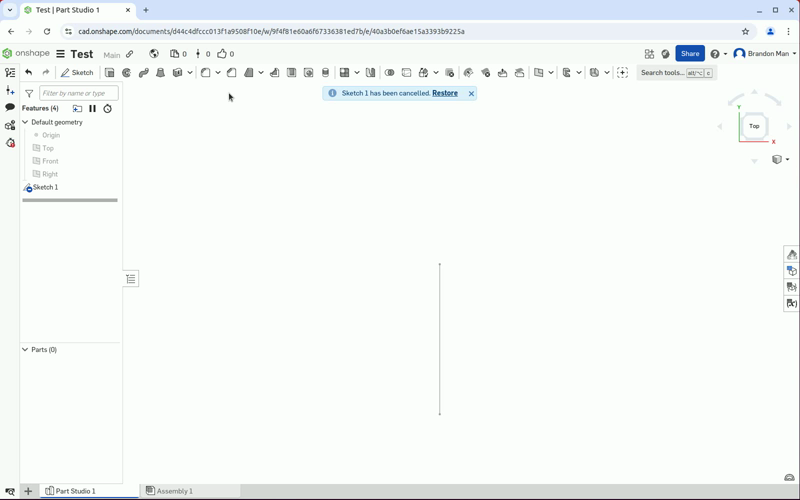
key(shift+h)
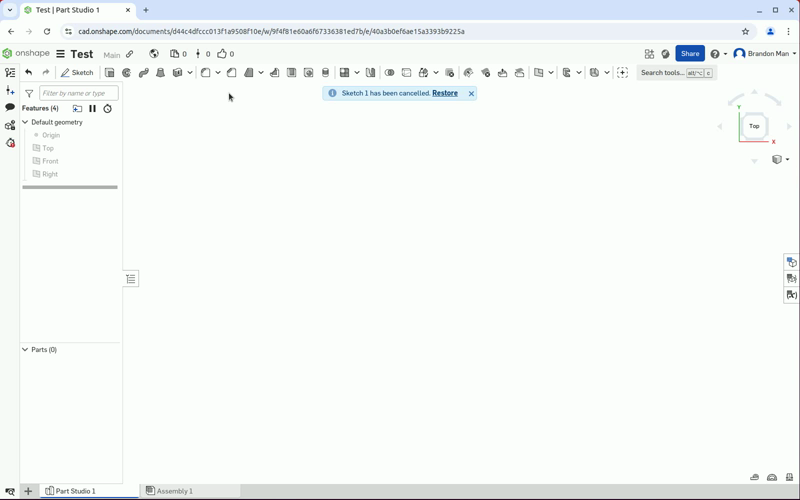
mouse_move(73, 352)
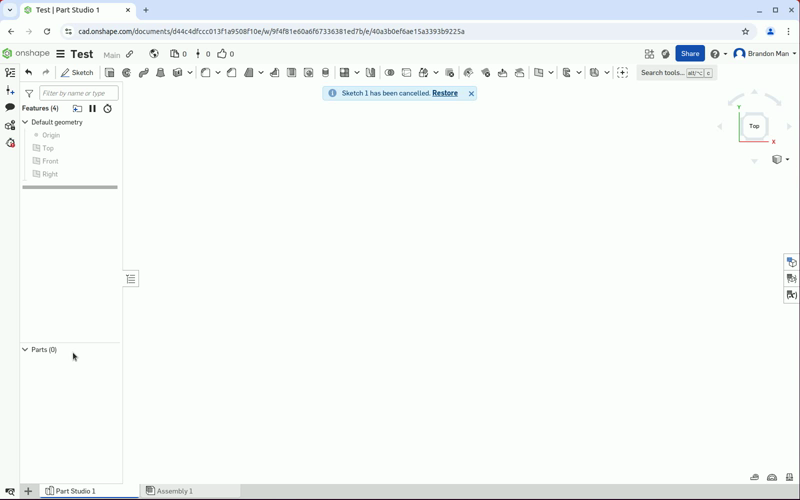
key(y)
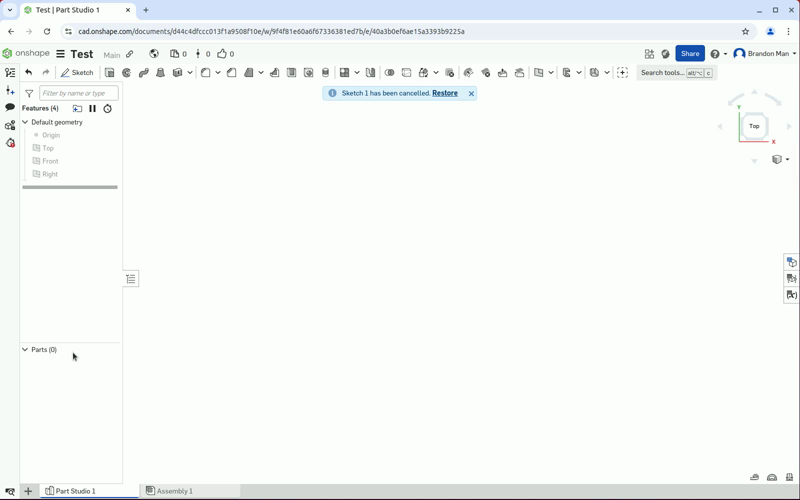
key(shift+p)
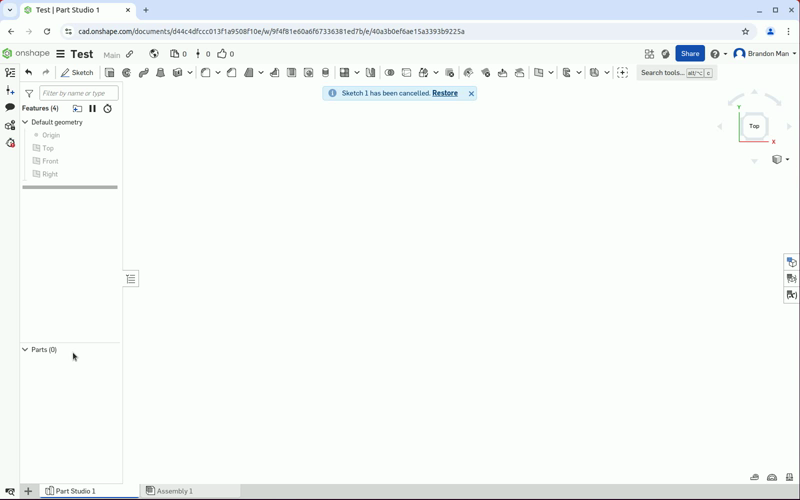
key(space)
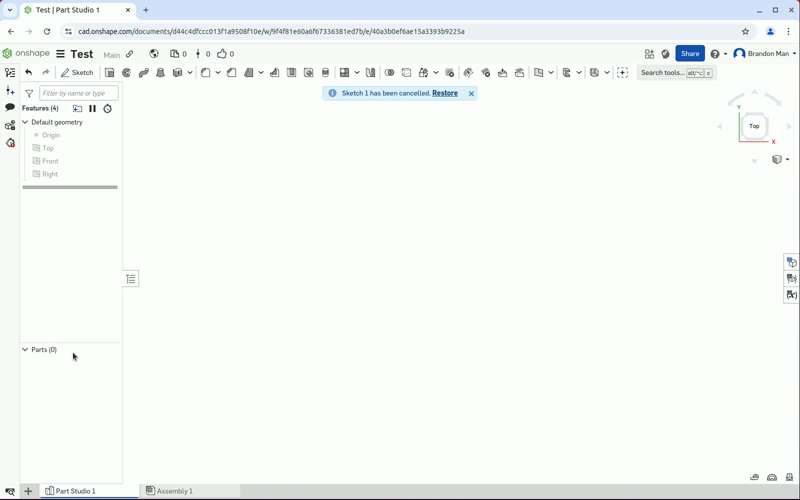
key_down(shift)
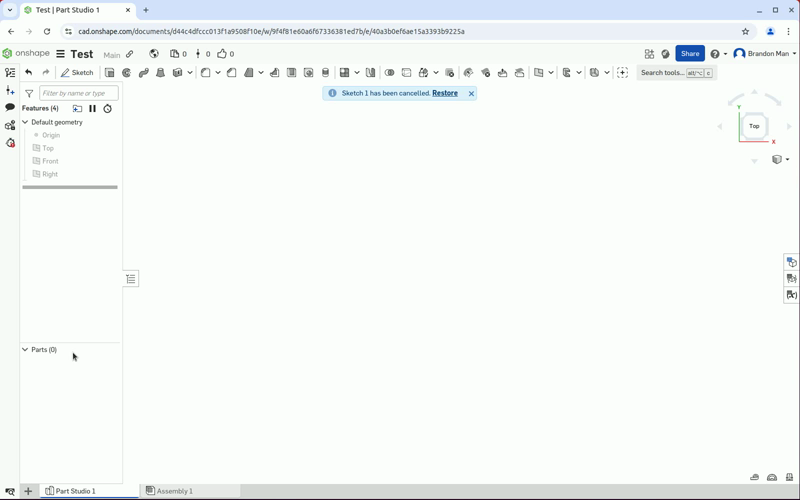
key(up)
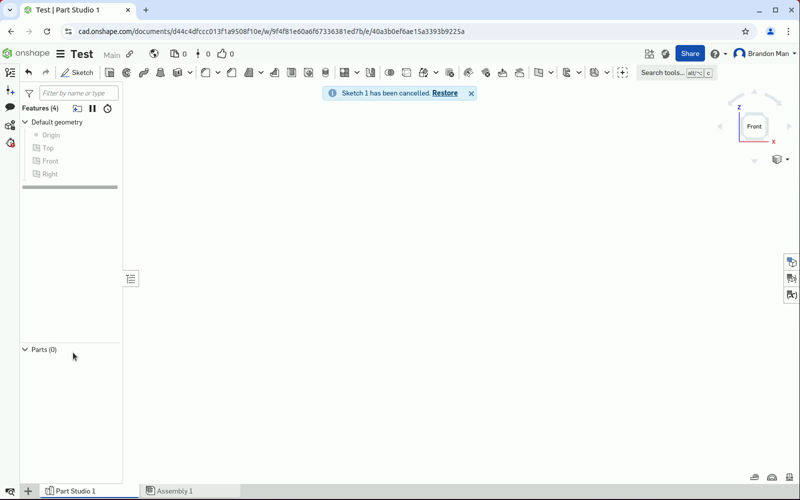
key_up(shift)
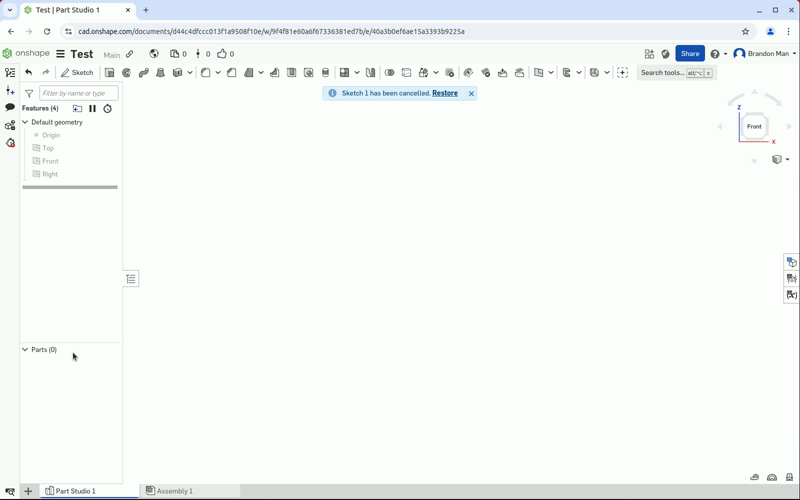
mouse_move(73, 352)
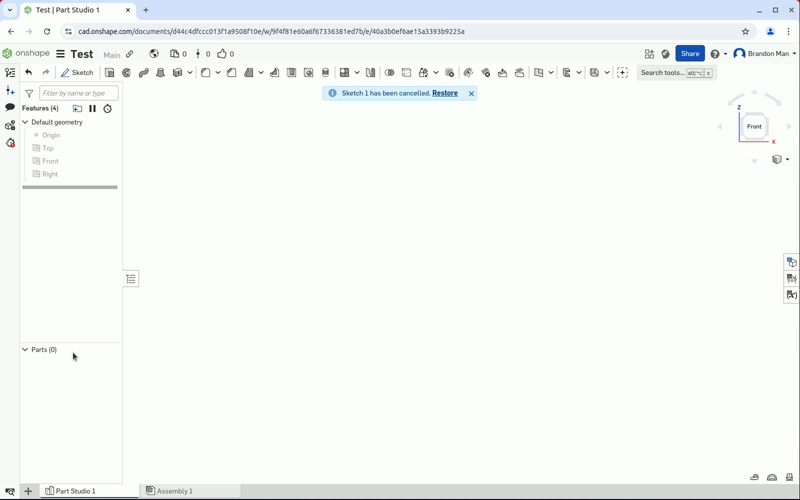
key(shift+y)
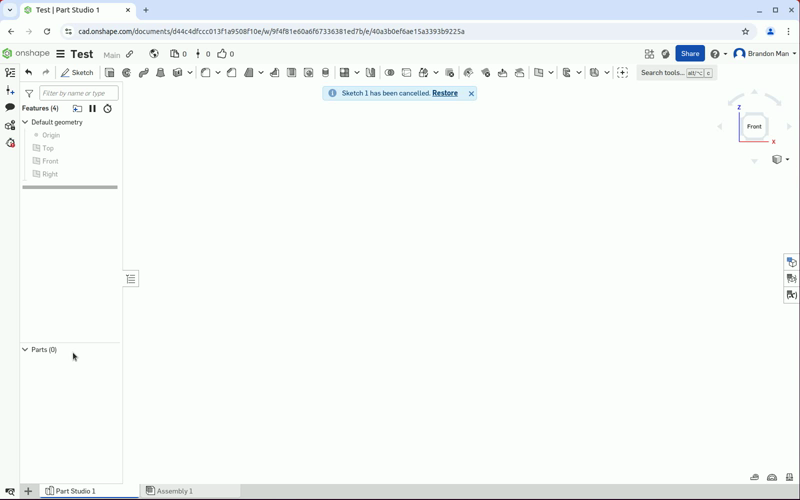
key(shift+s)
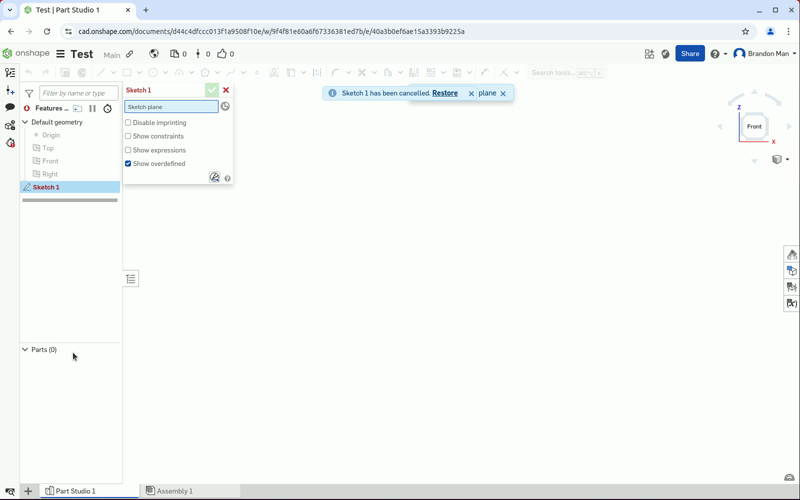
mouse_move(73, 163)
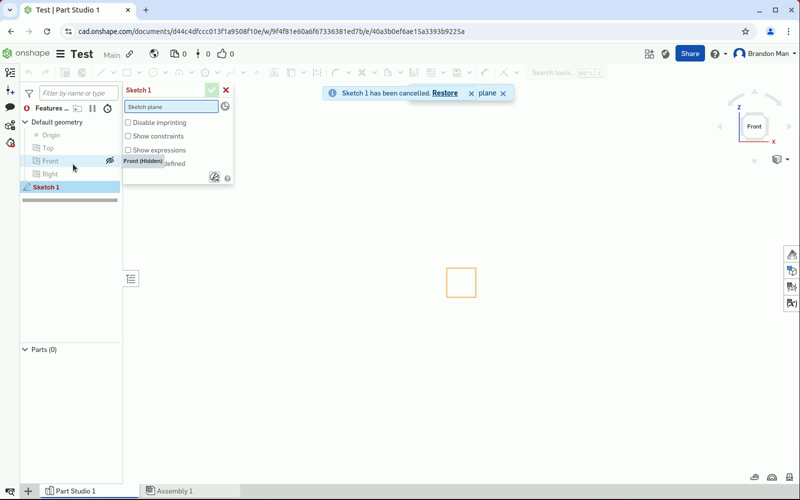
click(73, 163)
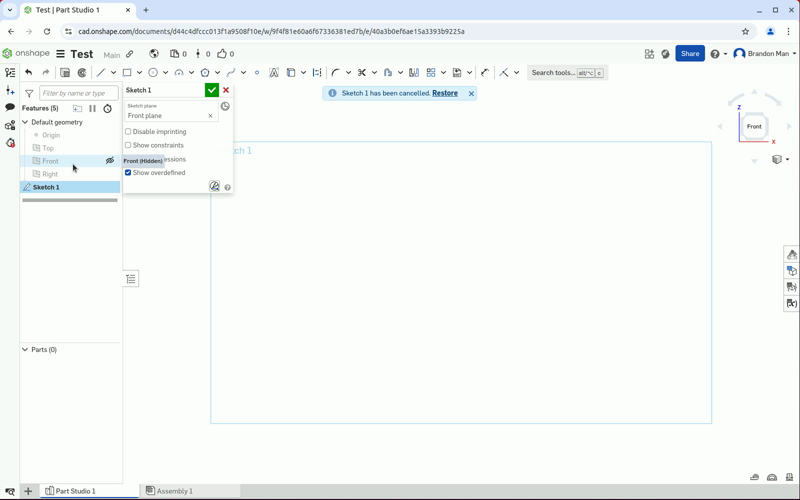
mouse_move(73, 352)
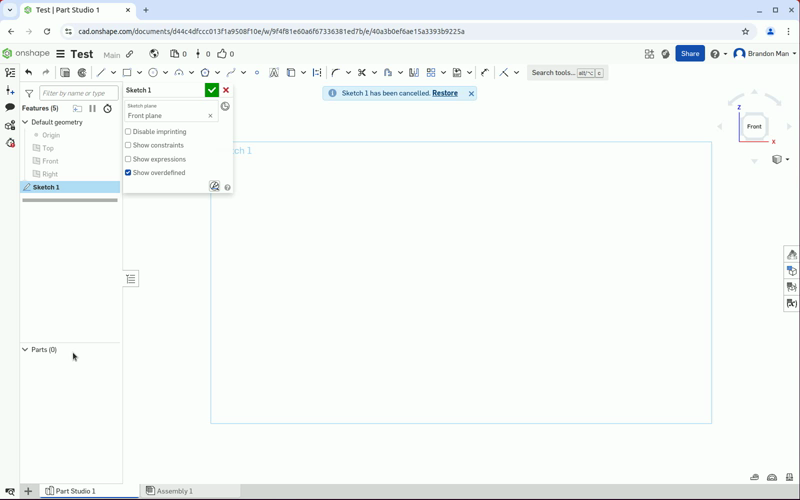
key(y)
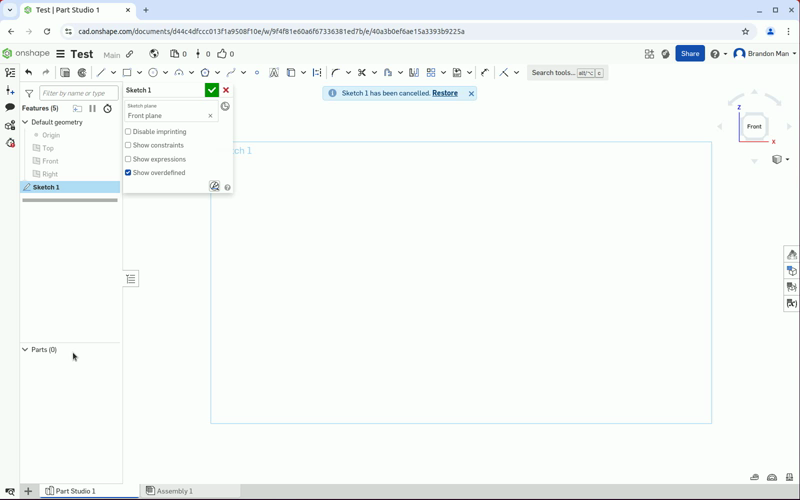
key(l)
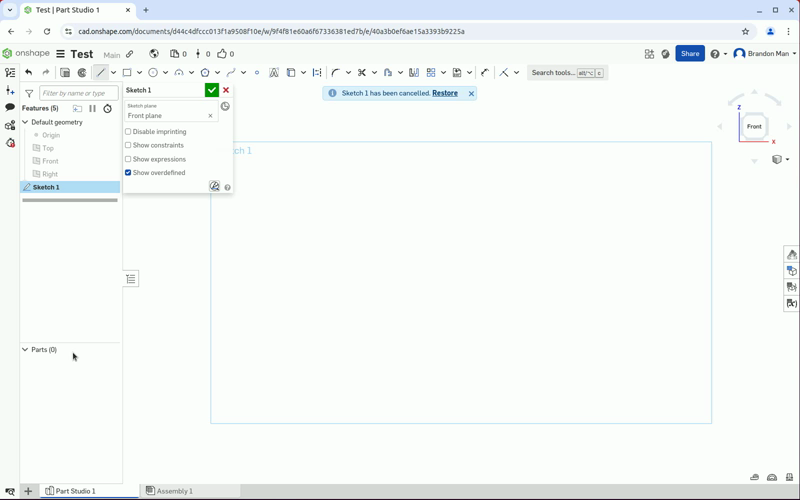
key_down(shift)
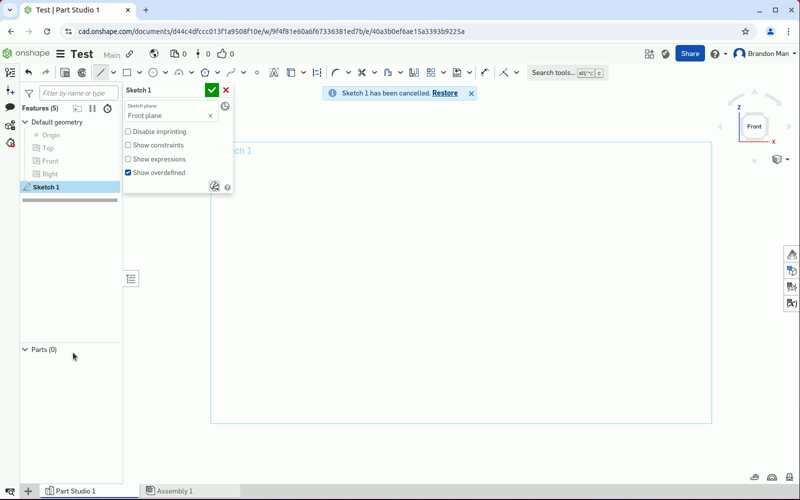
mouse_move(348, 282)
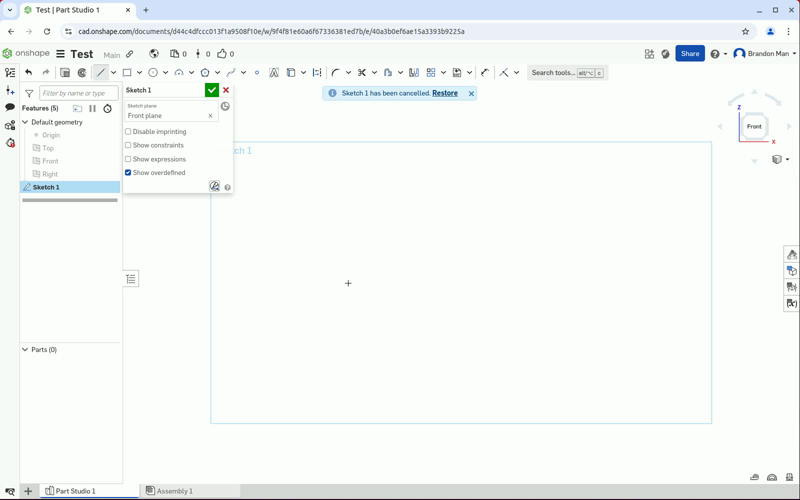
click(348, 282)
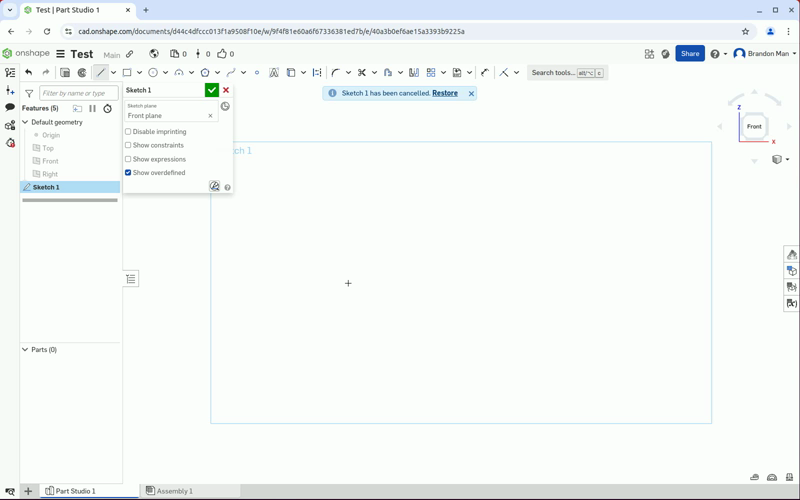
key_up(shift)
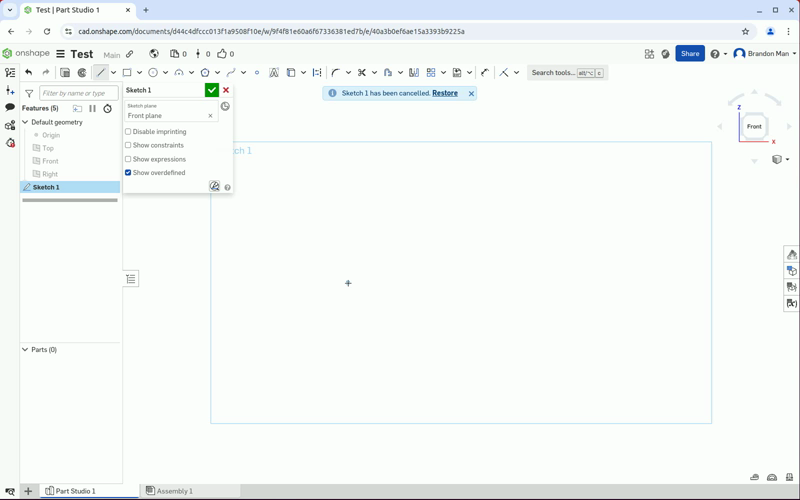
key_down(shift)
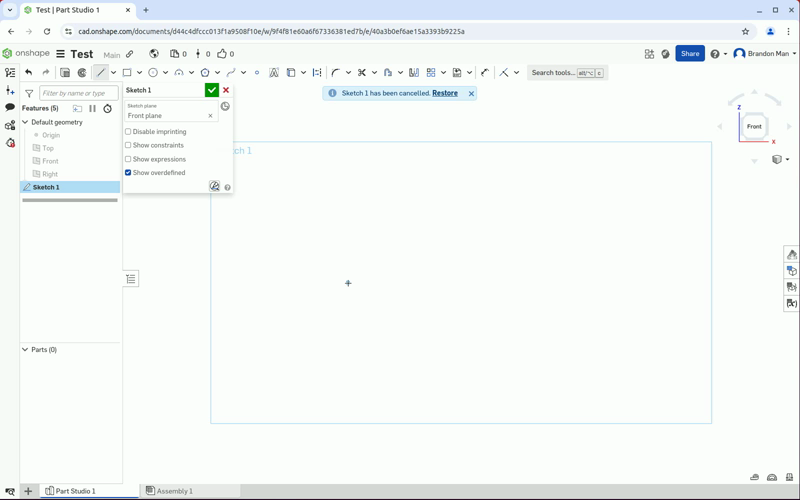
mouse_move(460, 282)
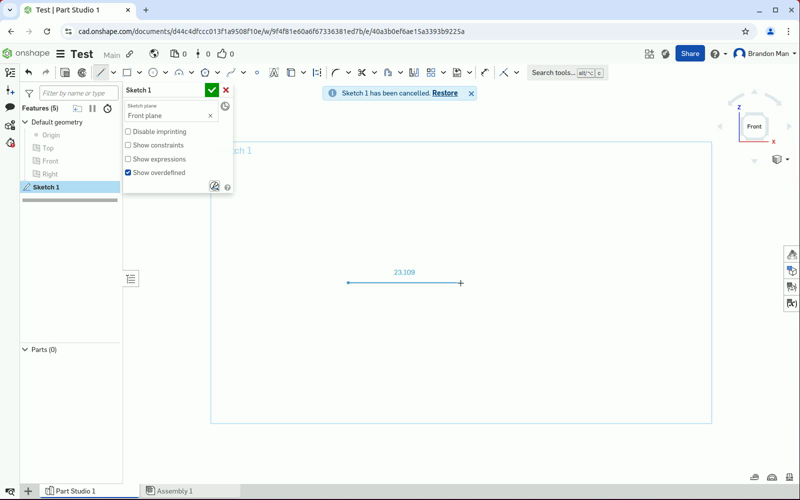
click(460, 282)
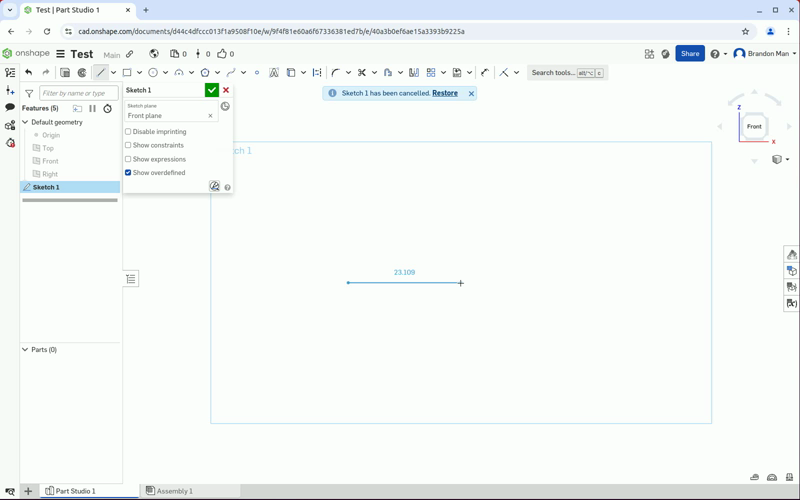
key_up(shift)
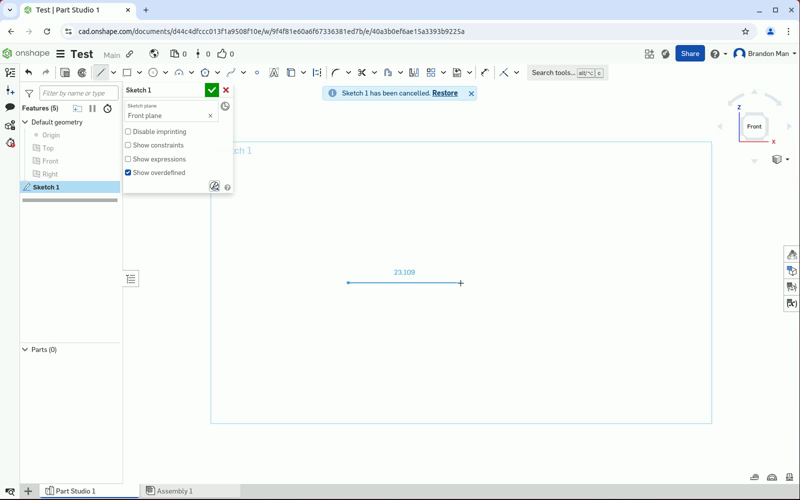
key_down(shift)
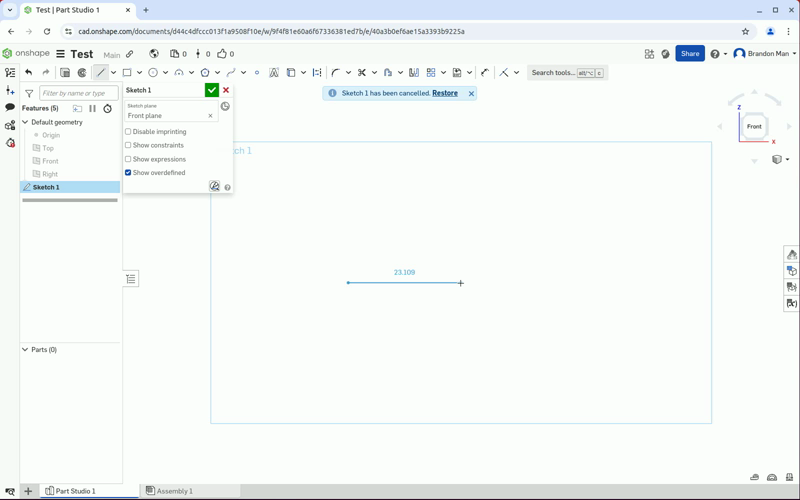
mouse_move(490, 282)
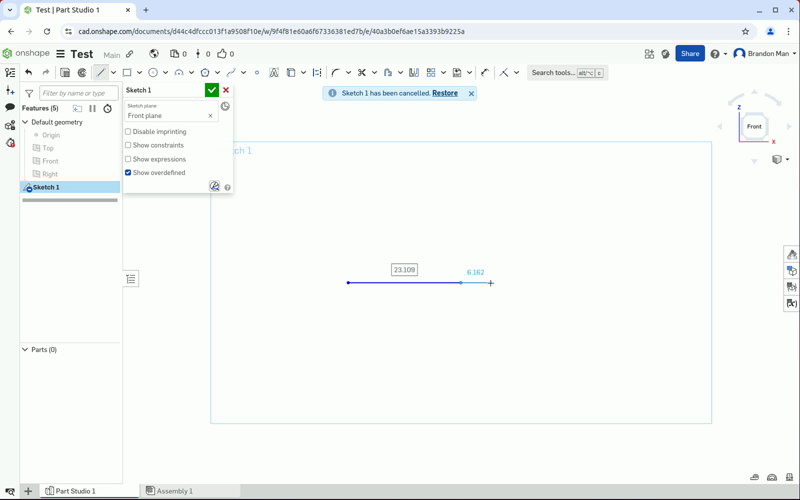
mouse_move(460, 278)
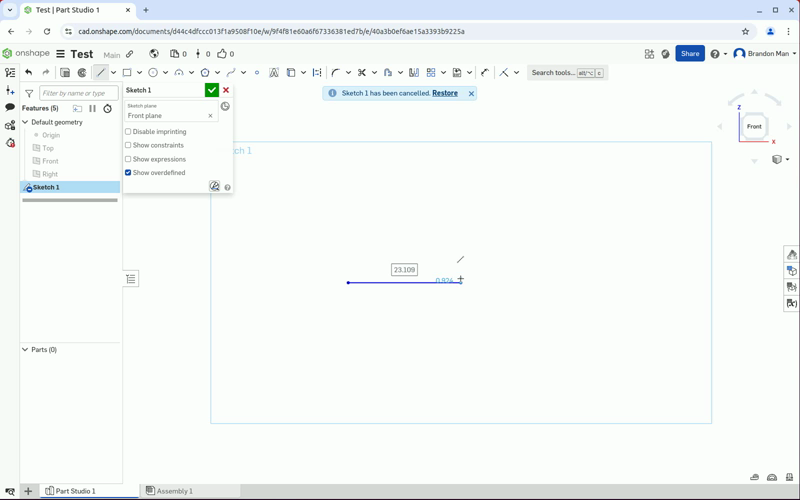
scroll(6)
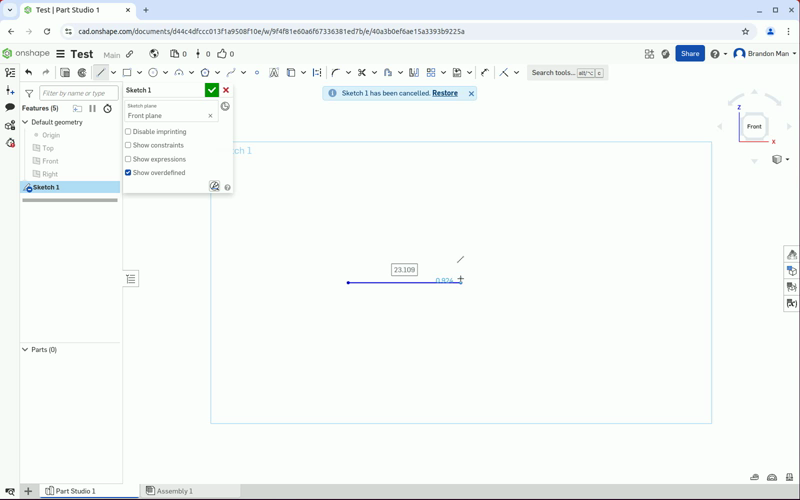
scroll(6)
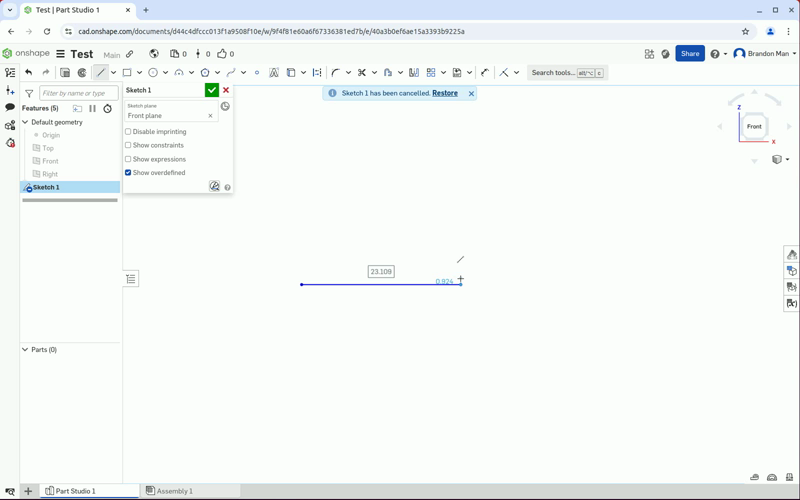
scroll(6)
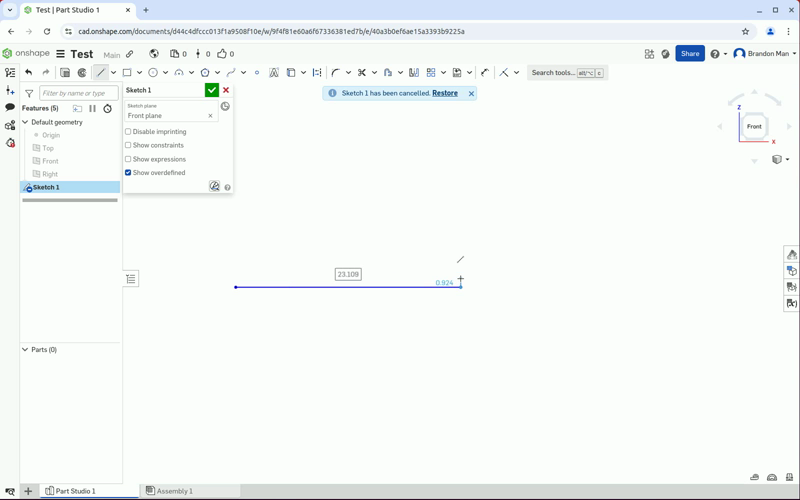
scroll(6)
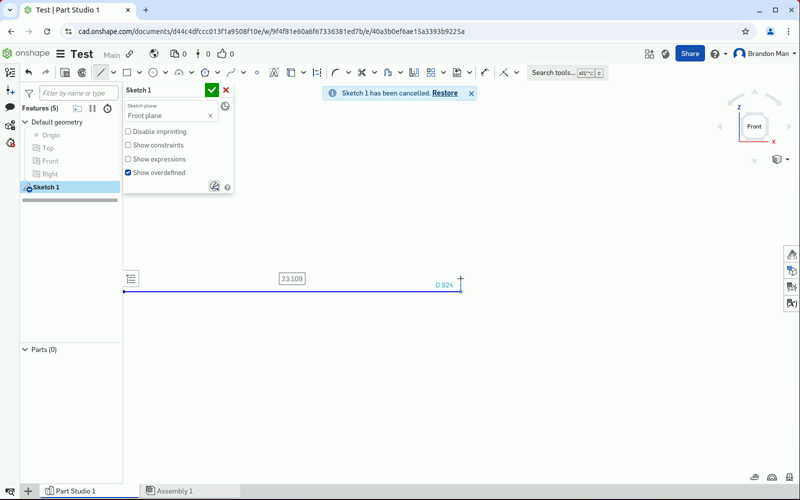
scroll(6)
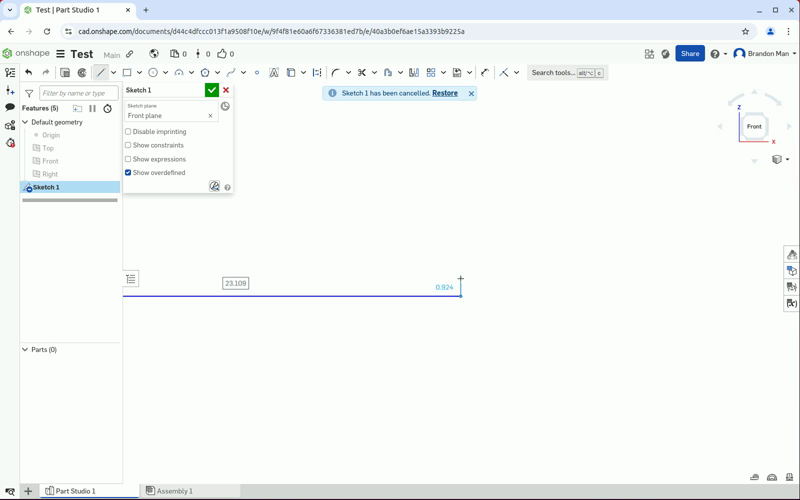
scroll(6)
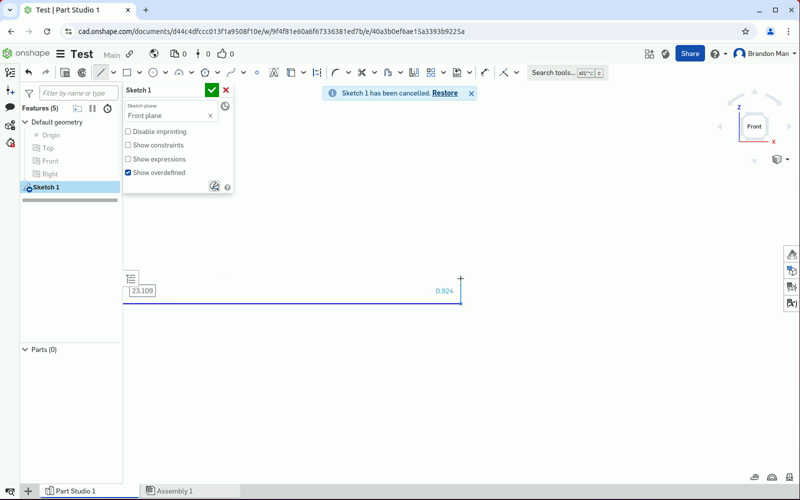
scroll(6)
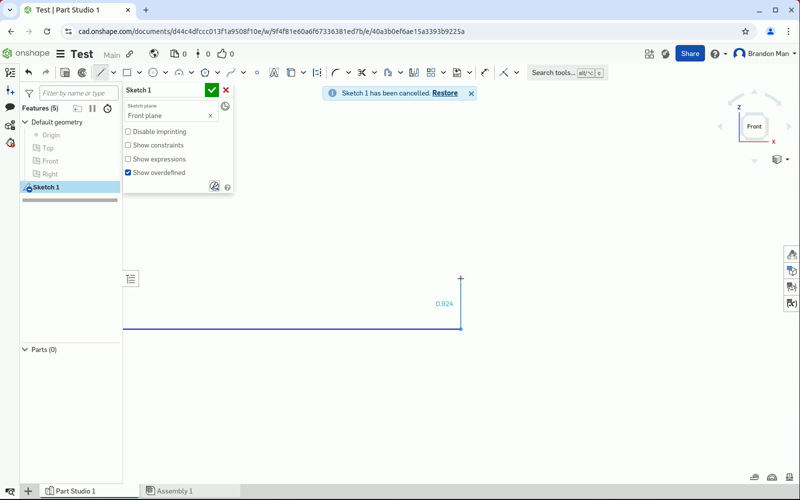
click(460, 278)
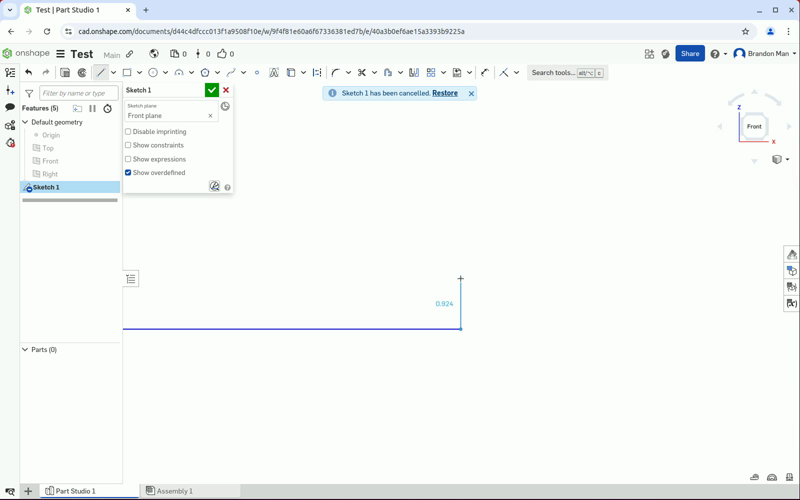
scroll(-6)
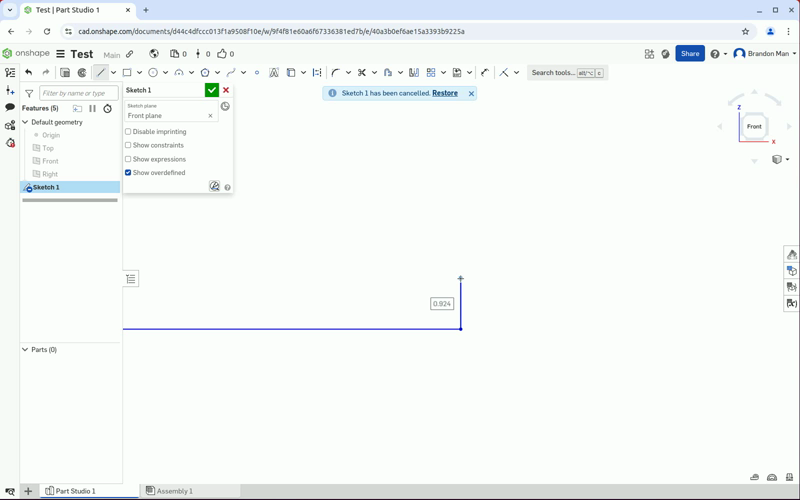
scroll(-6)
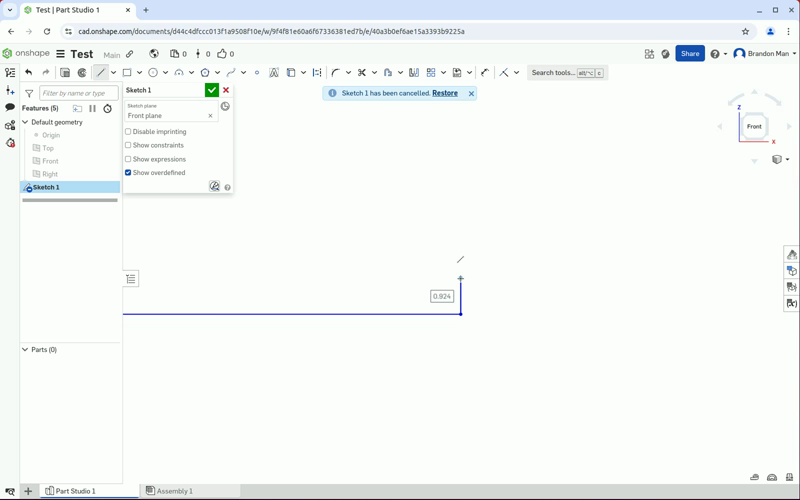
scroll(-6)
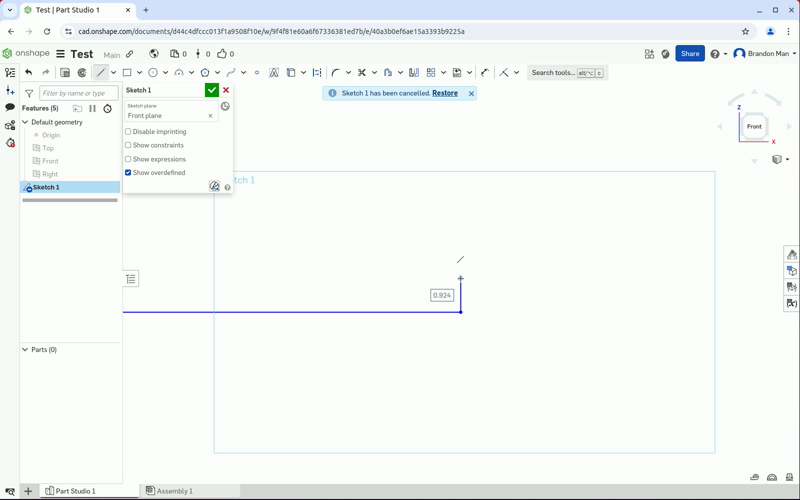
scroll(-6)
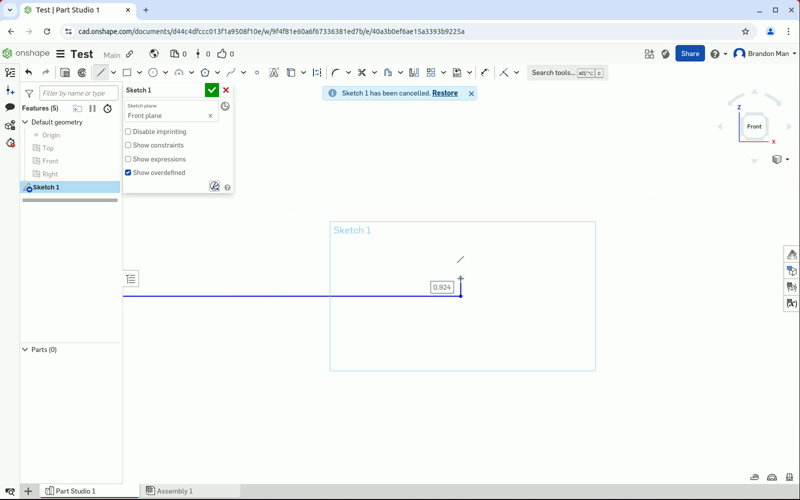
scroll(-6)
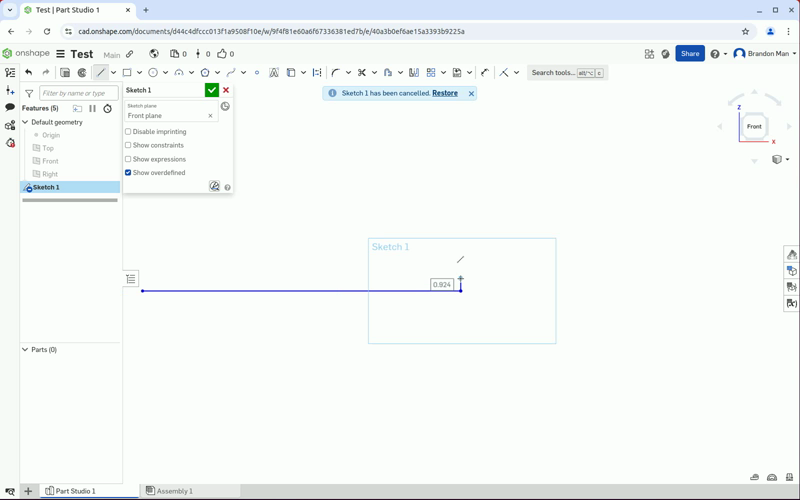
scroll(-6)
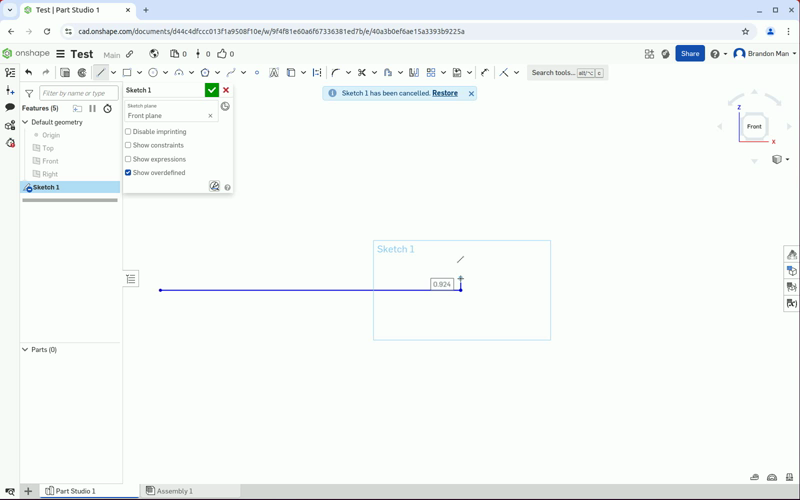
scroll(-6)
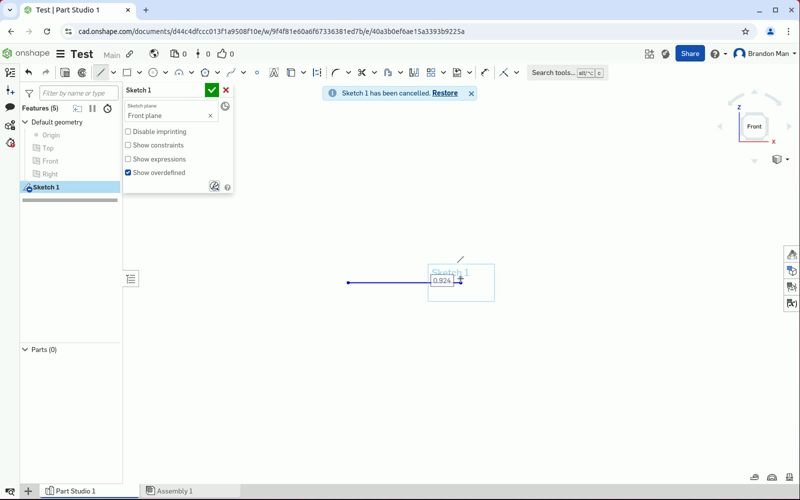
key_up(shift)
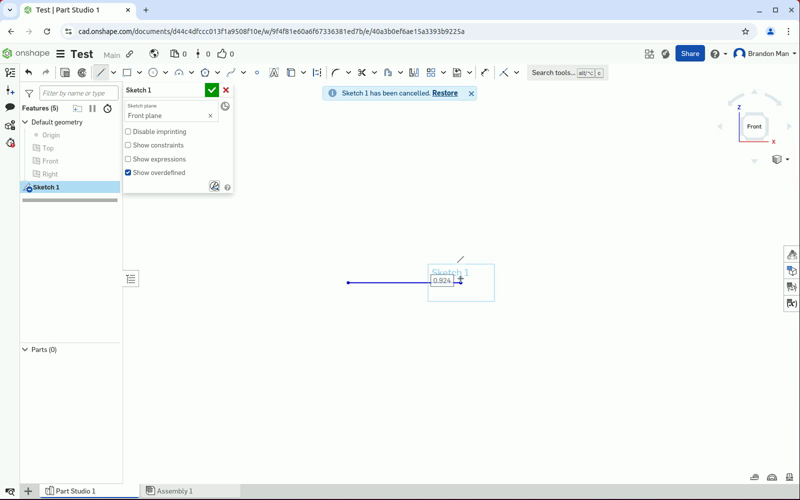
key_down(shift)
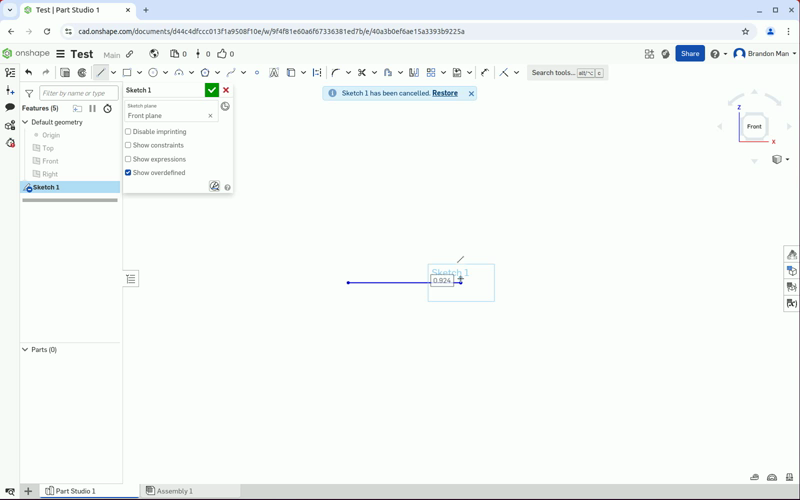
mouse_move(348, 278)
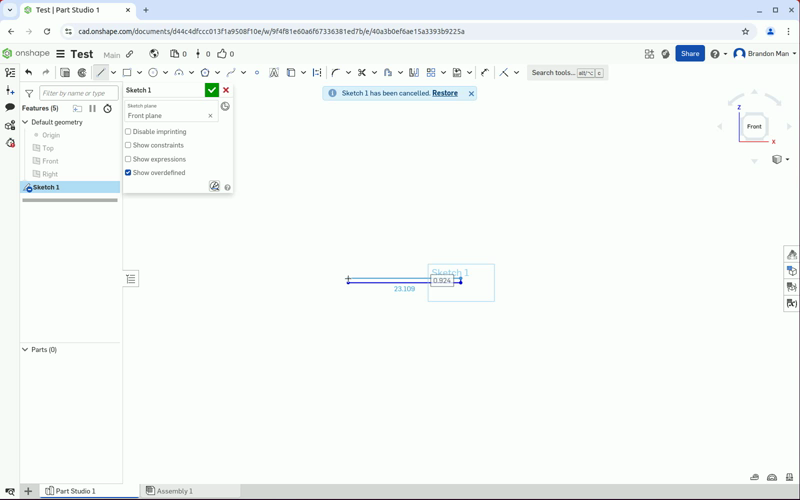
click(348, 278)
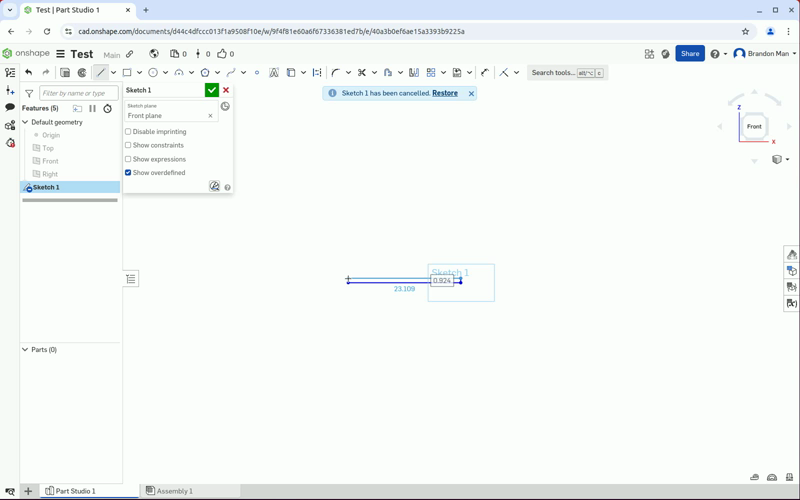
key_up(shift)
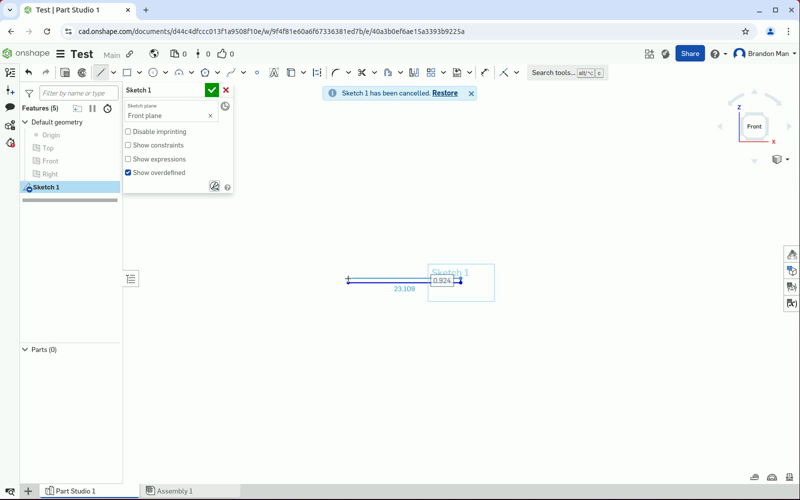
mouse_move(378, 278)
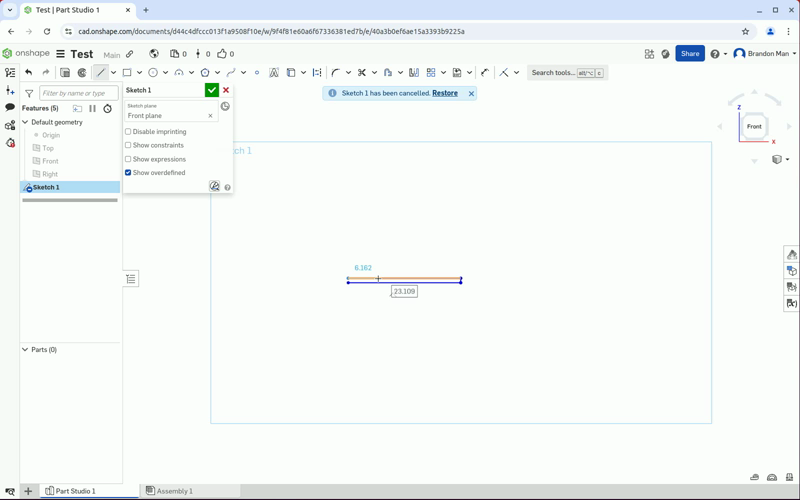
key_down(shift)
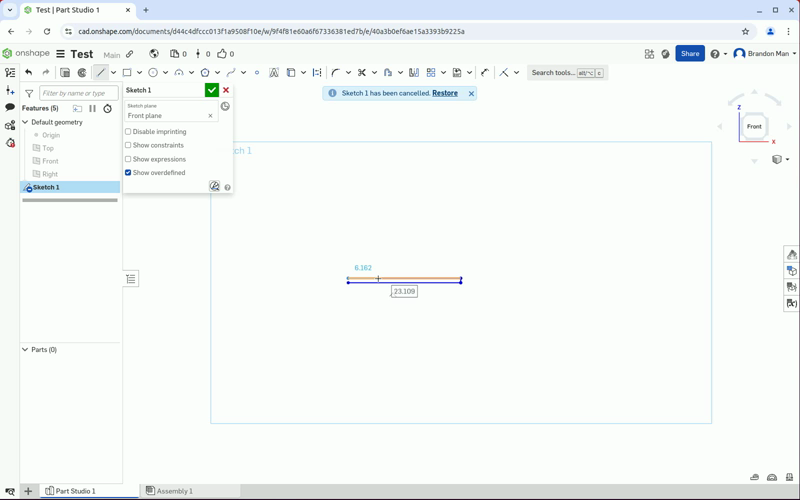
mouse_move(348, 282)
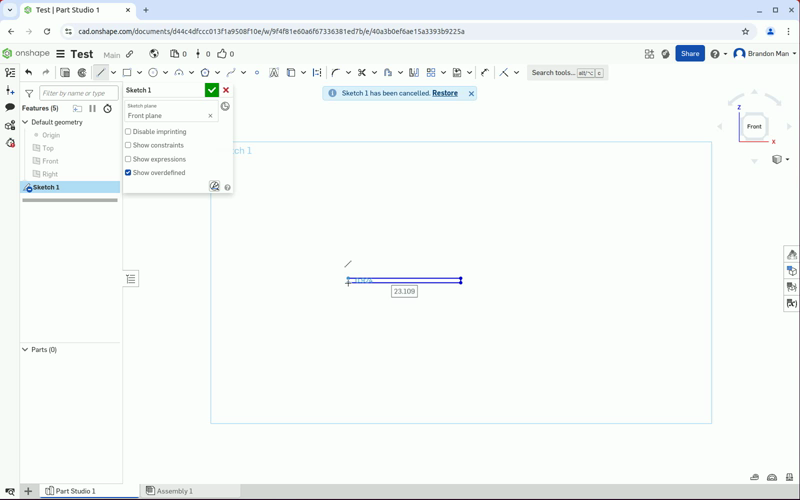
scroll(6)
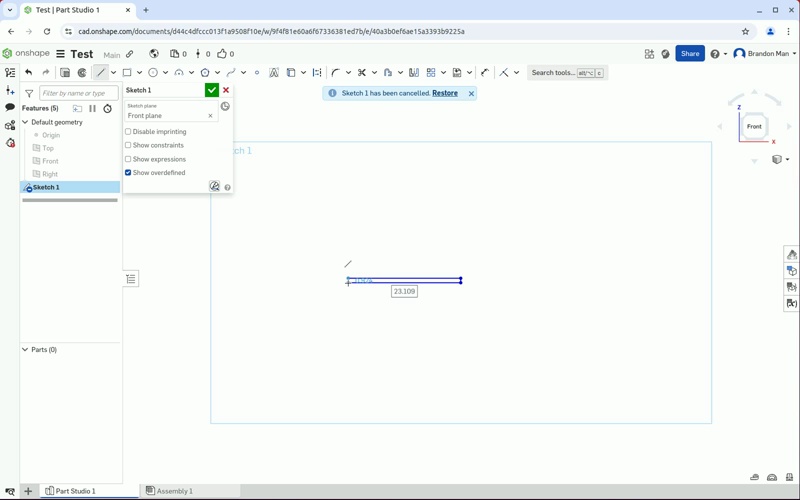
scroll(6)
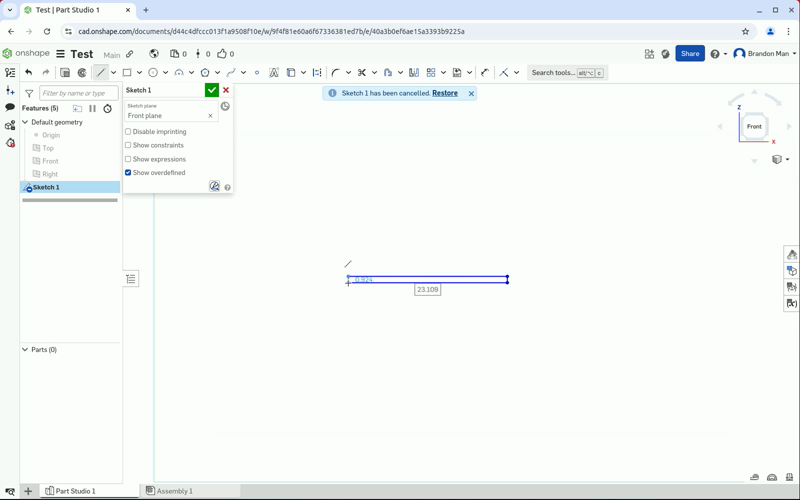
scroll(6)
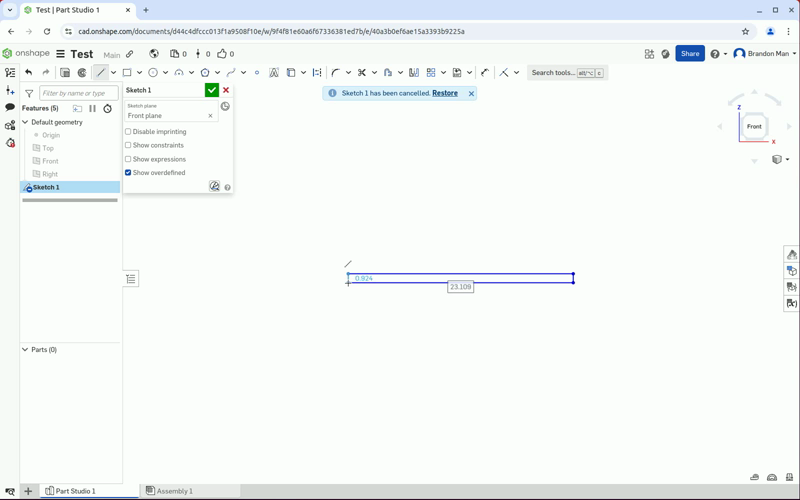
scroll(6)
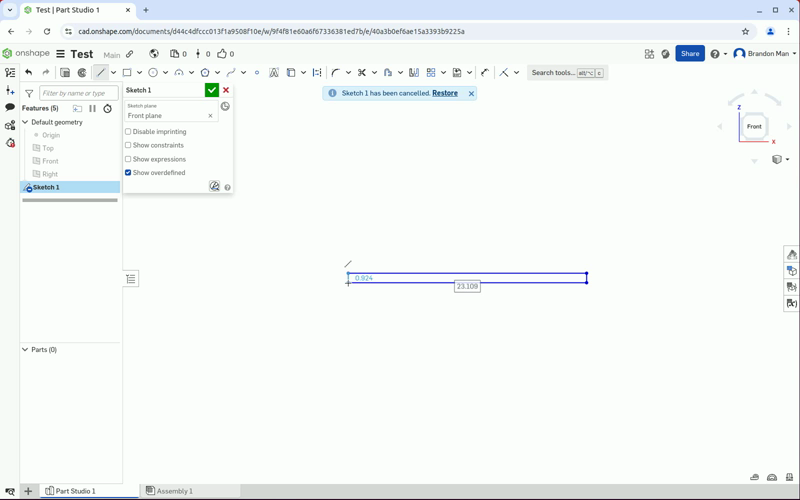
scroll(6)
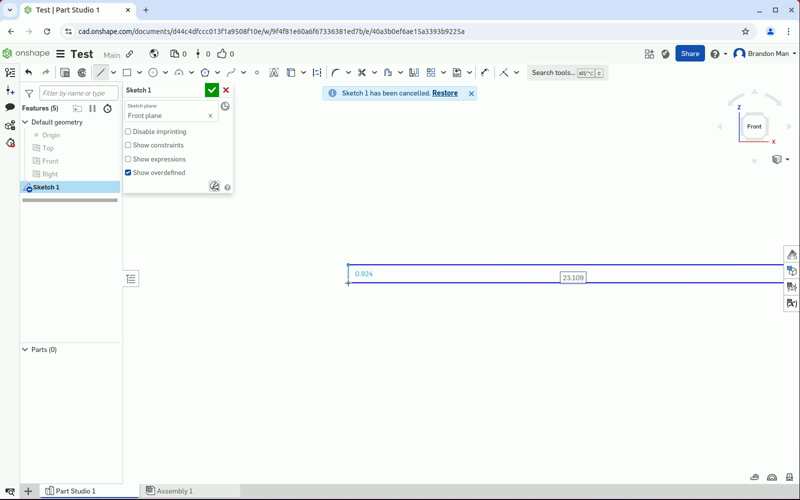
scroll(6)
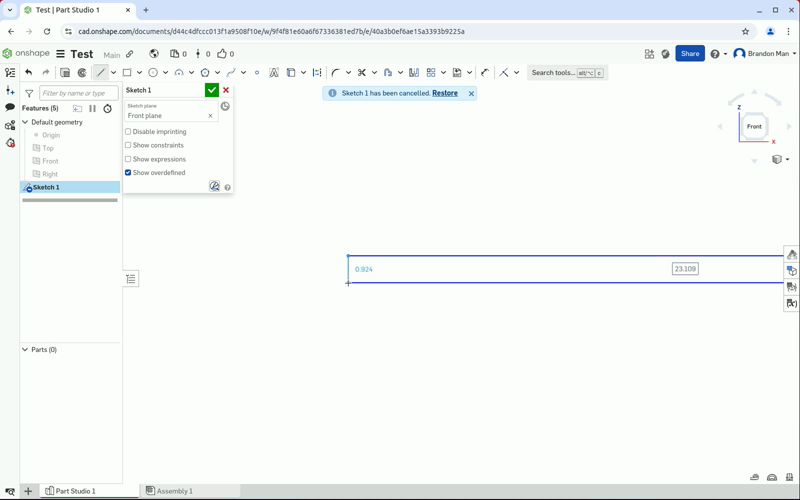
scroll(6)
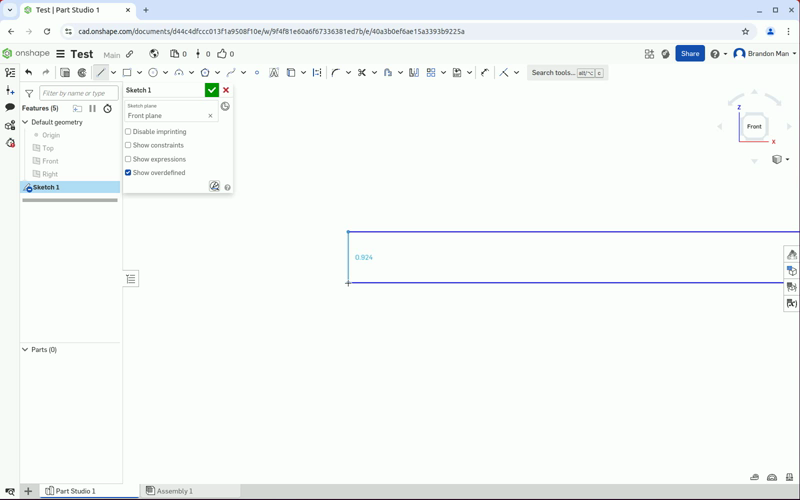
key_up(shift)
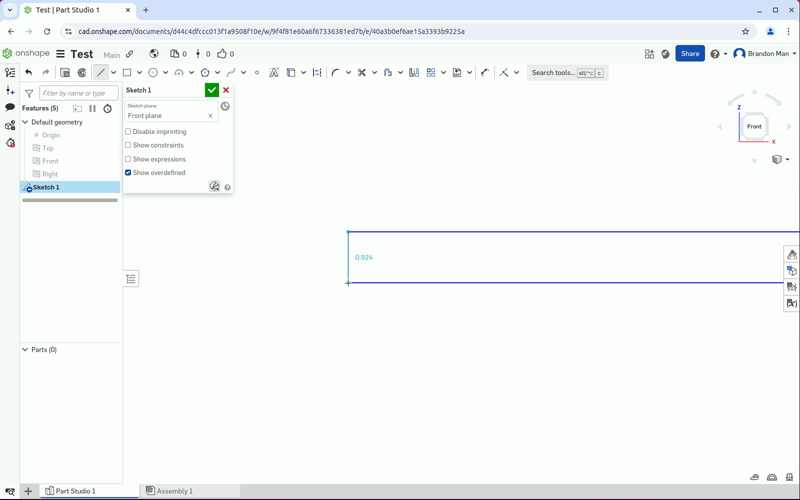
click(348, 282)
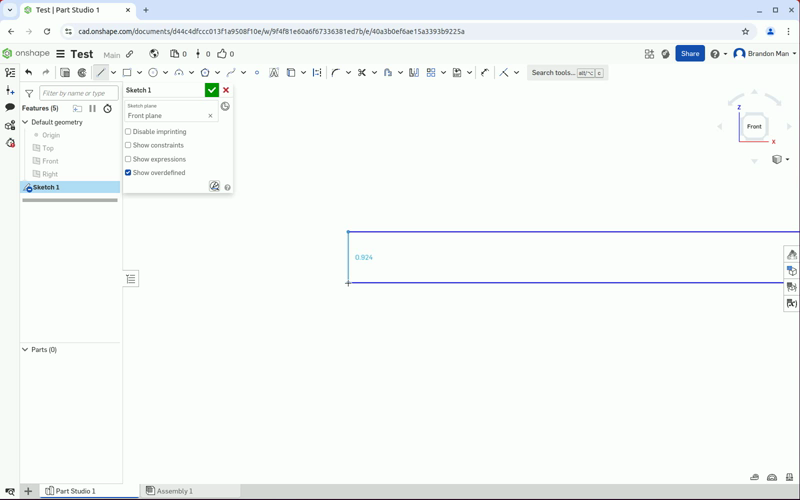
scroll(-6)
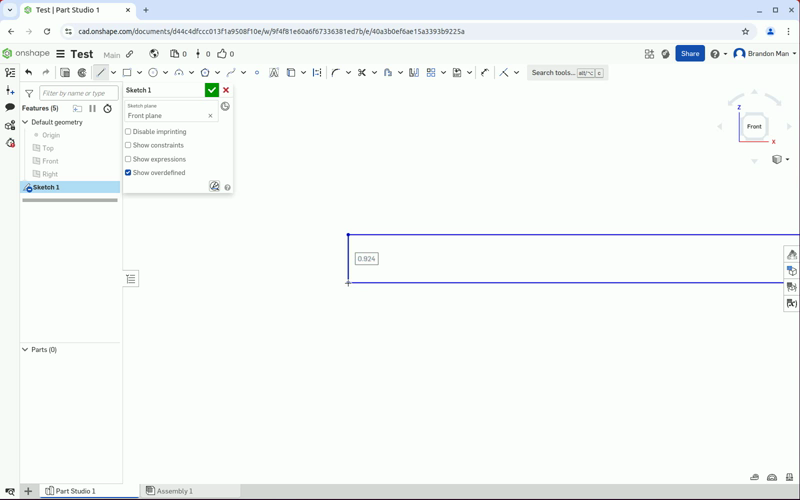
scroll(-6)
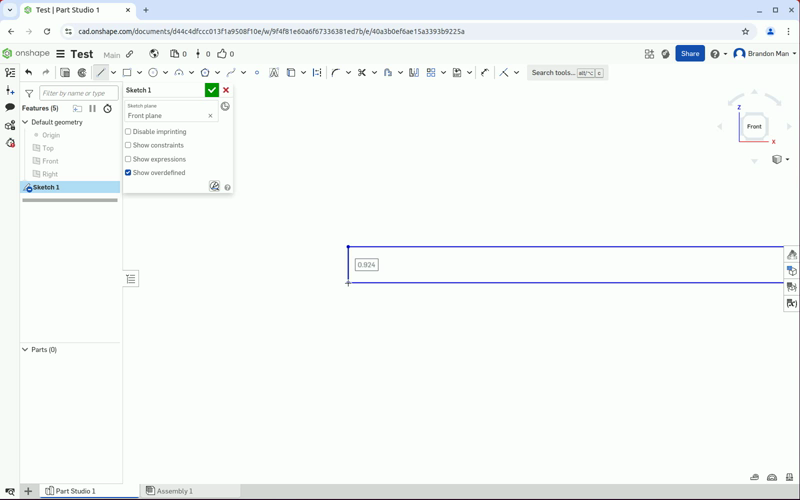
scroll(-6)
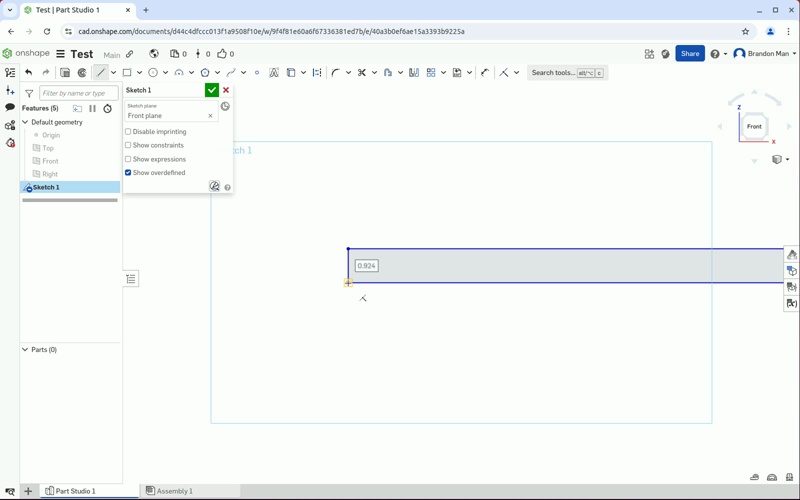
scroll(-6)
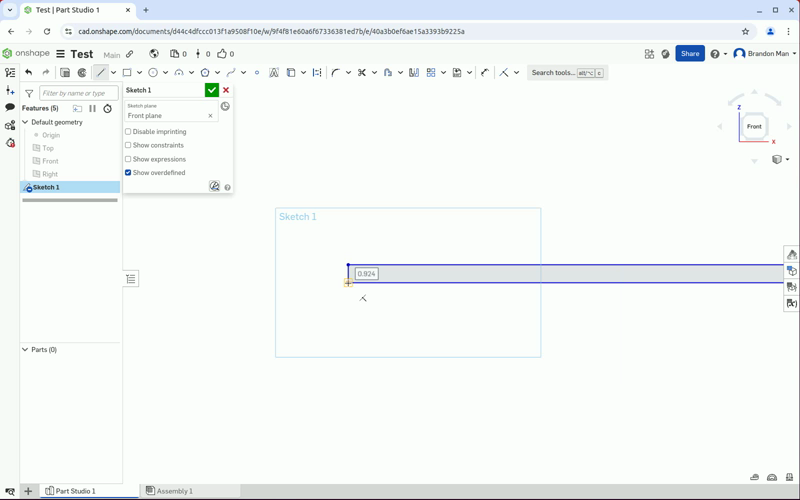
scroll(-6)
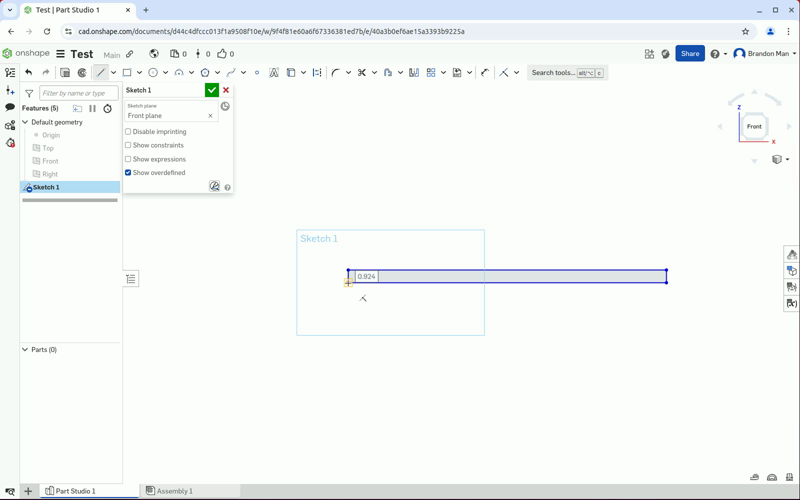
scroll(-6)
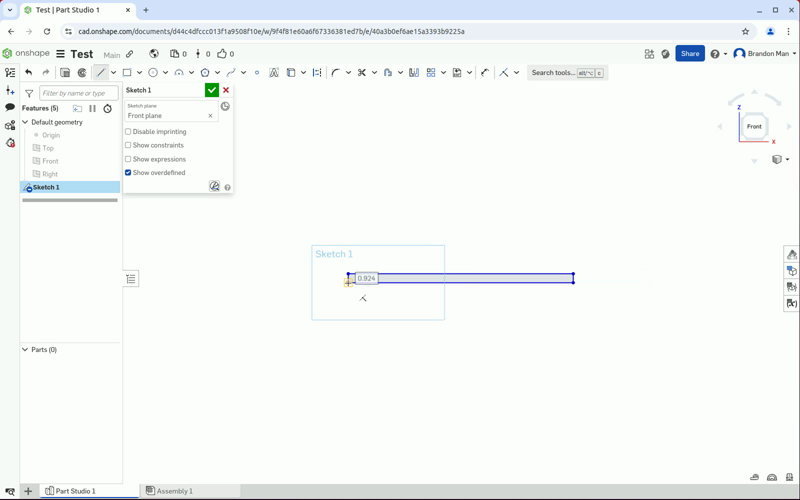
scroll(-6)
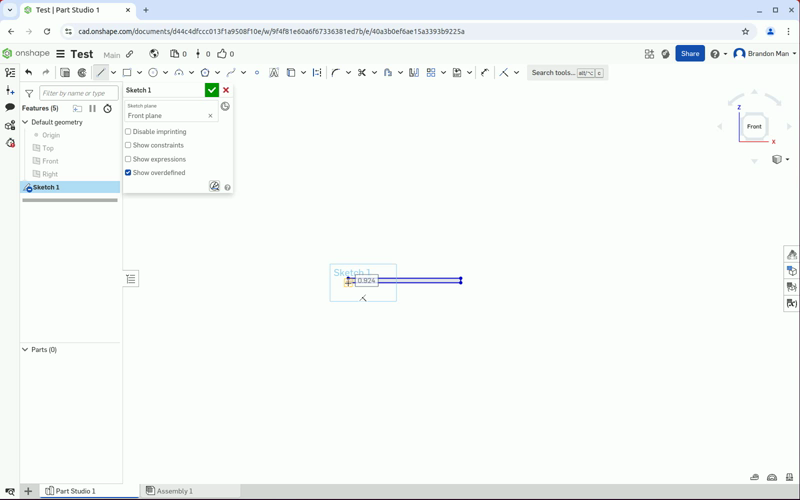
key(esc)
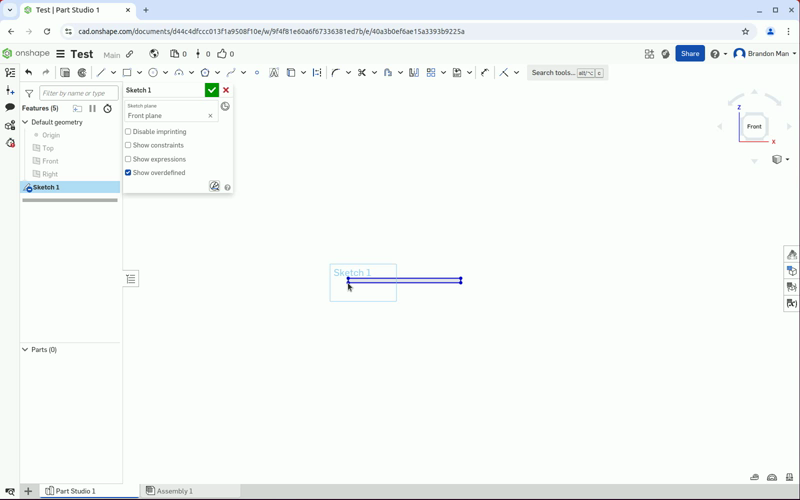
mouse_move(410, 278)
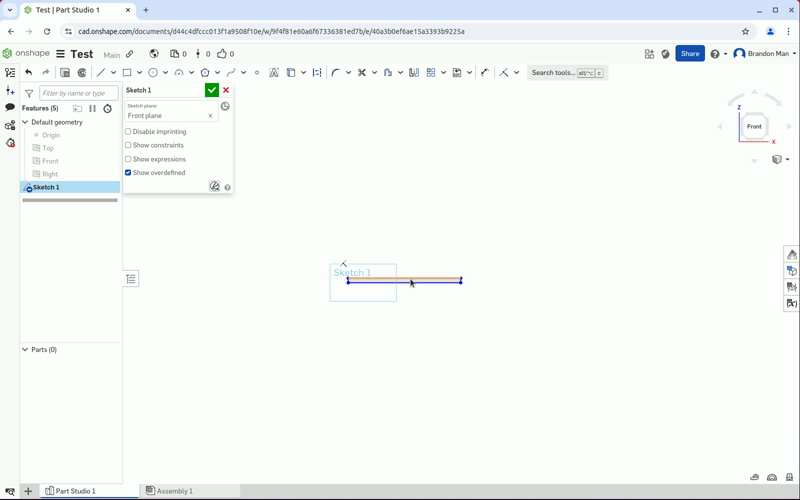
scroll(6)
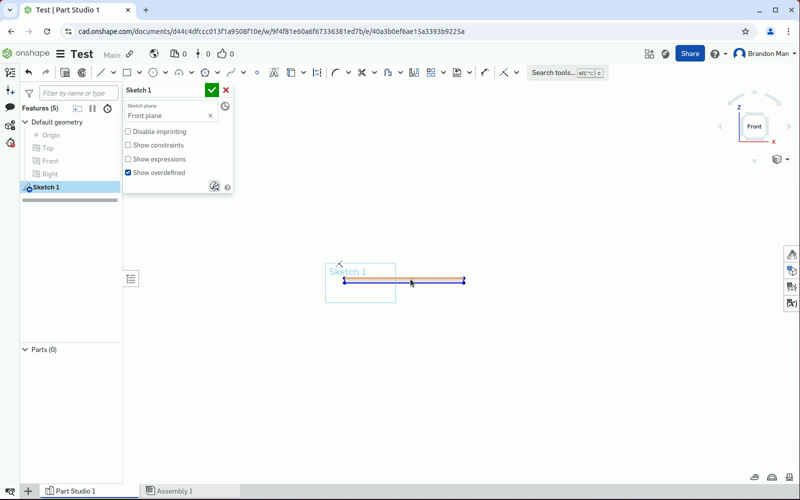
scroll(6)
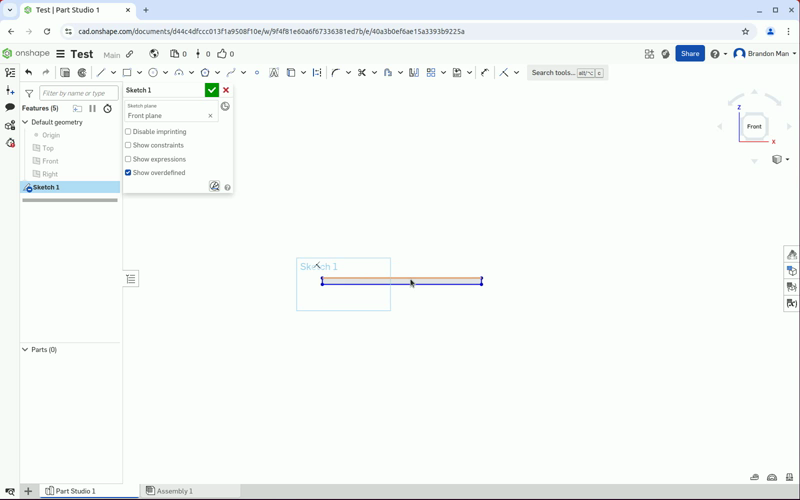
scroll(6)
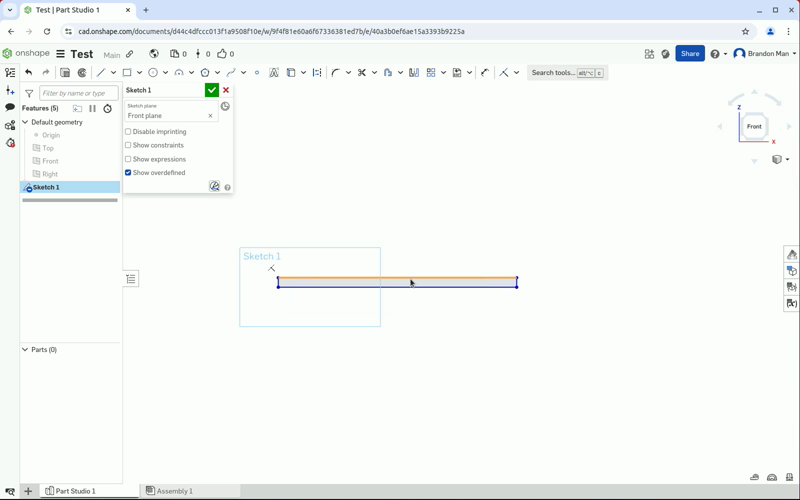
scroll(6)
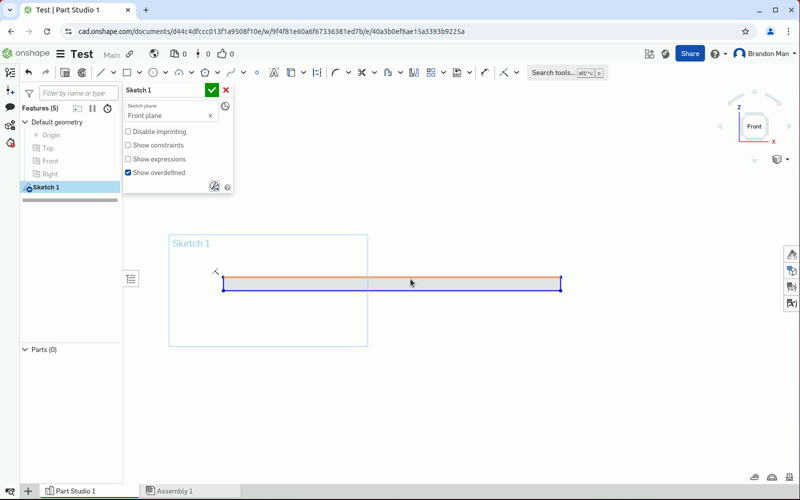
scroll(6)
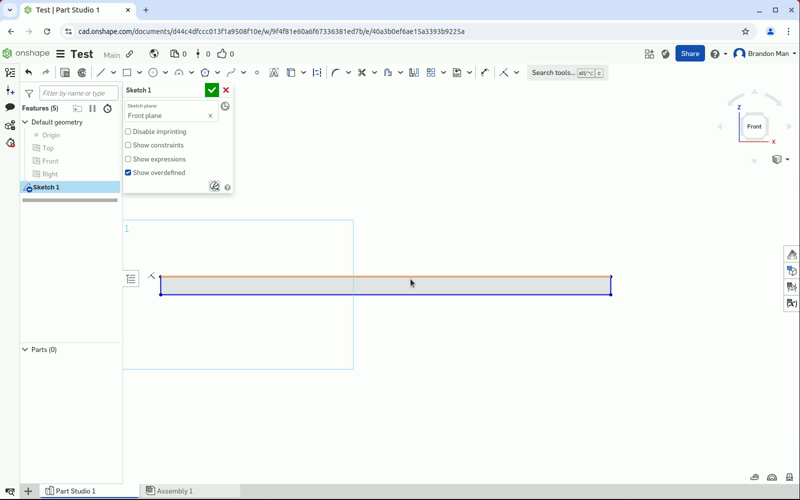
scroll(6)
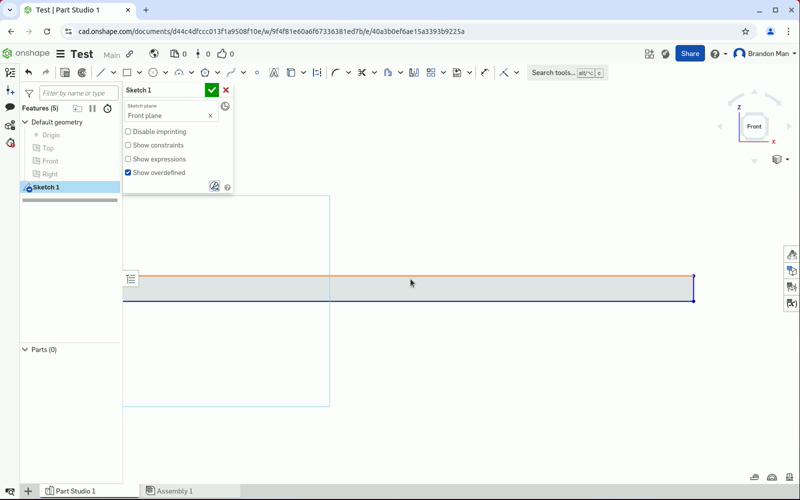
scroll(6)
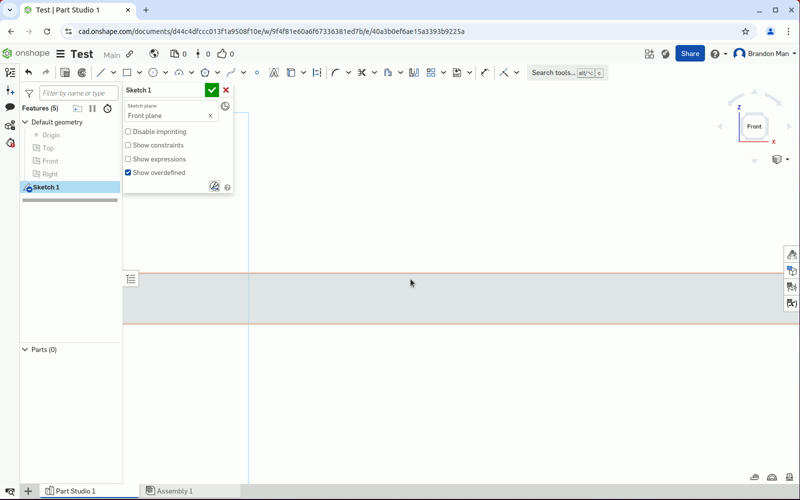
click(410, 278)
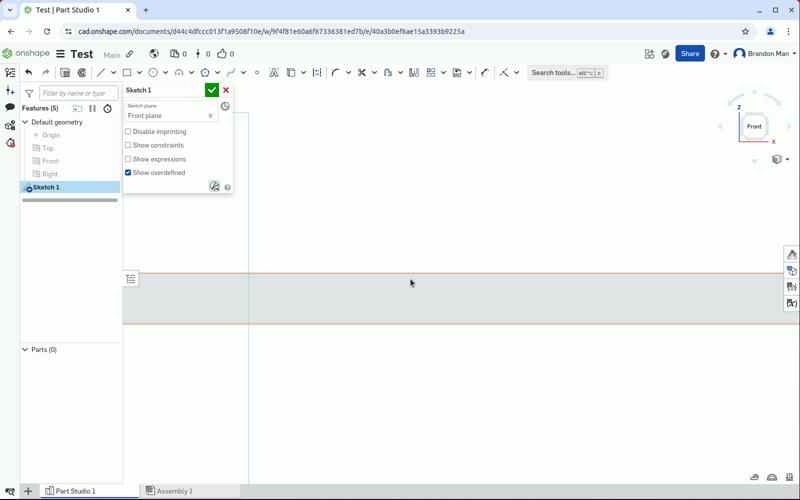
scroll(-6)
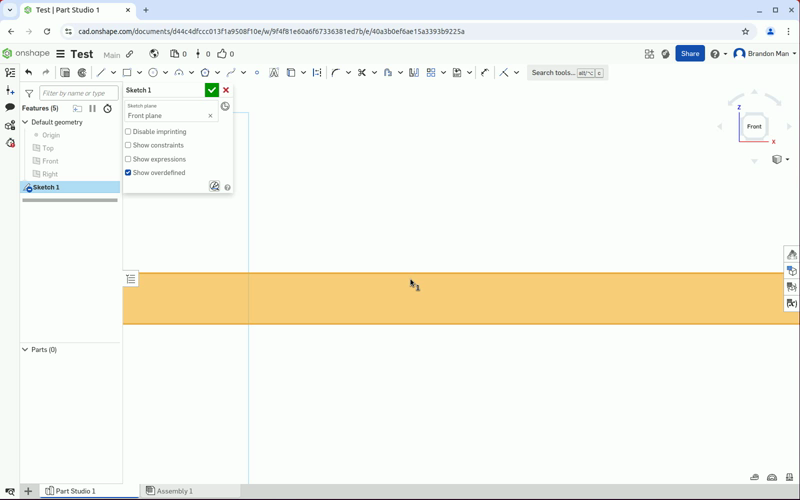
scroll(-6)
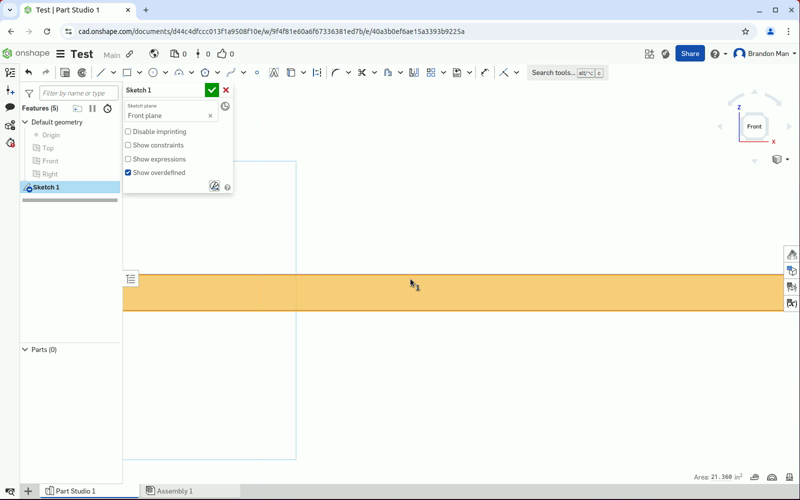
scroll(-6)
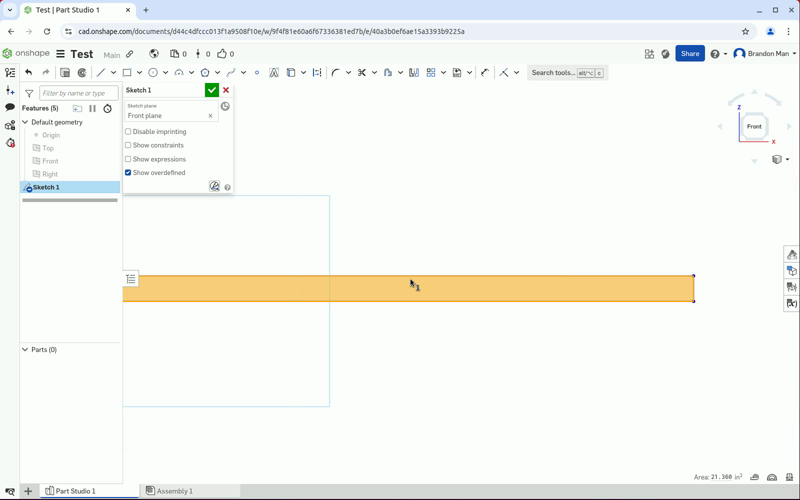
scroll(-6)
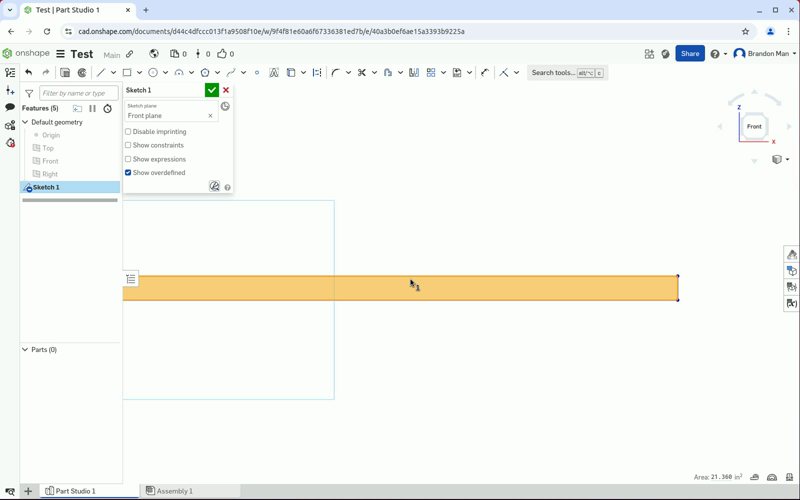
scroll(-6)
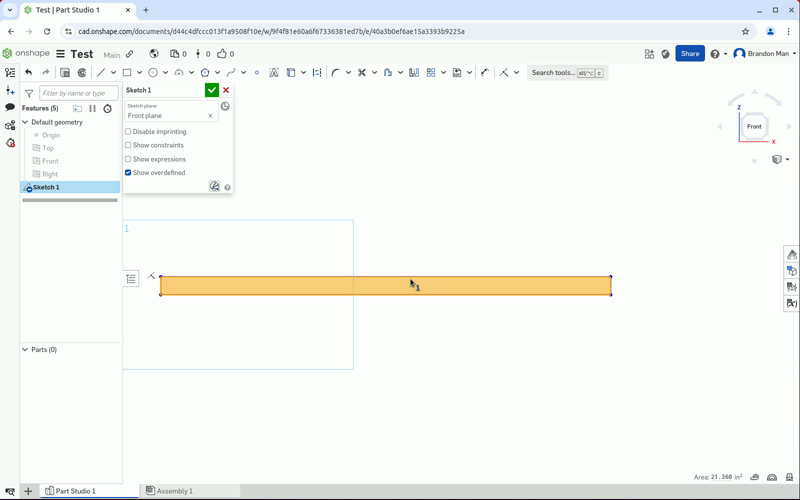
scroll(-6)
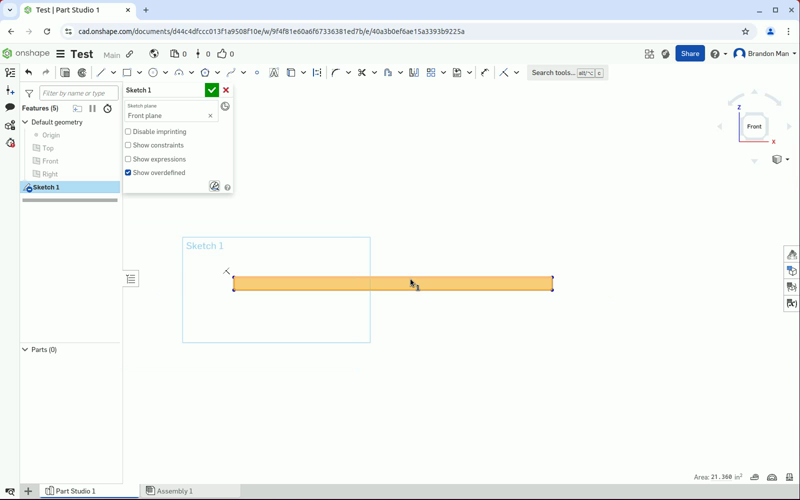
scroll(-6)
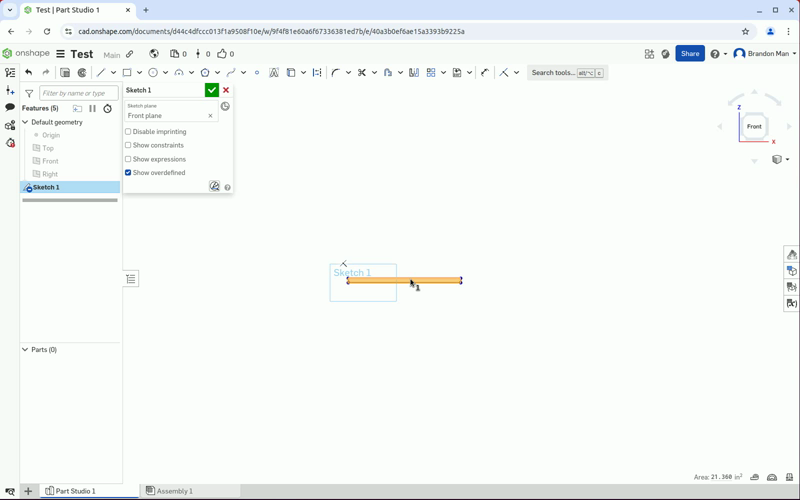
mouse_move(73, 352)
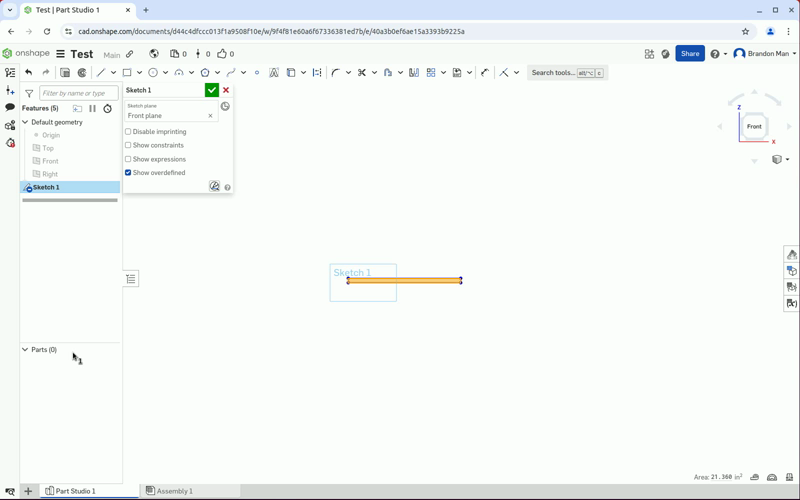
key(shift+y)
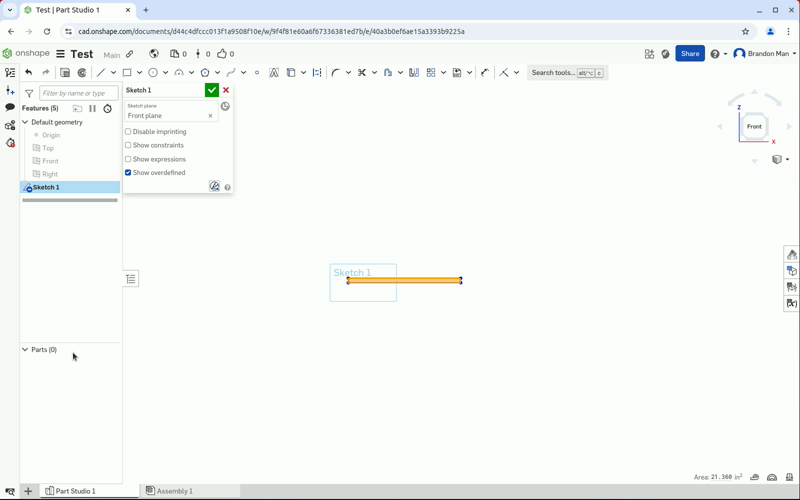
key(shift+e)
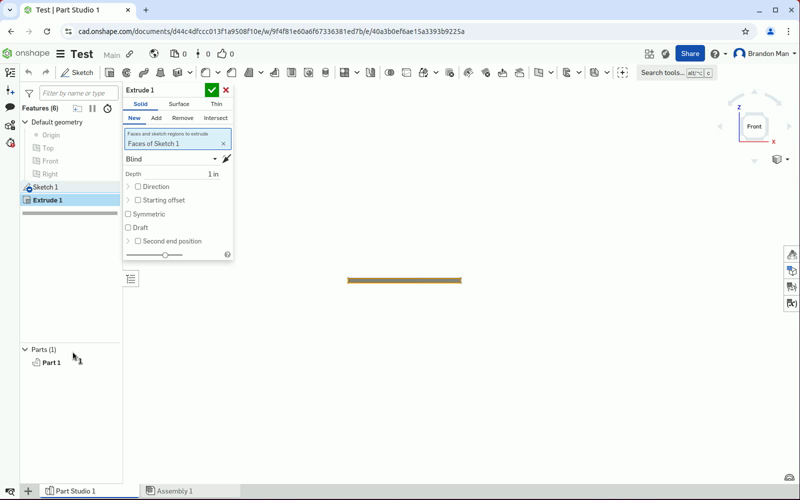
mouse_move(143, 106)
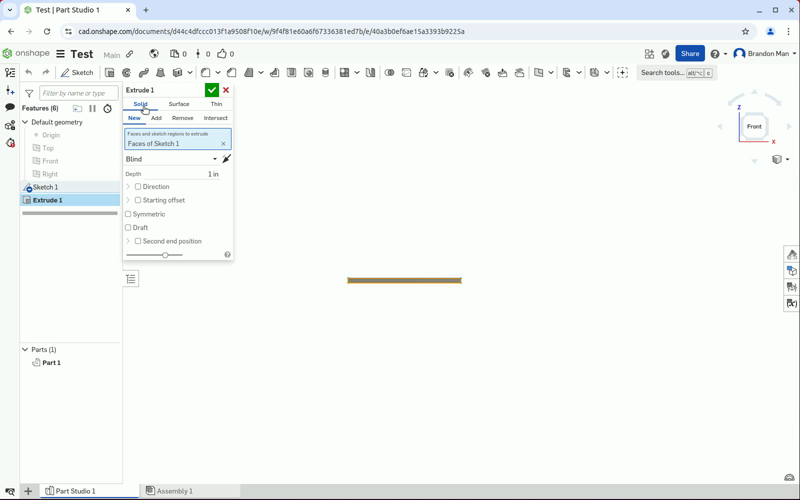
click(143, 106)
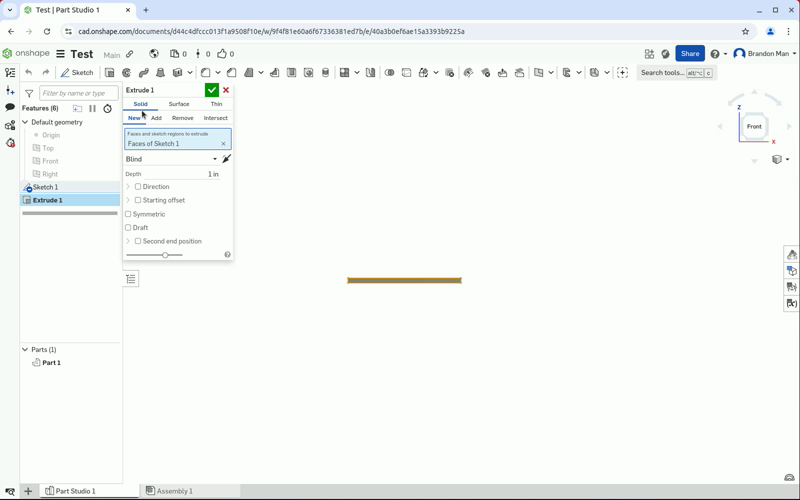
mouse_move(137, 120)
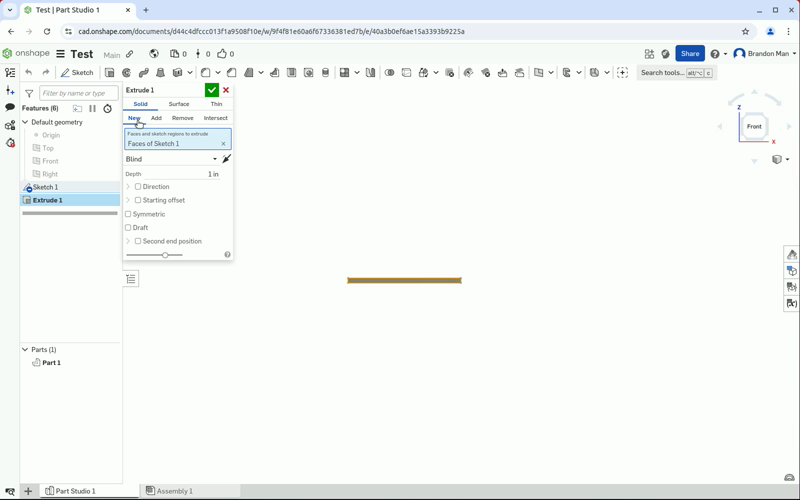
click(137, 120)
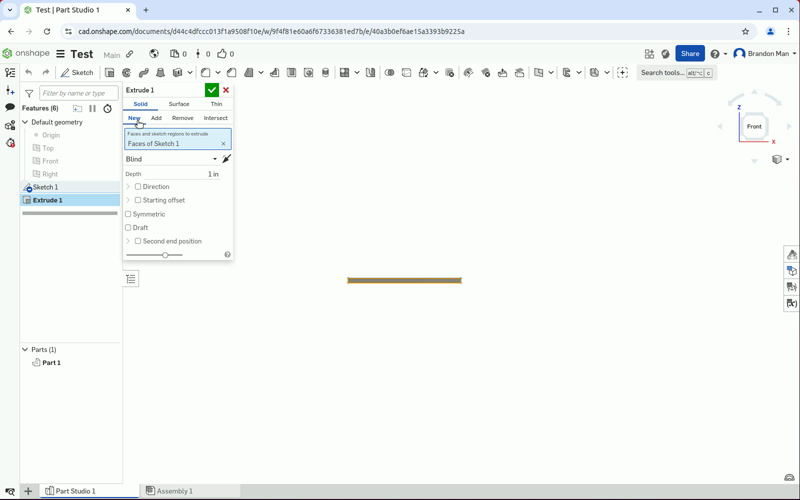
key(tab, 4)
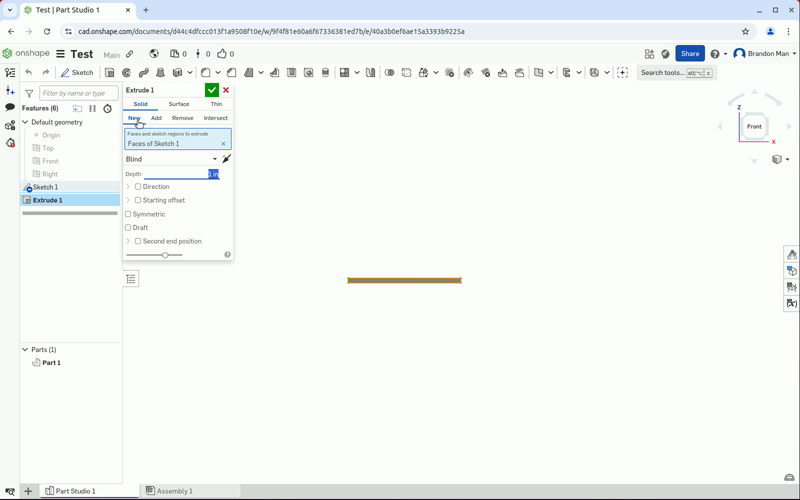
text(0.481)
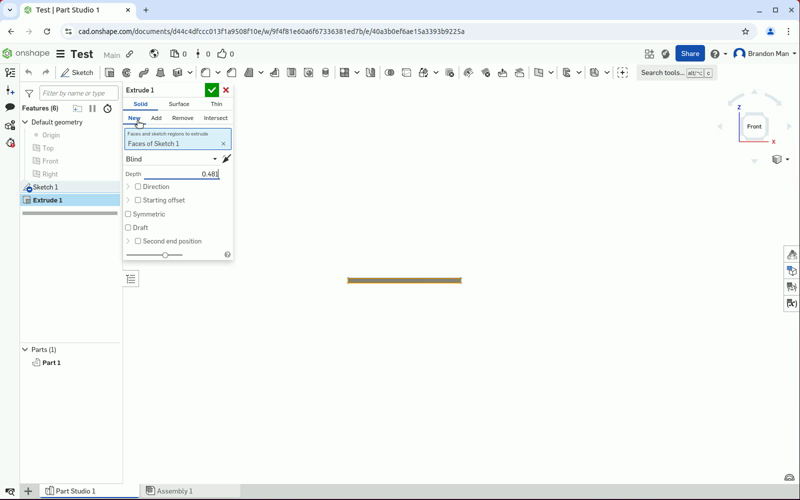
key(enter)
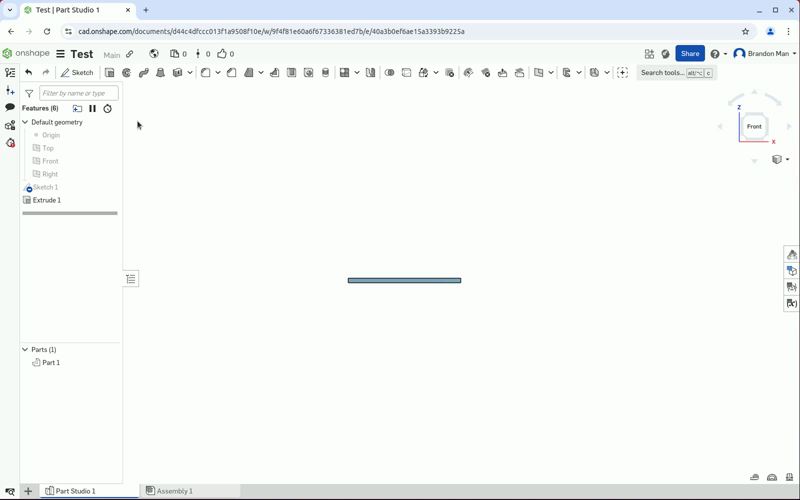
key(shift+h)
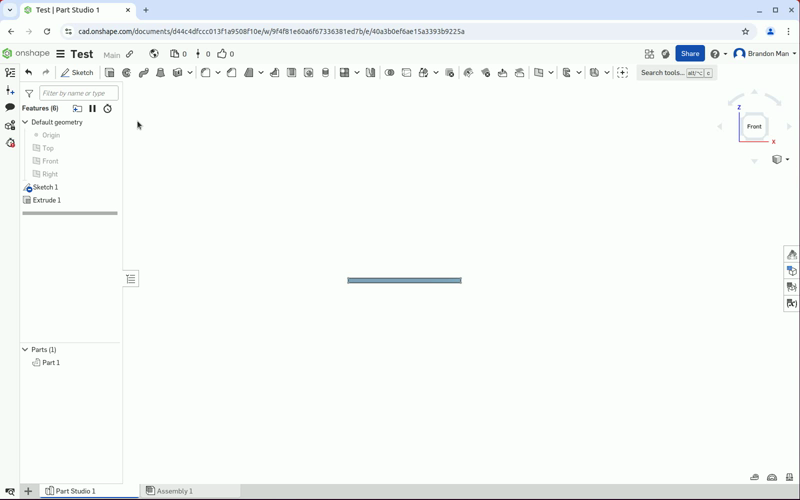
key(shift+h)
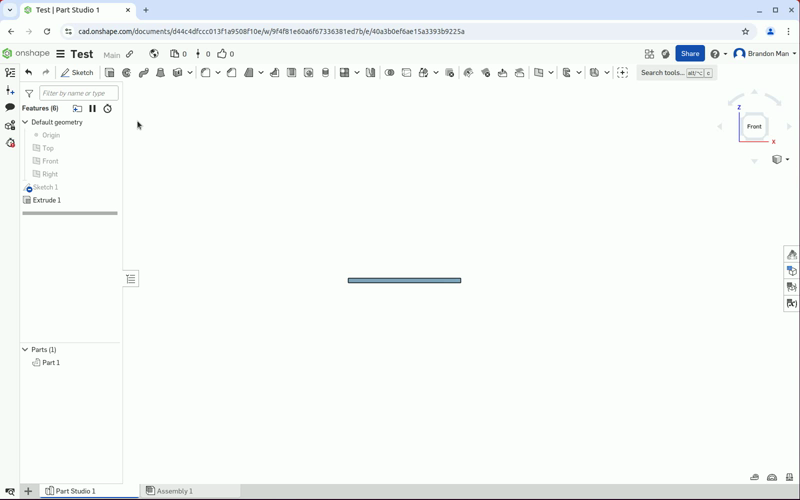
mouse_move(73, 189)
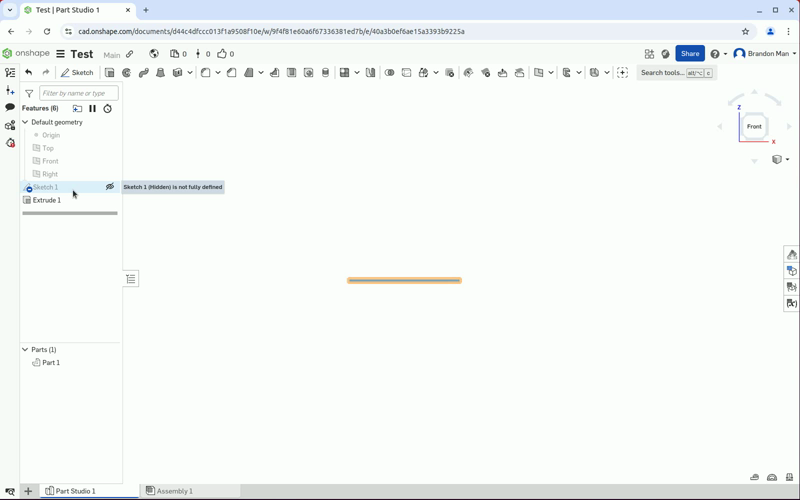
click(73, 189)
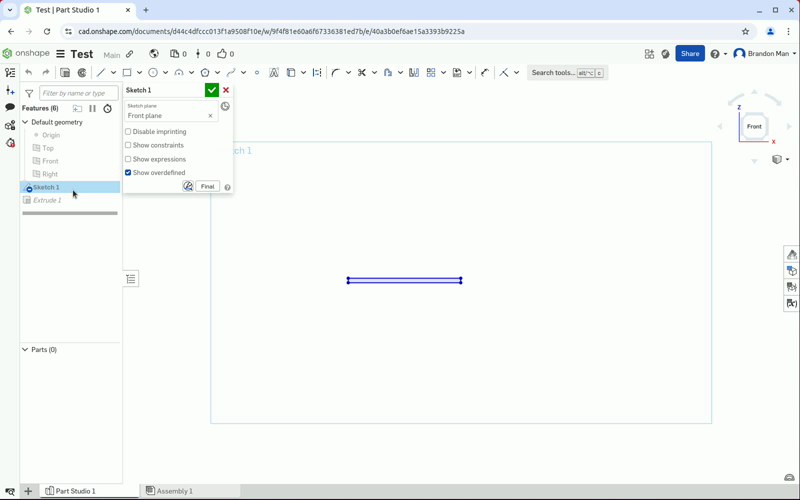
mouse_move(229, 92)
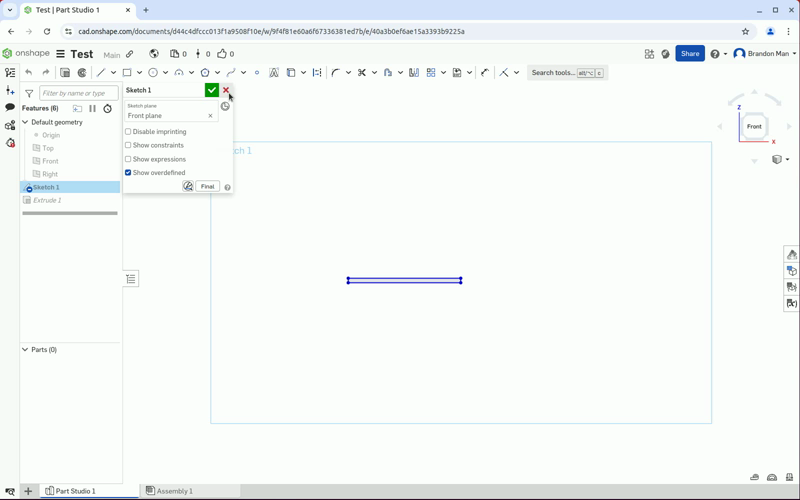
click(229, 92)
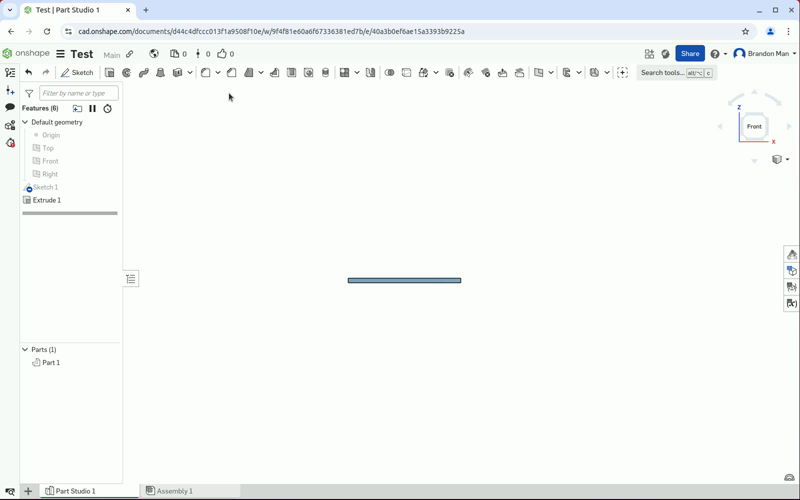
mouse_move(541, 75)
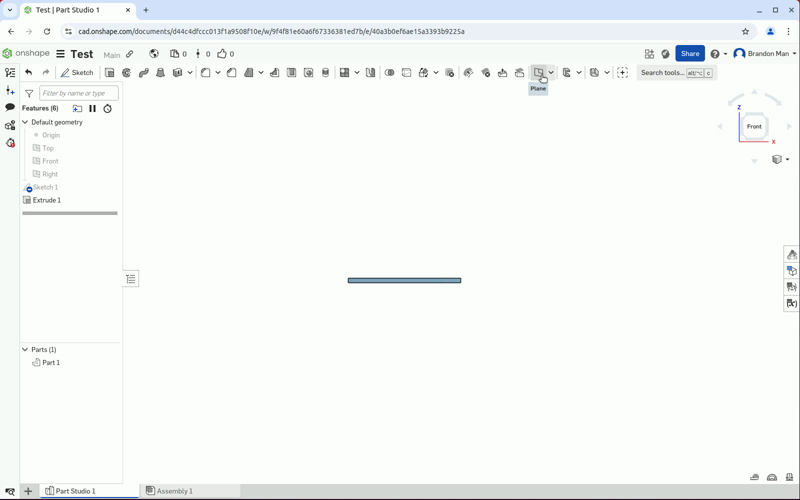
click(541, 75)
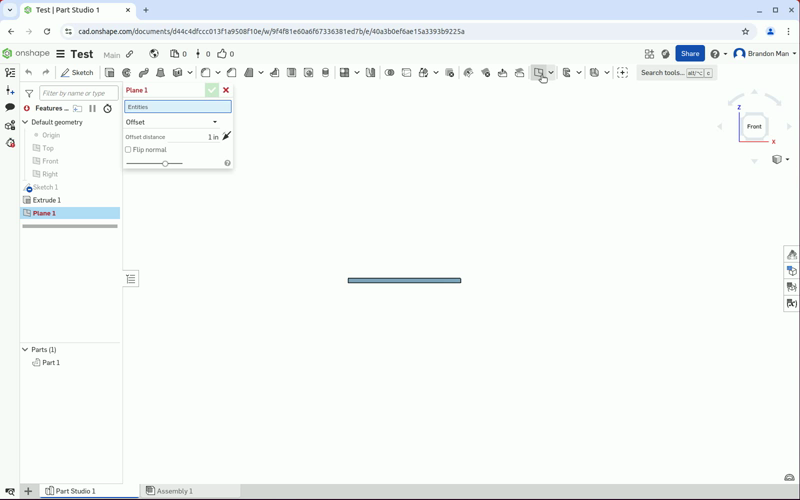
mouse_move(73, 163)
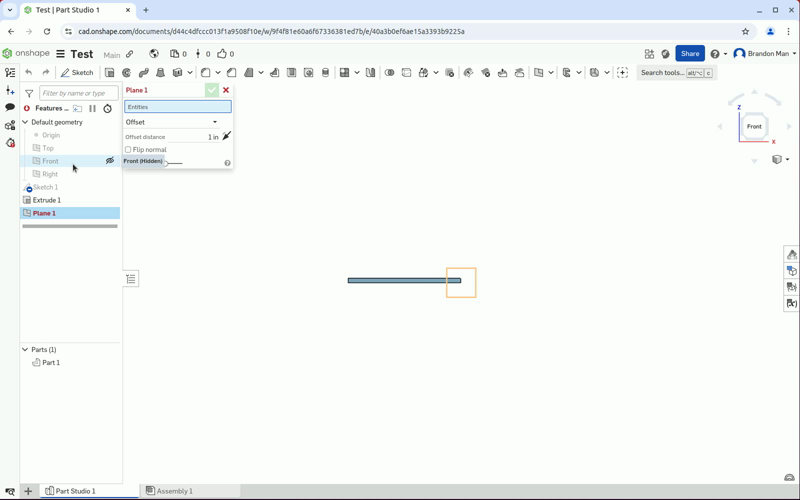
click(73, 163)
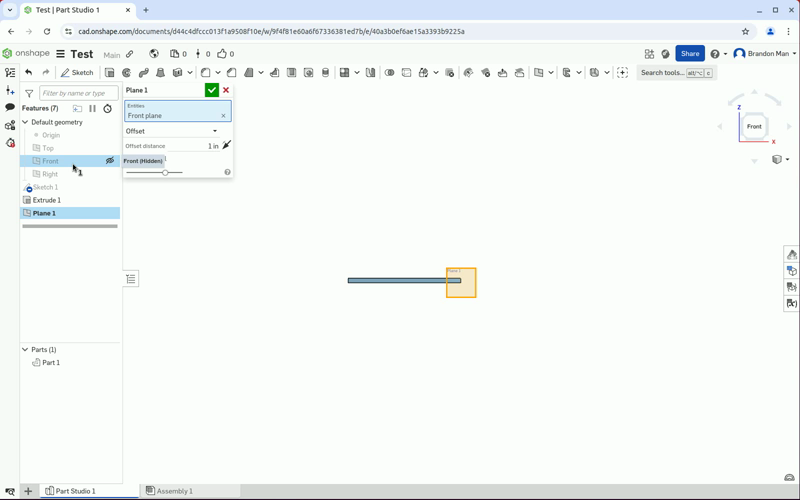
key(tab, 2)
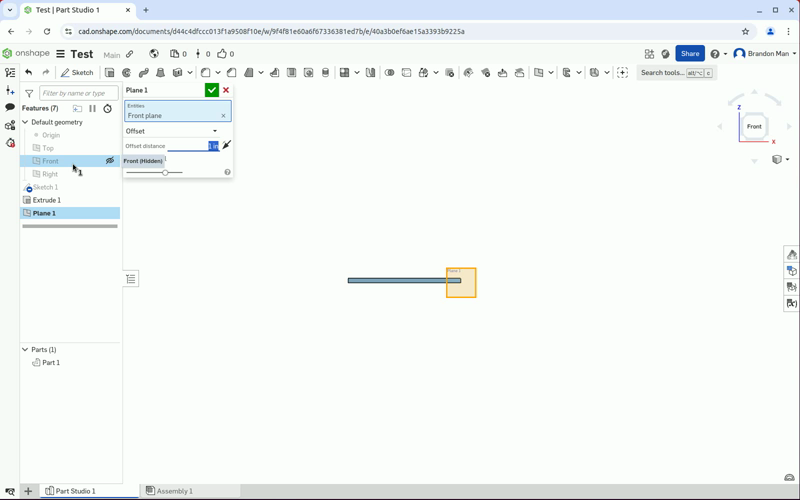
text(0.493)
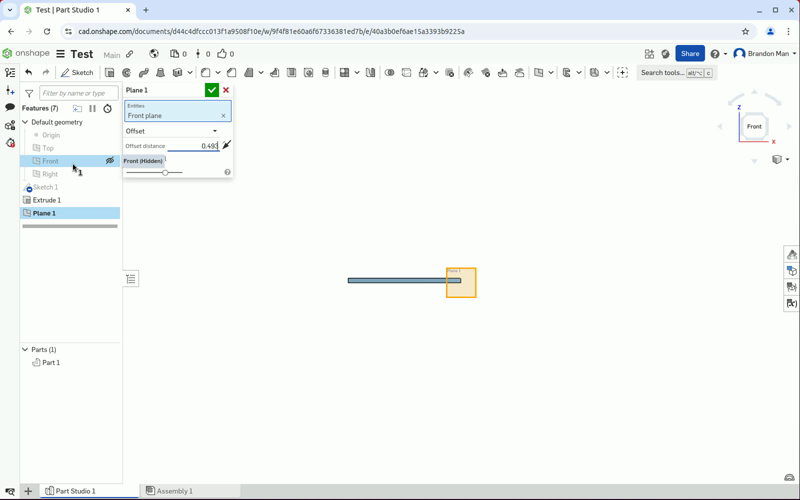
key(enter, 2)
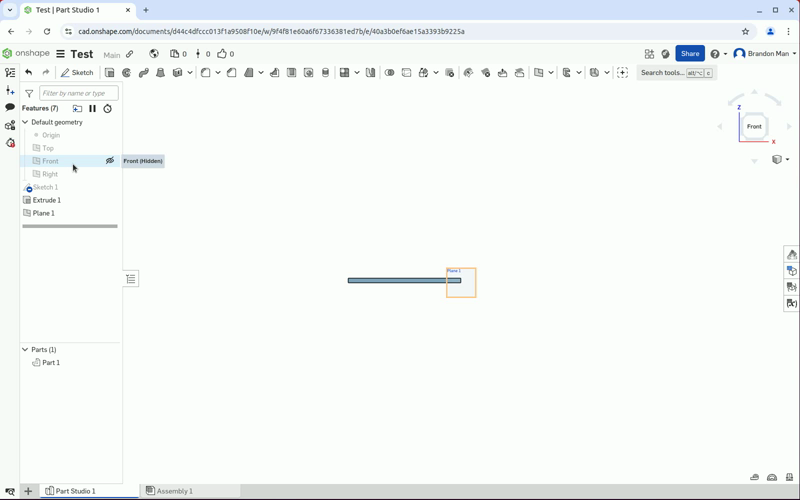
key(shift+s)
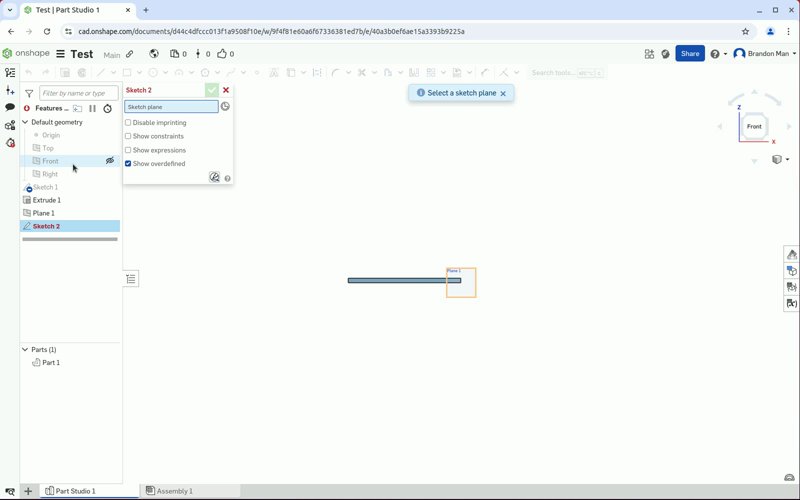
mouse_move(73, 215)
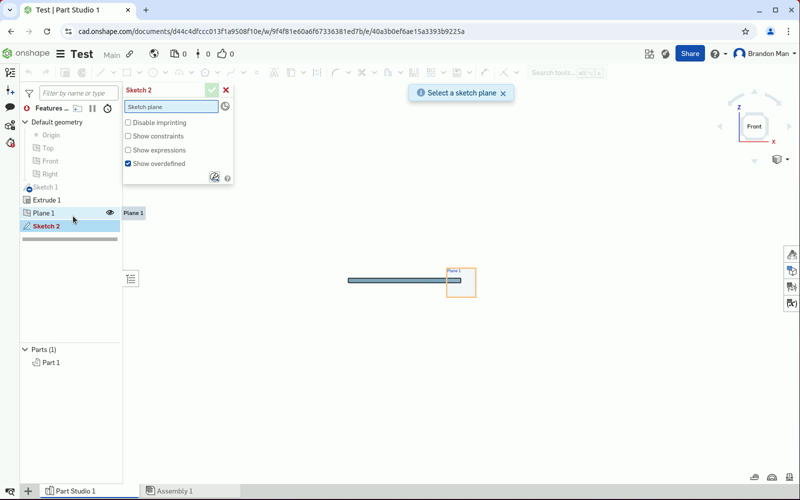
click(73, 215)
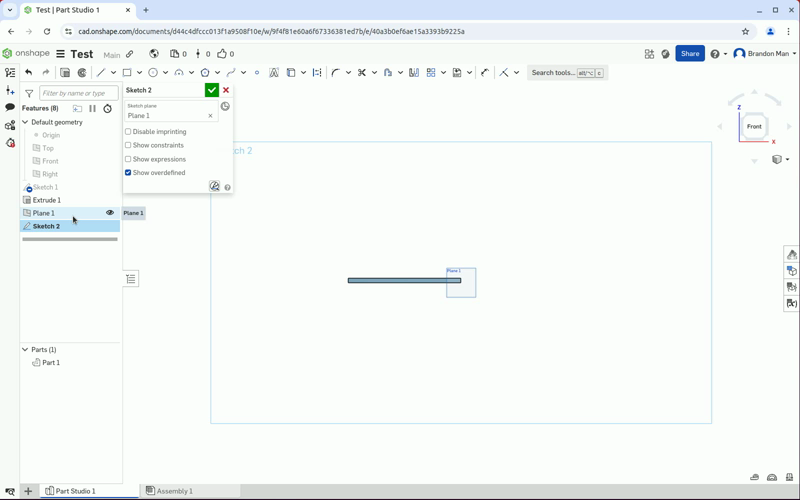
mouse_move(73, 352)
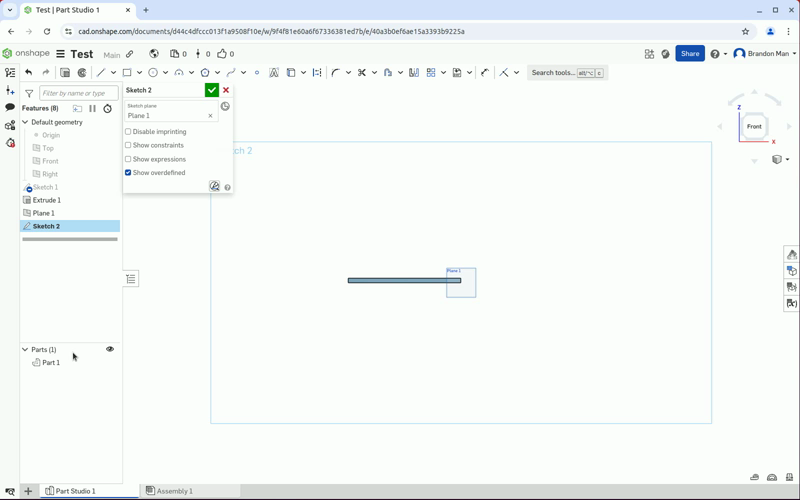
key(y)
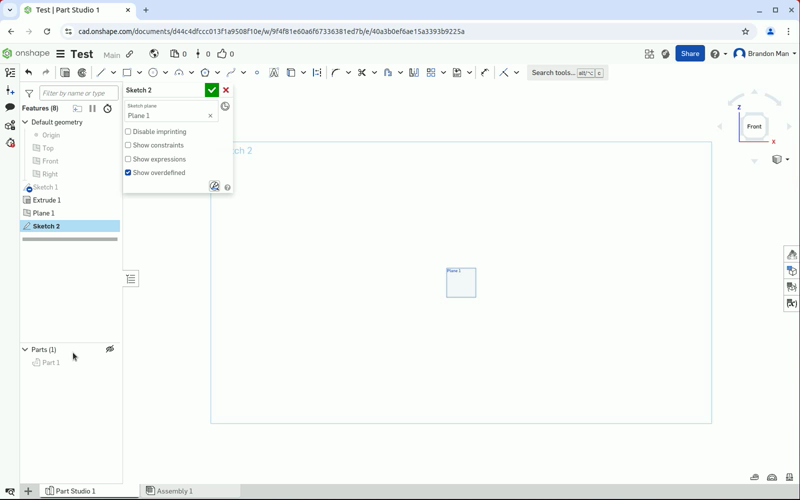
key(l)
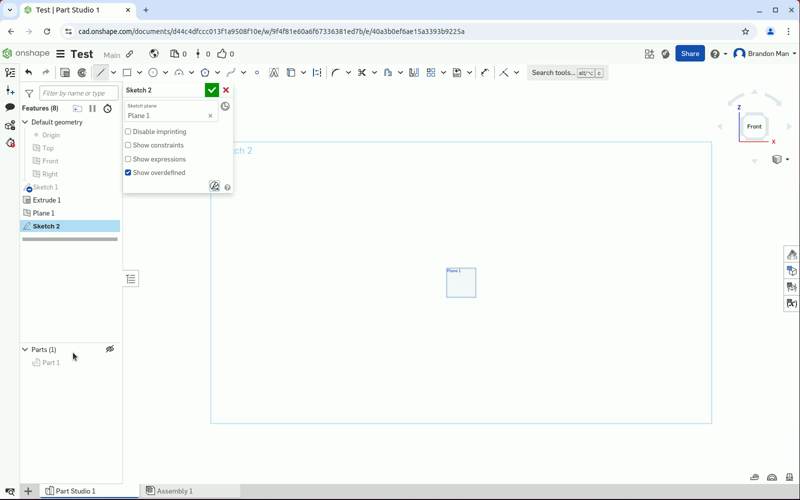
key_down(shift)
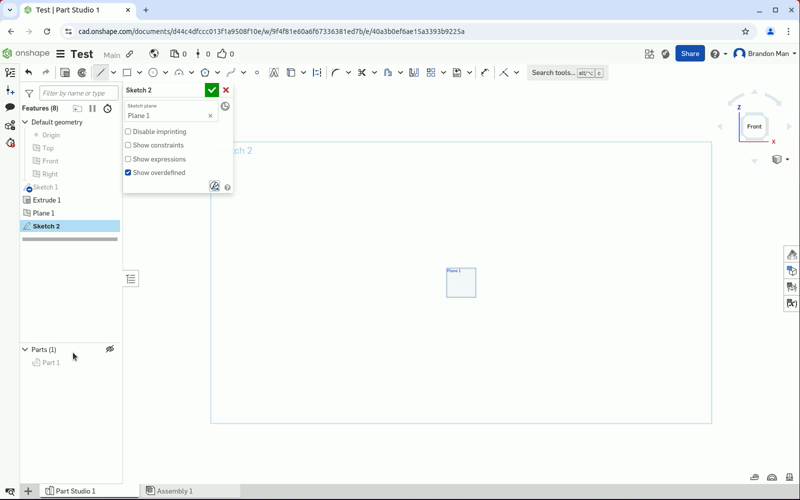
mouse_move(348, 282)
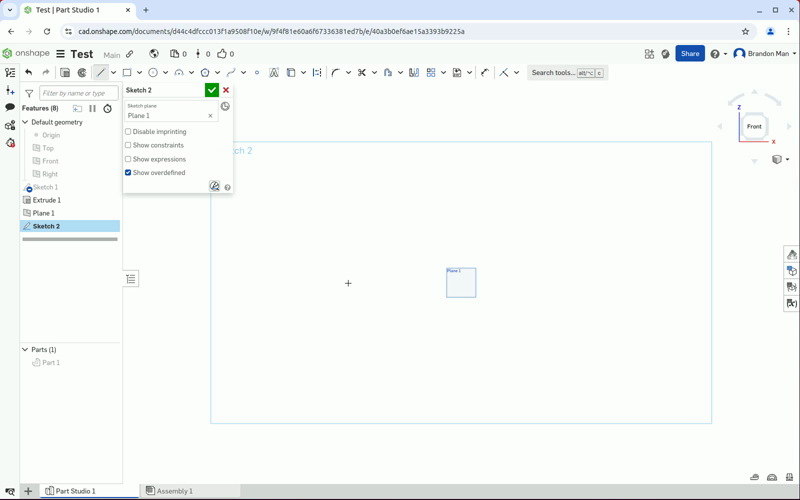
click(348, 282)
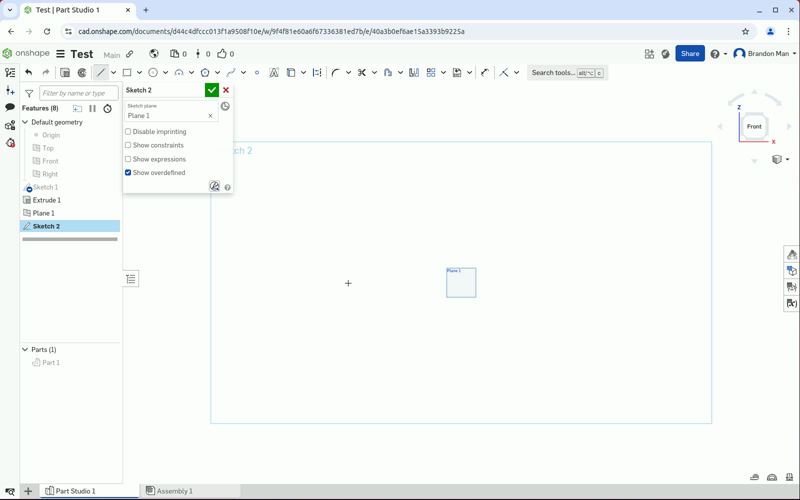
key_up(shift)
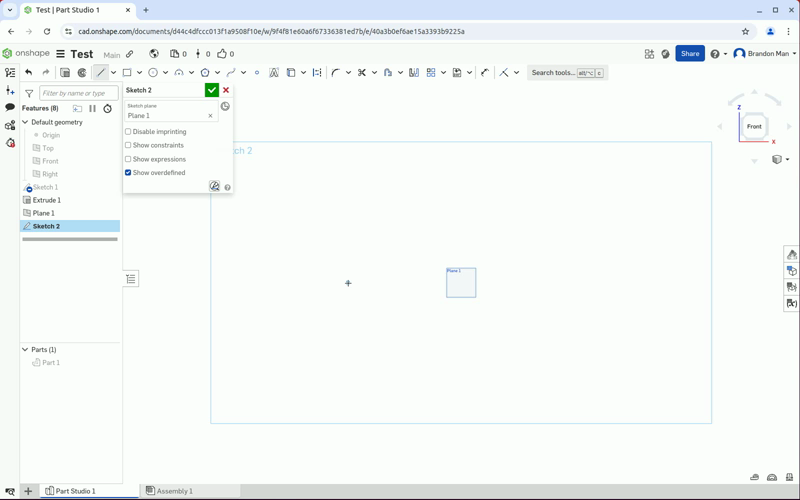
key_down(shift)
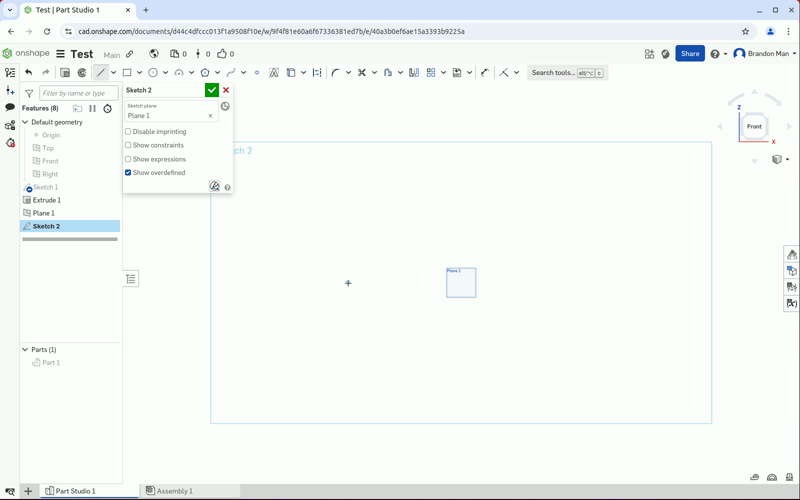
mouse_move(378, 282)
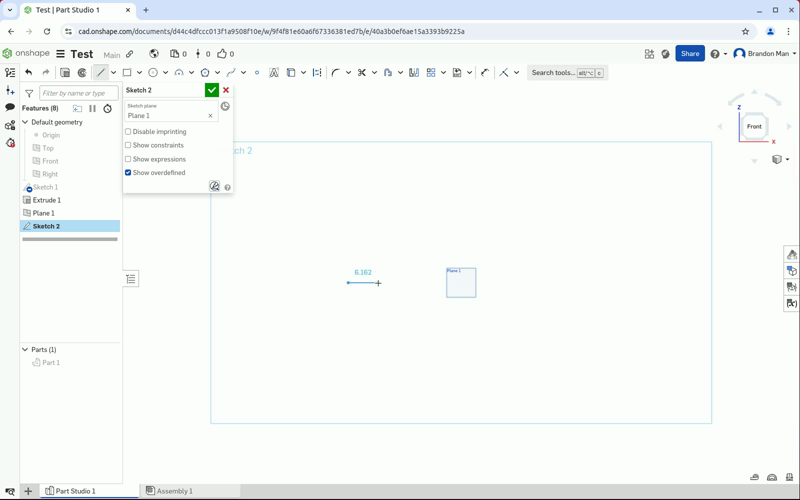
mouse_move(349, 282)
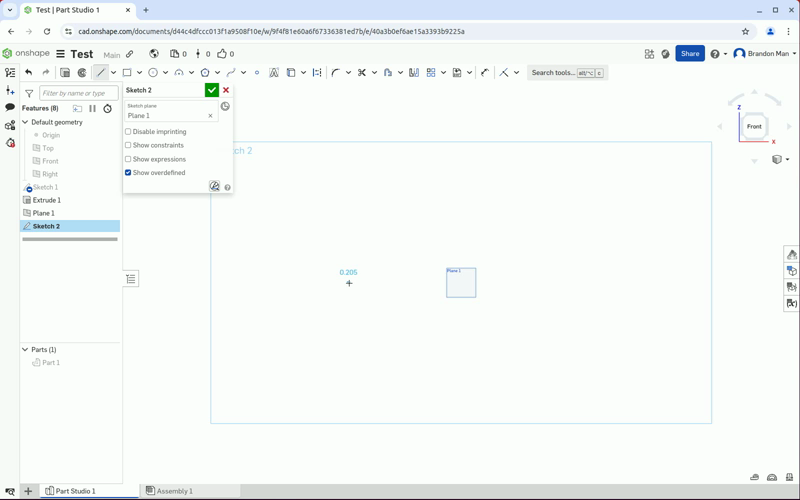
scroll(6)
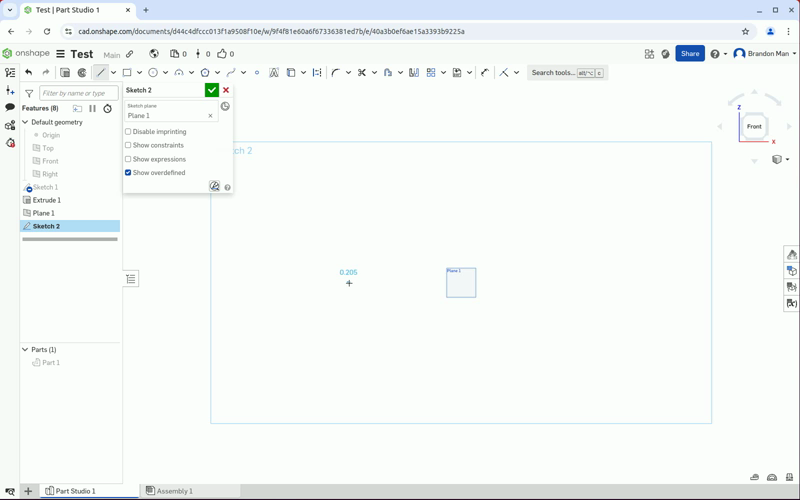
scroll(6)
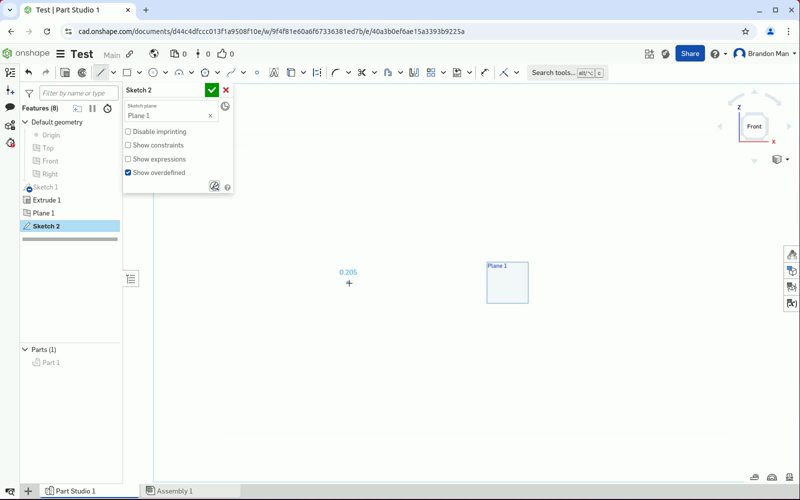
scroll(6)
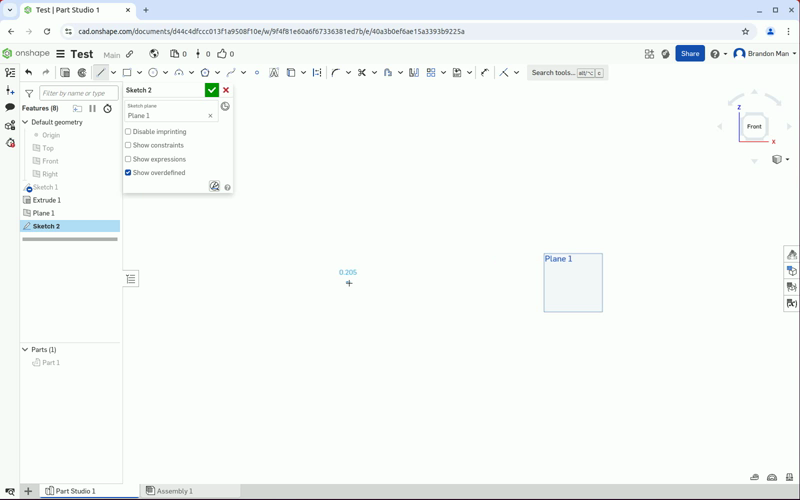
scroll(6)
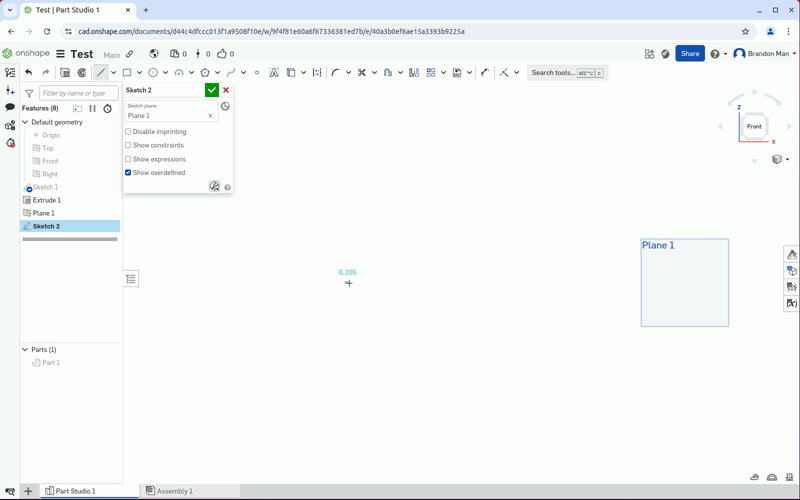
scroll(6)
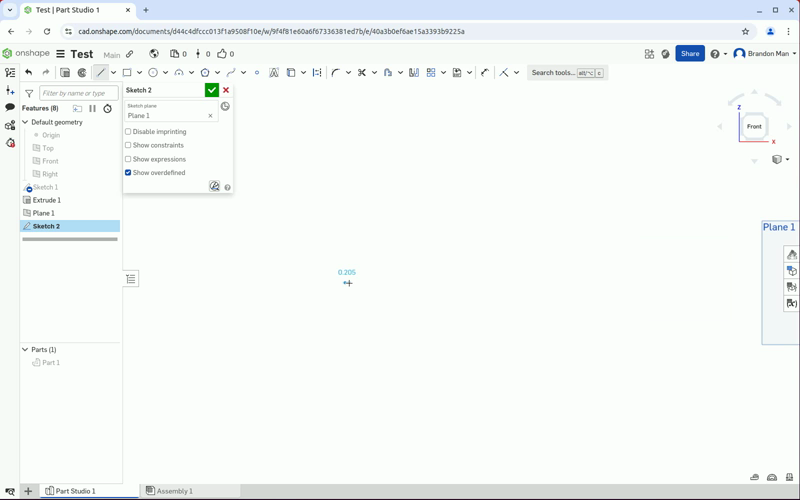
scroll(6)
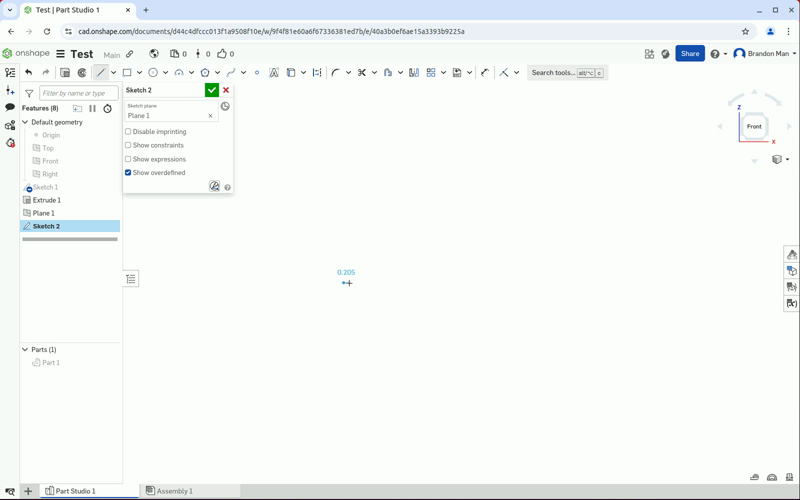
scroll(6)
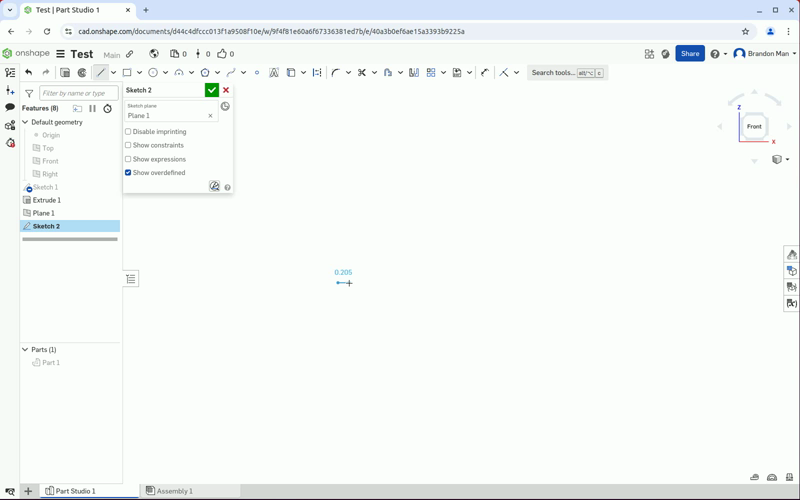
click(349, 282)
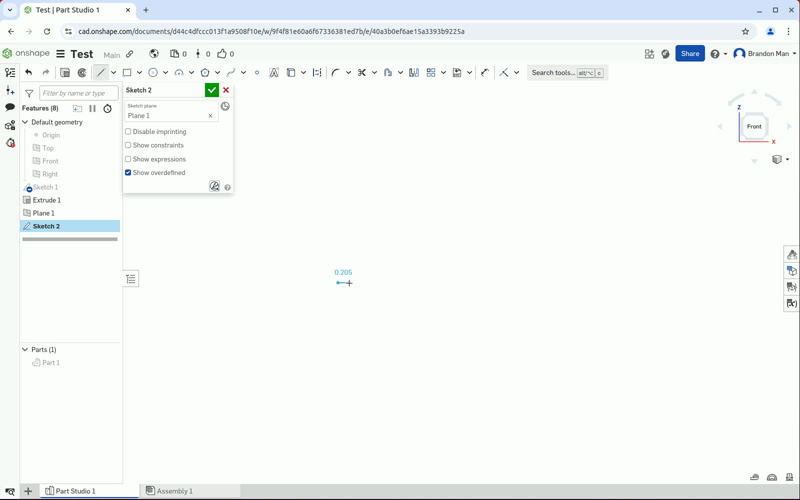
scroll(-6)
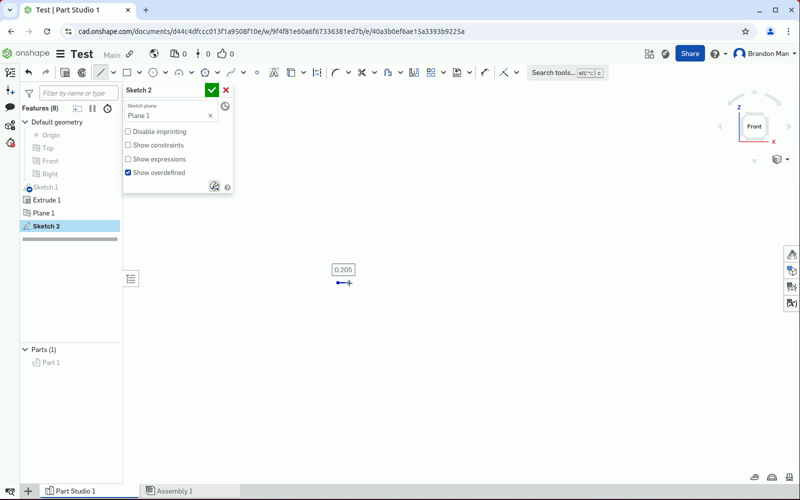
scroll(-6)
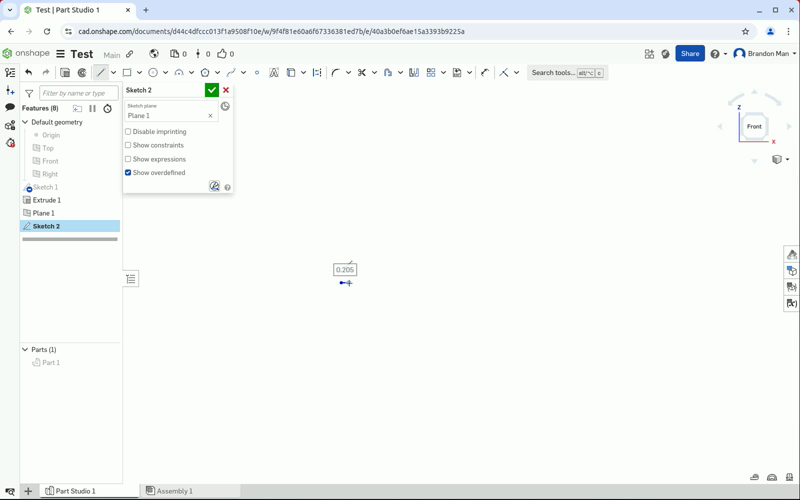
scroll(-6)
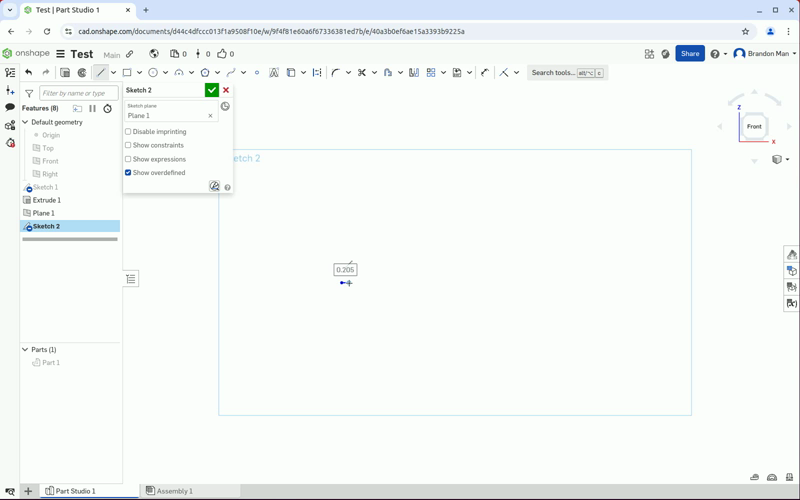
scroll(-6)
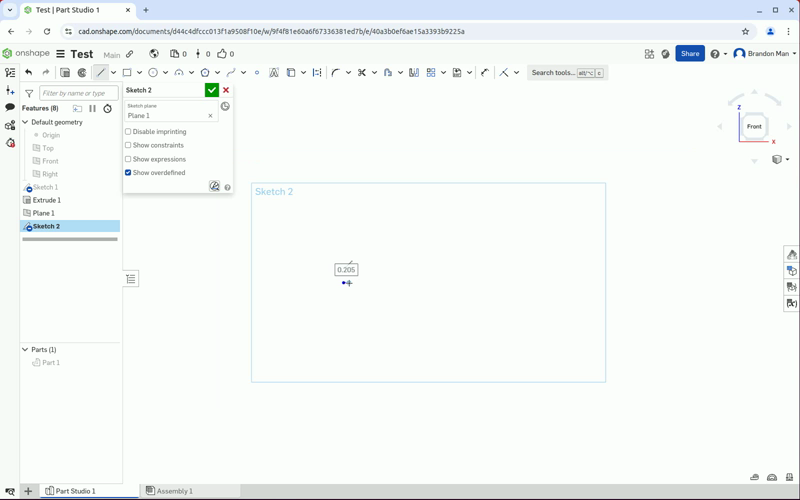
scroll(-6)
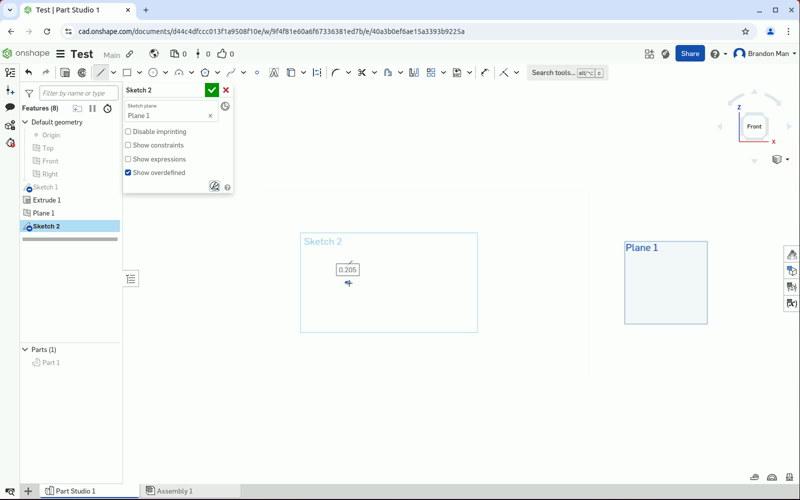
scroll(-6)
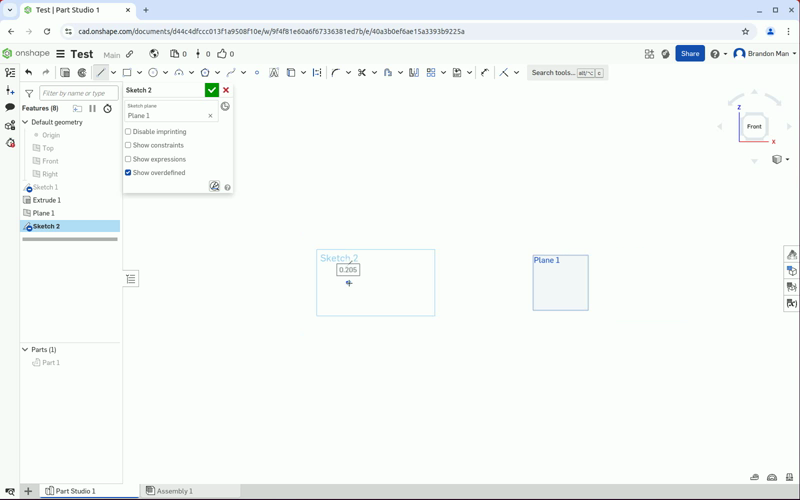
scroll(-6)
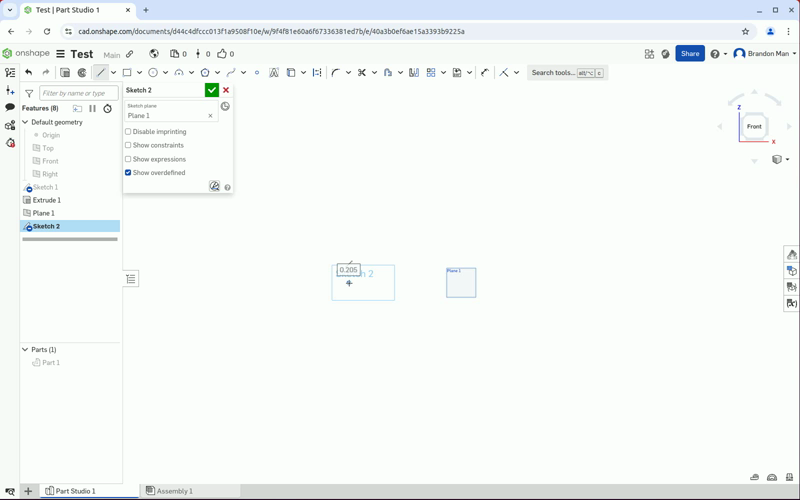
key_up(shift)
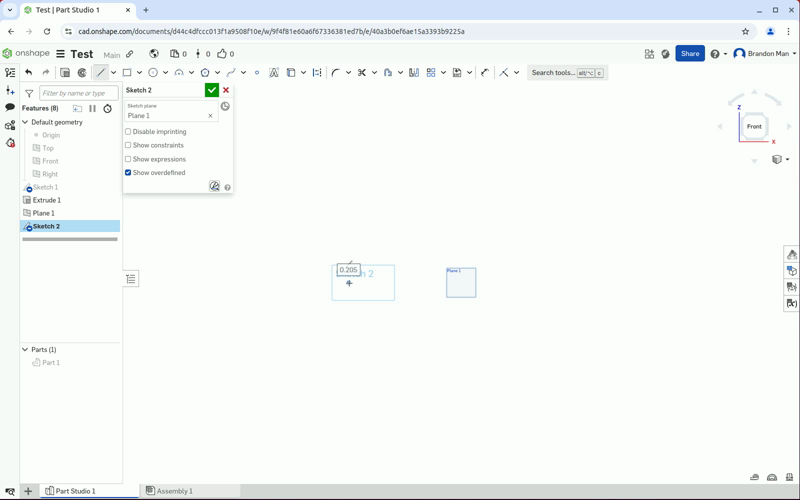
key_down(shift)
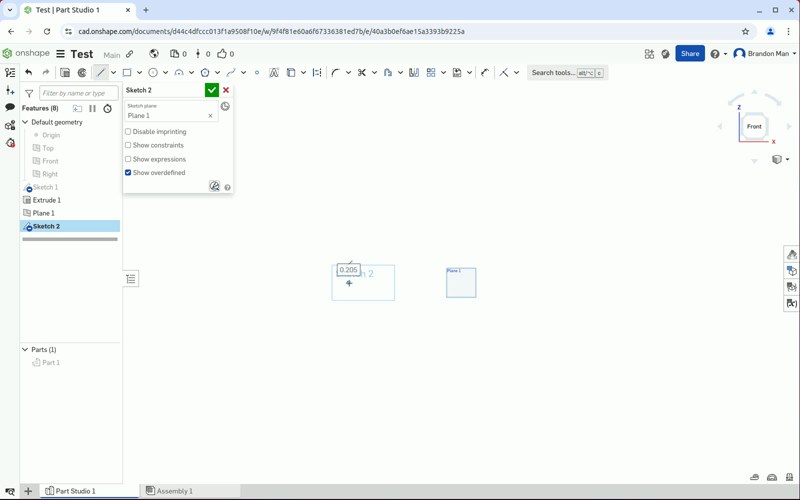
mouse_move(379, 282)
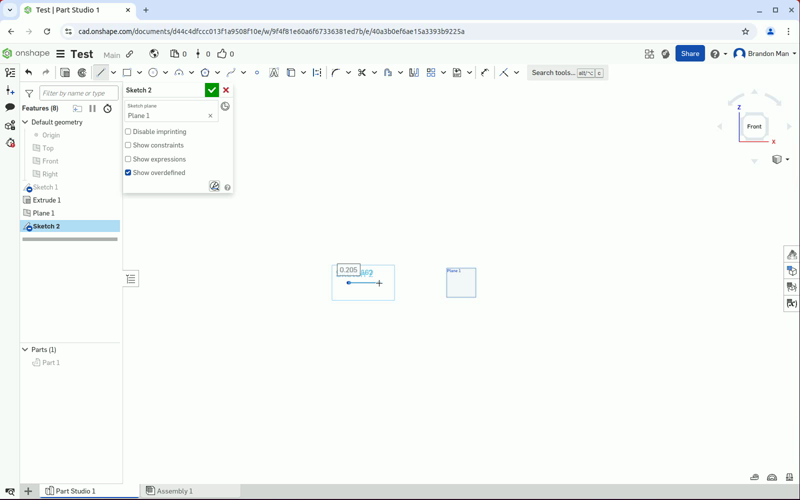
mouse_move(348, 277)
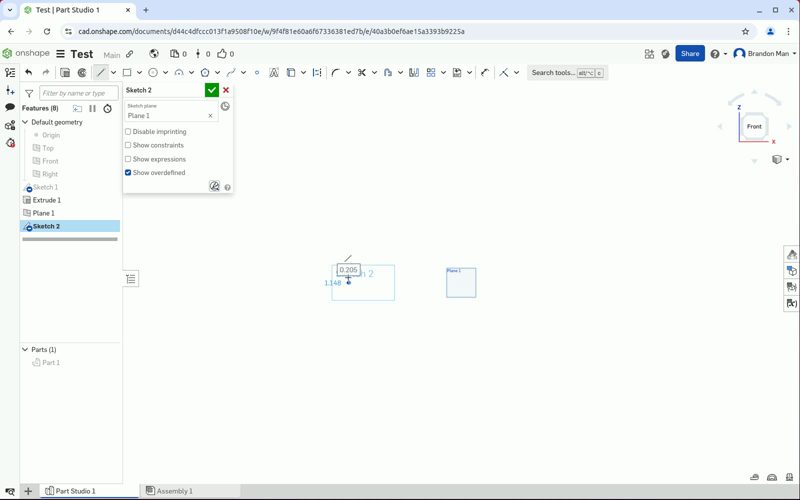
scroll(6)
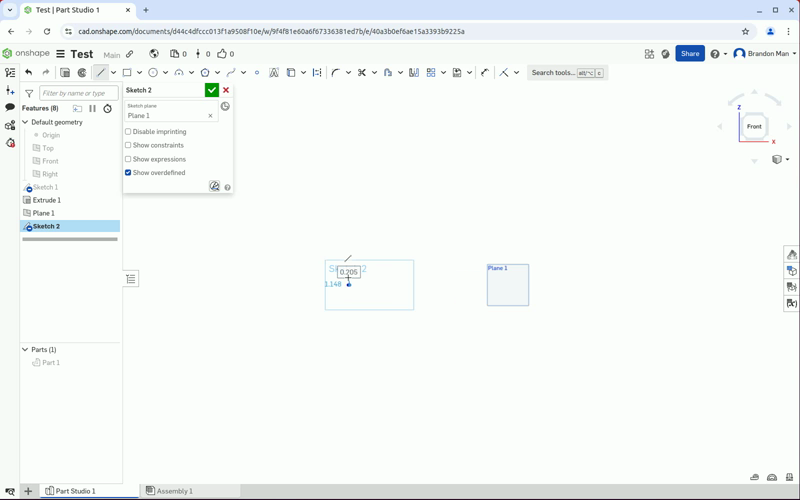
scroll(6)
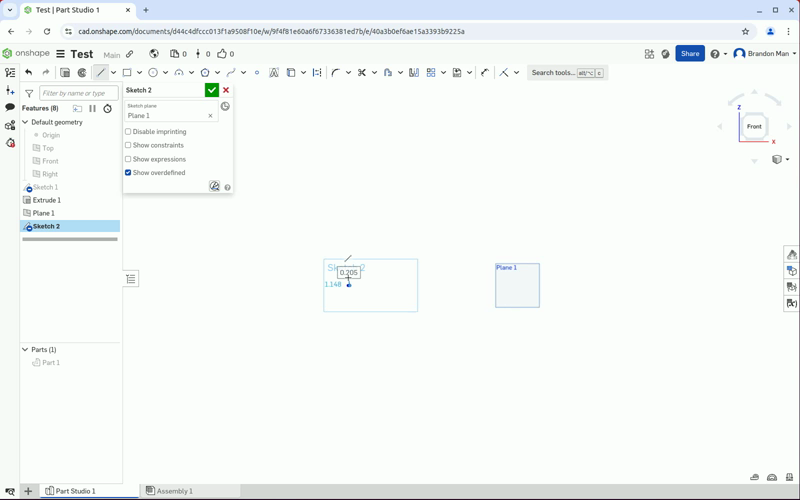
scroll(6)
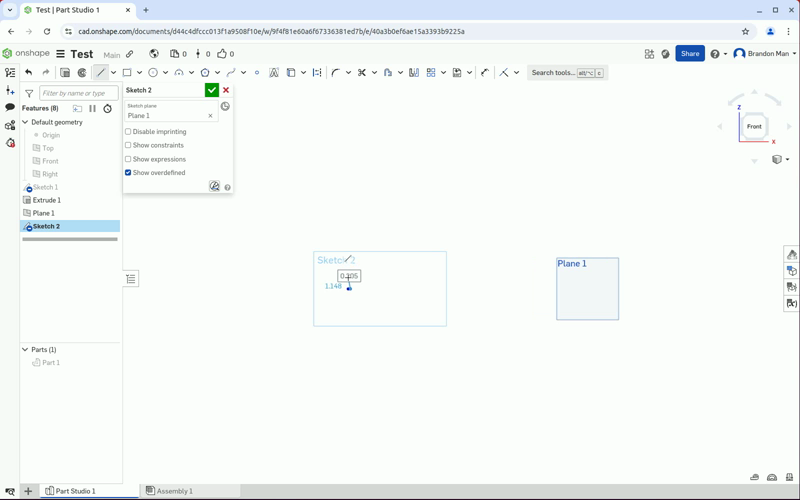
scroll(6)
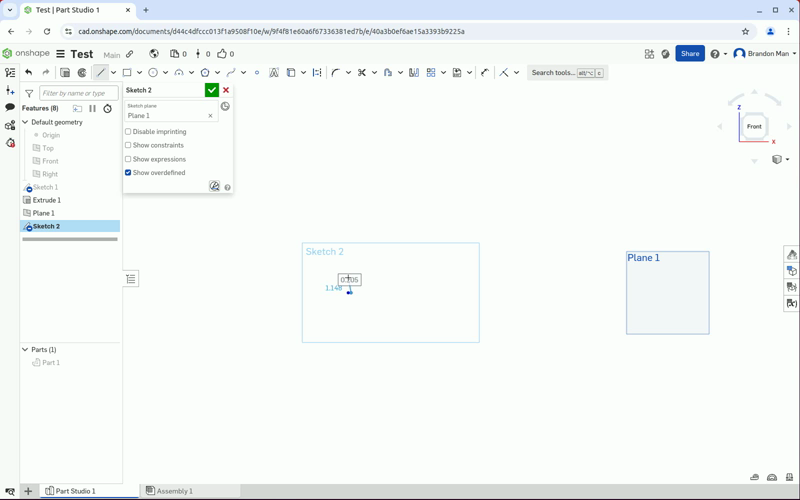
scroll(6)
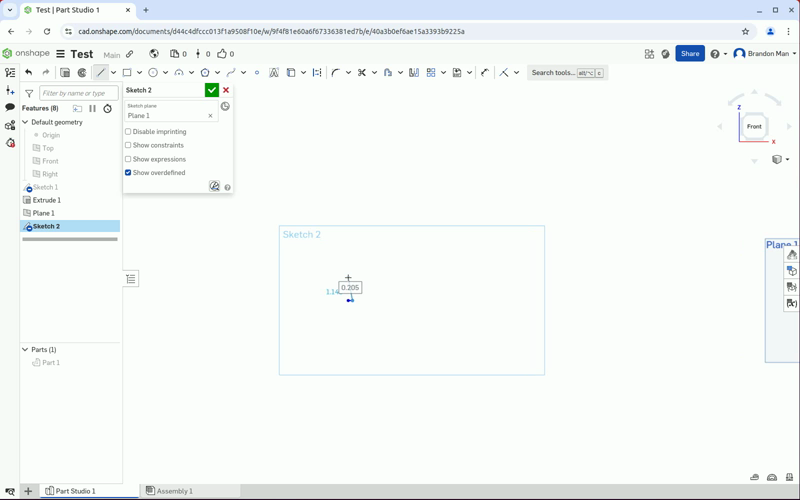
scroll(6)
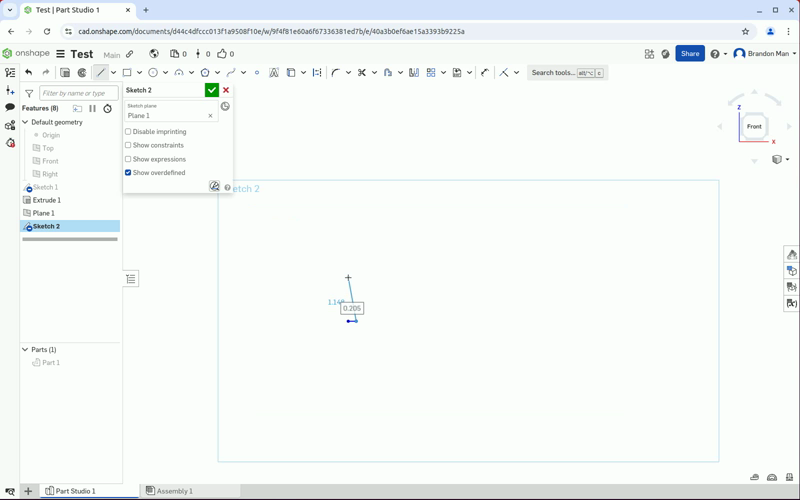
scroll(6)
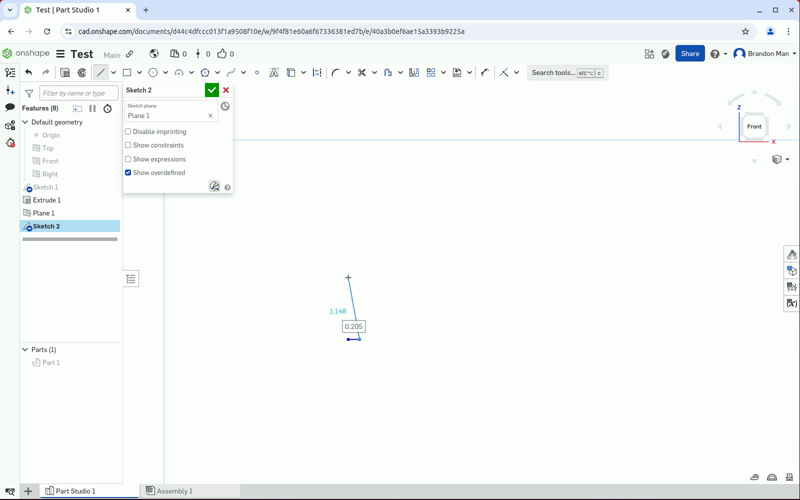
click(348, 277)
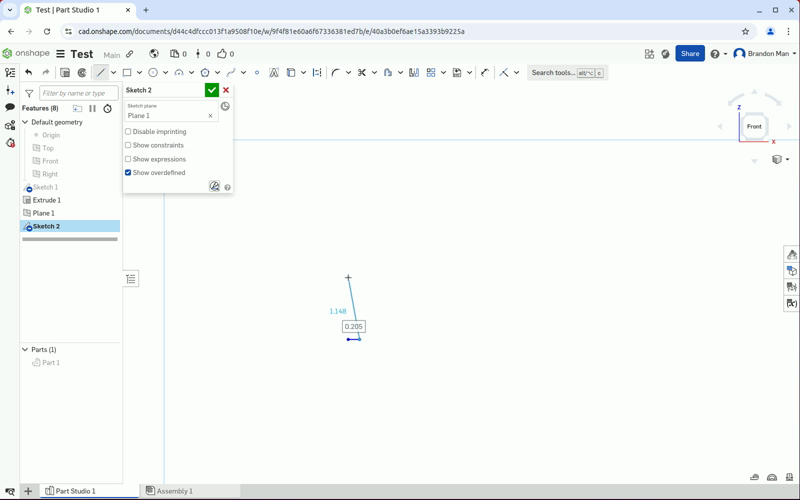
scroll(-6)
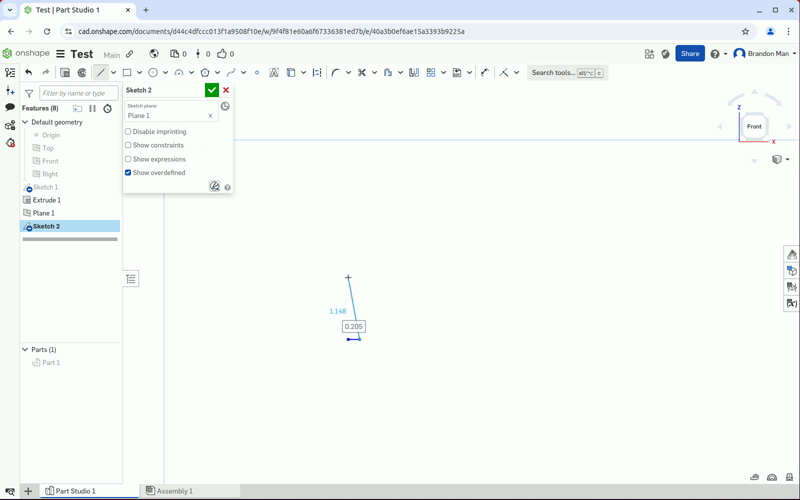
scroll(-6)
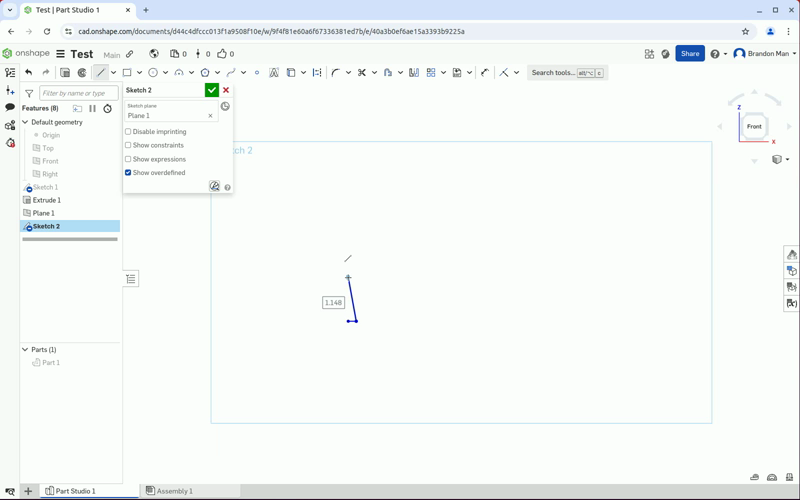
scroll(-6)
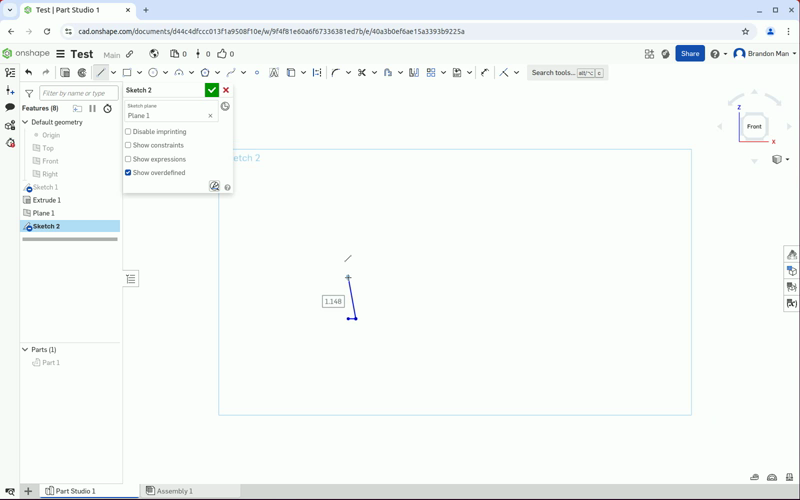
scroll(-6)
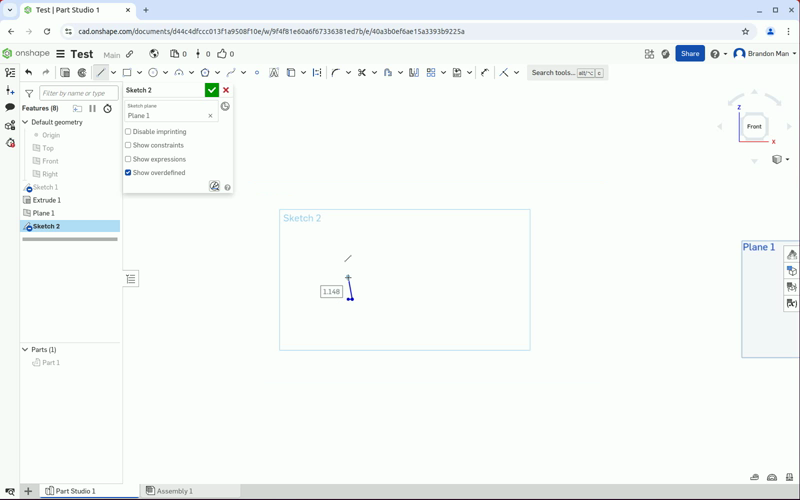
scroll(-6)
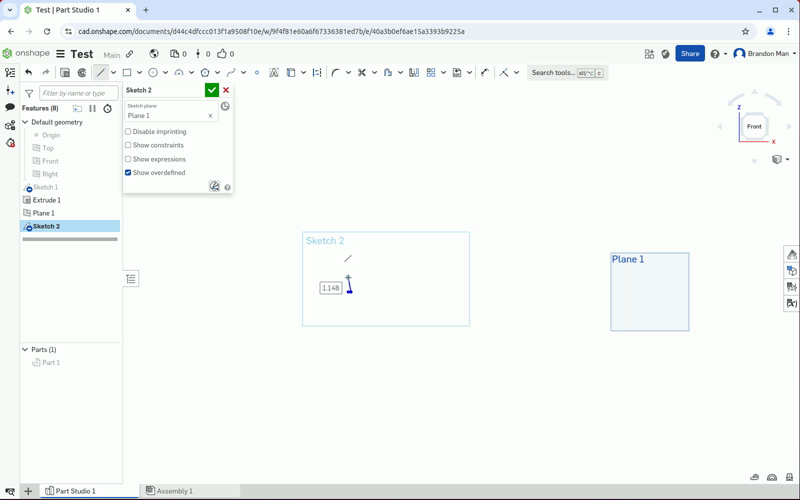
scroll(-6)
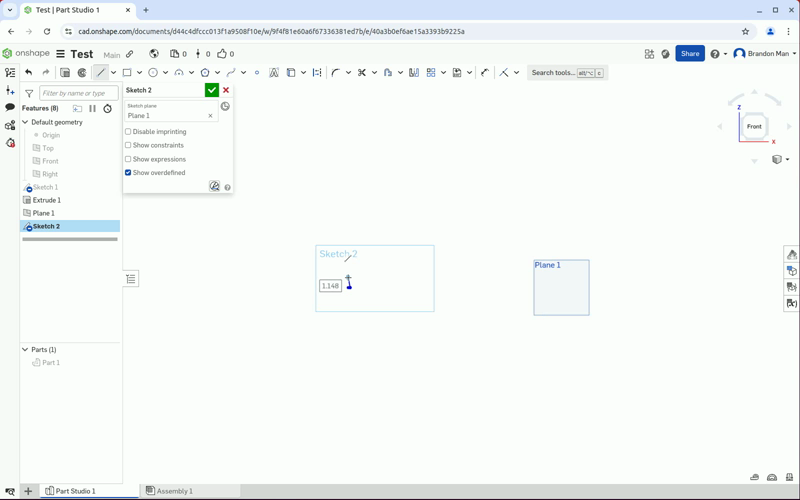
scroll(-6)
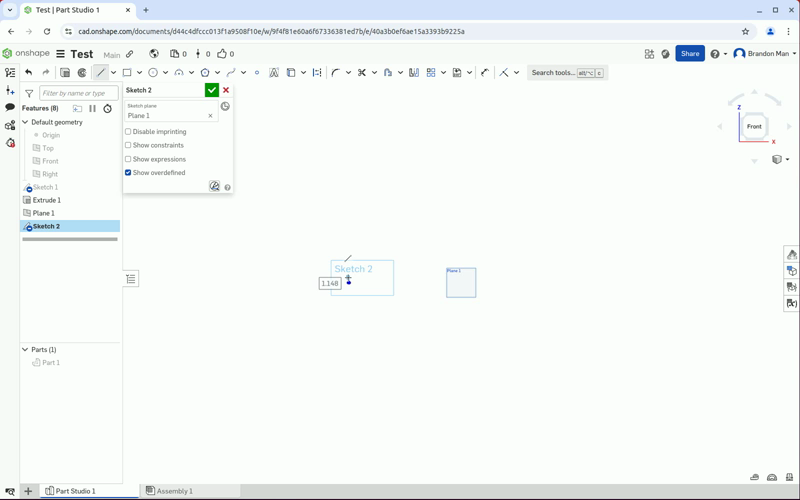
key_up(shift)
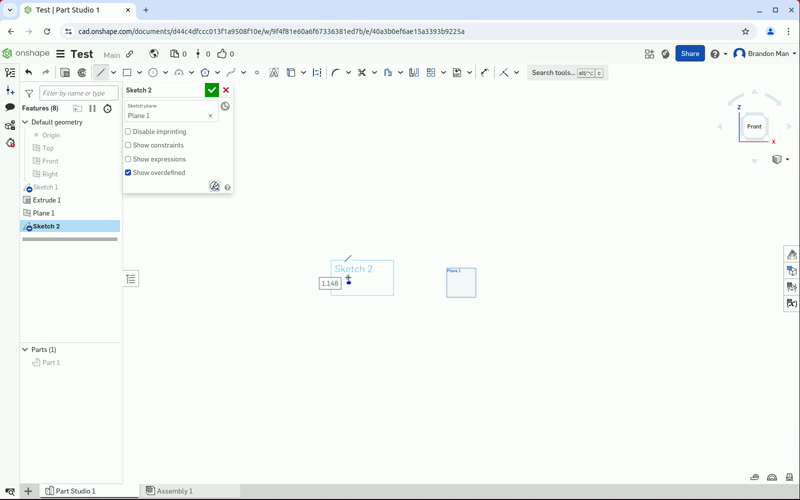
mouse_move(378, 277)
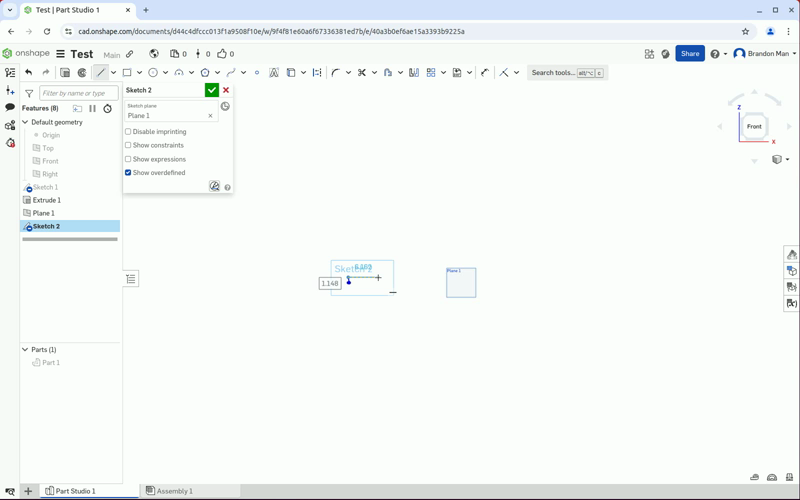
key_down(shift)
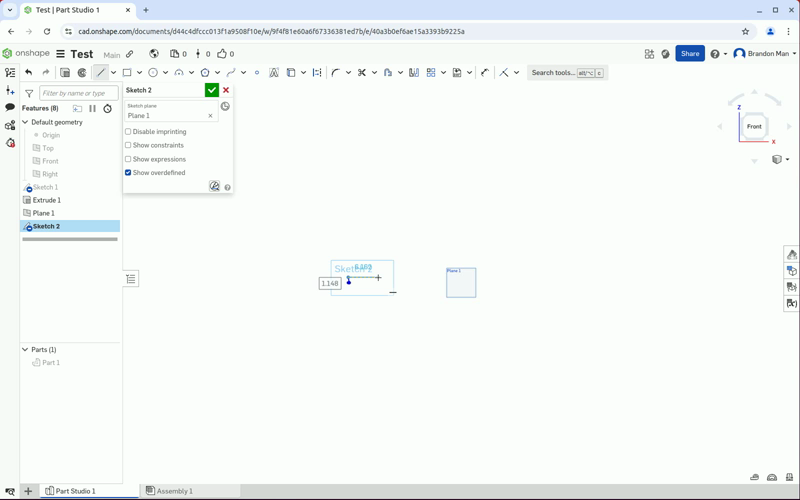
mouse_move(348, 282)
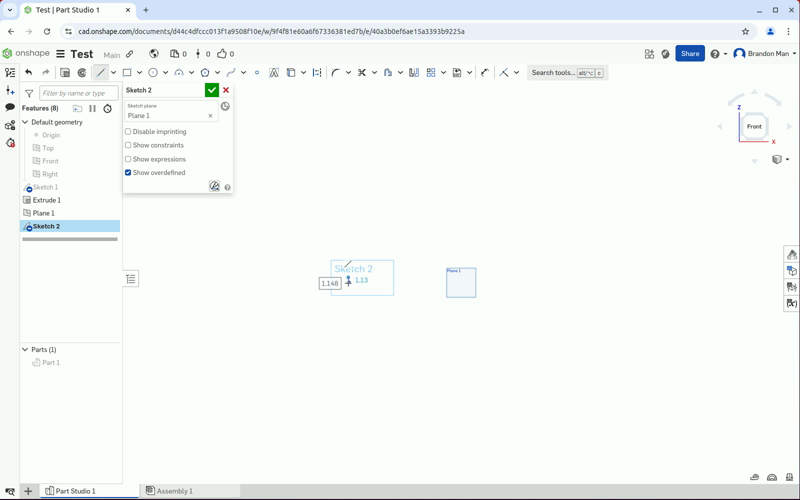
scroll(6)
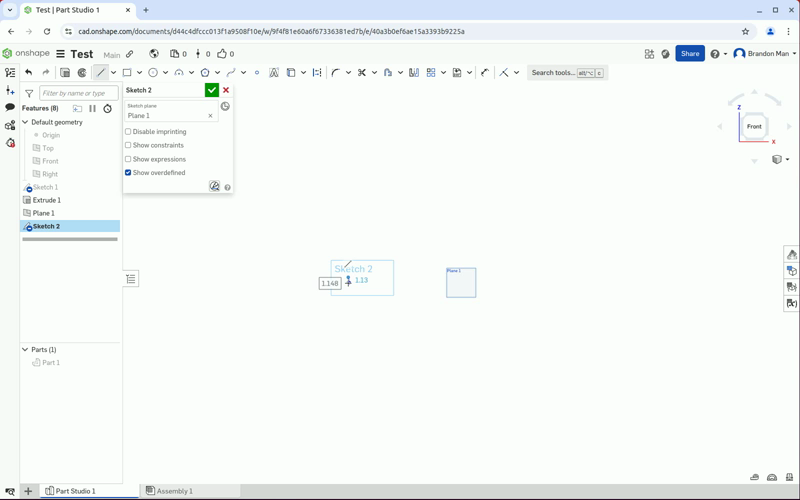
scroll(6)
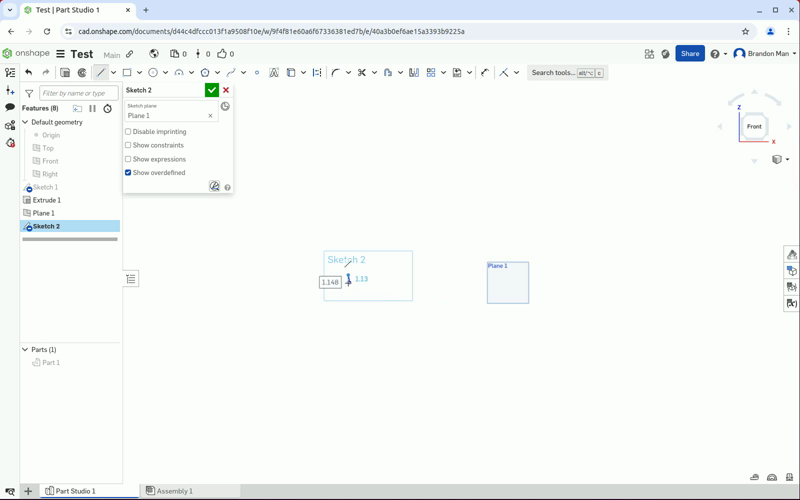
scroll(6)
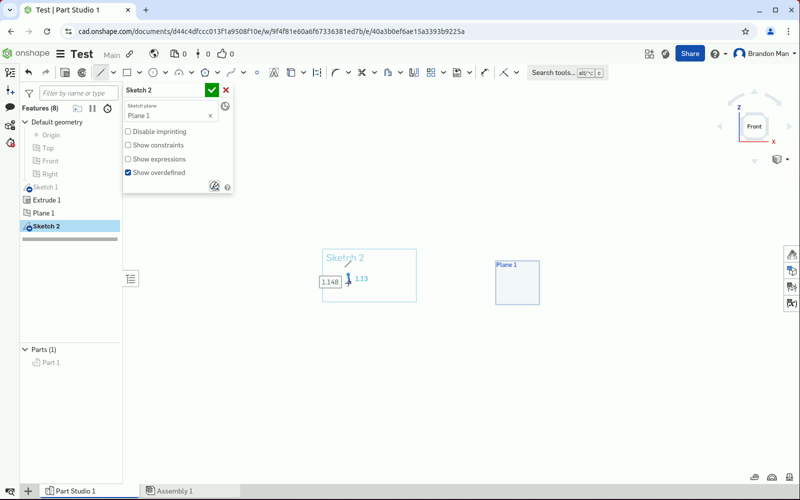
scroll(6)
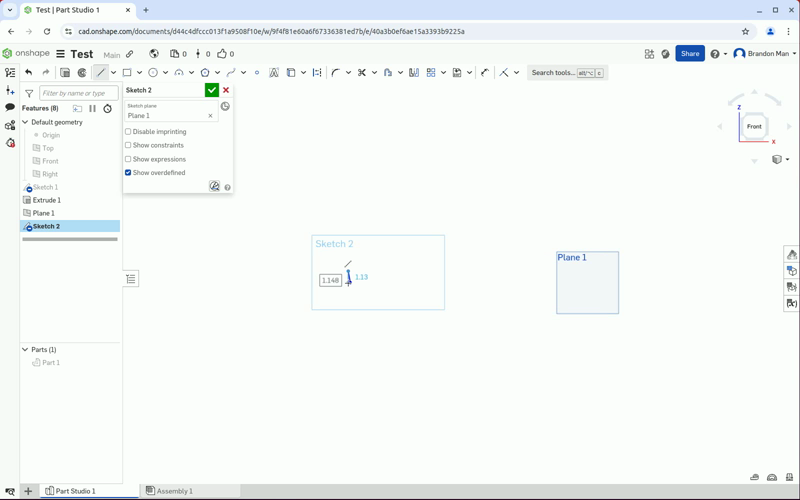
scroll(6)
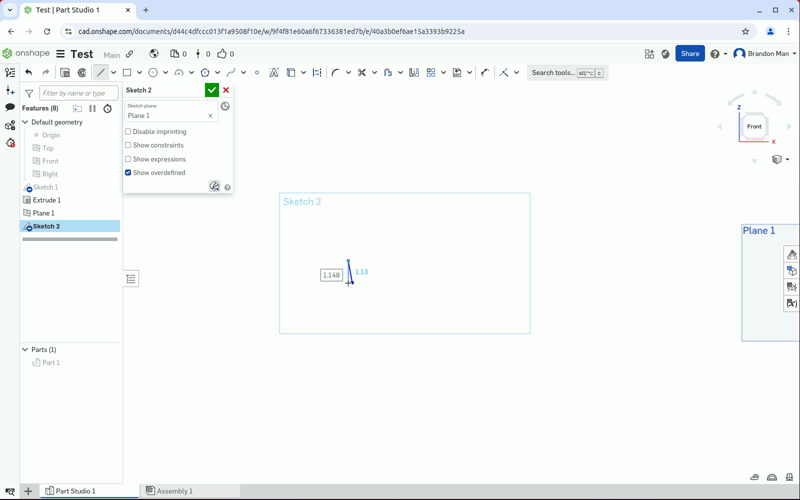
scroll(6)
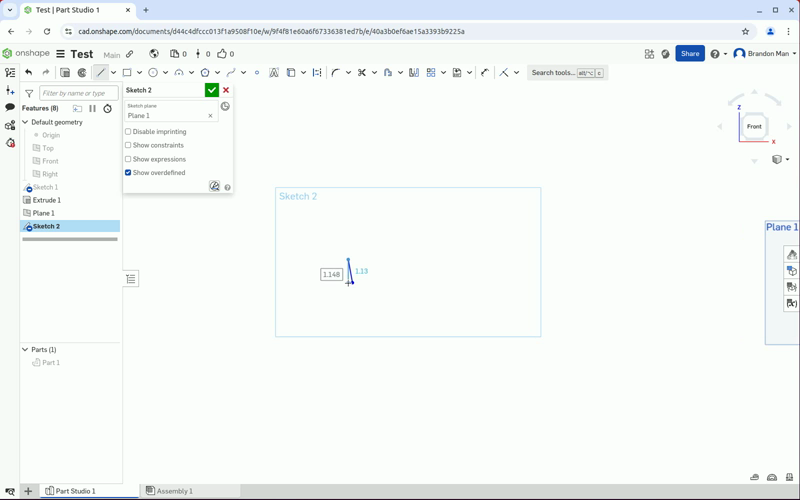
scroll(6)
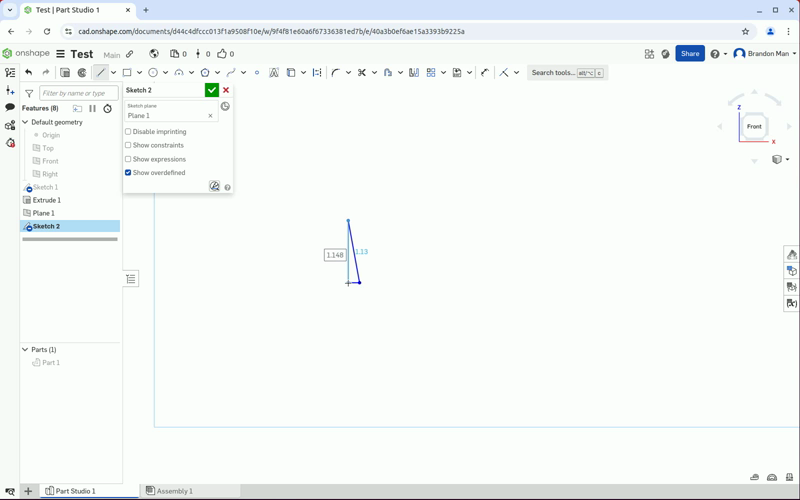
key_up(shift)
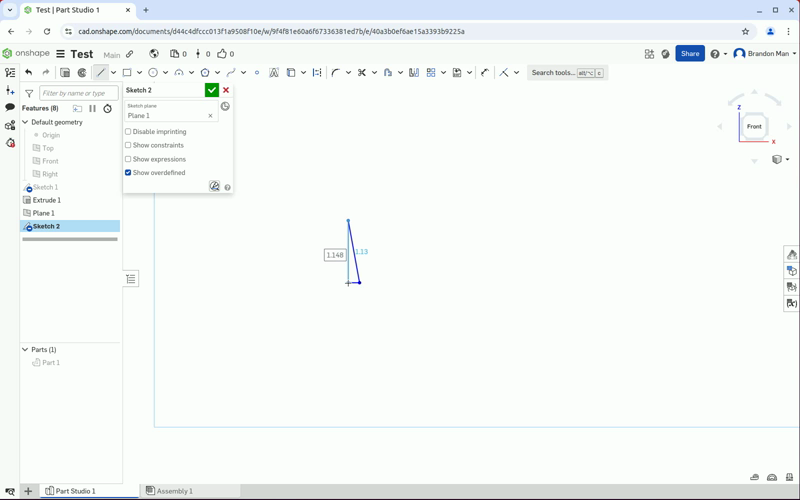
click(348, 282)
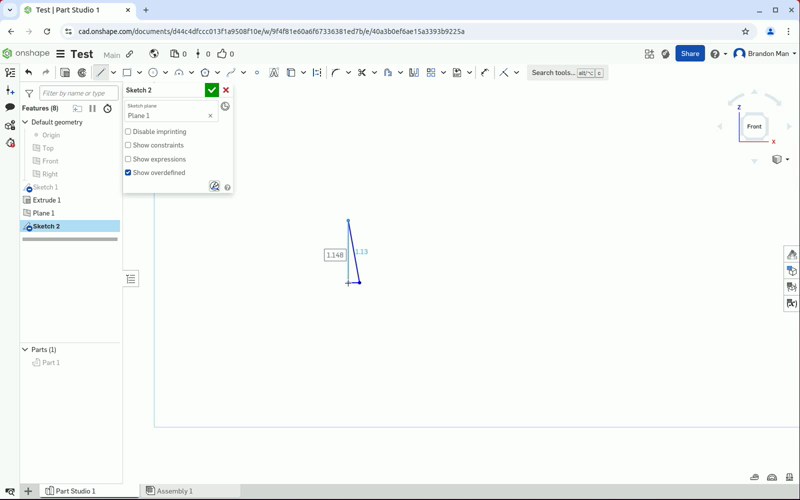
scroll(-6)
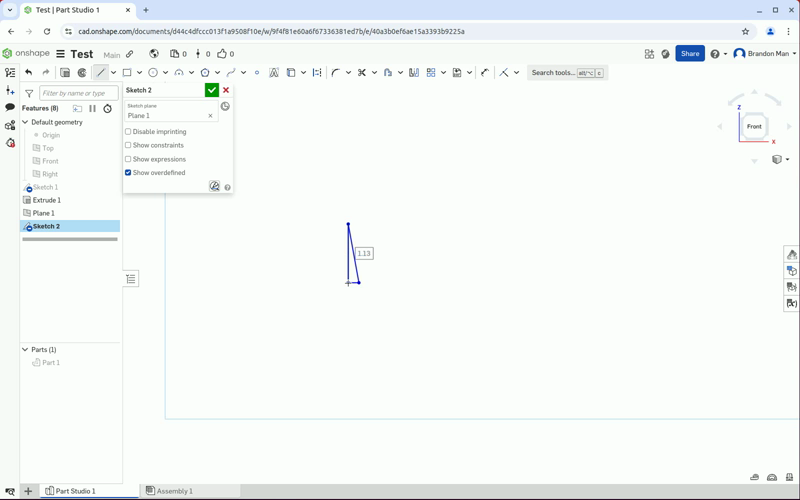
scroll(-6)
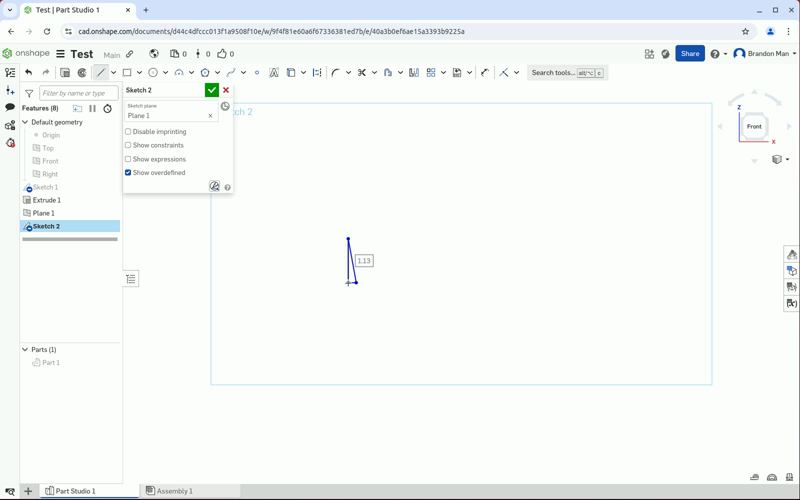
scroll(-6)
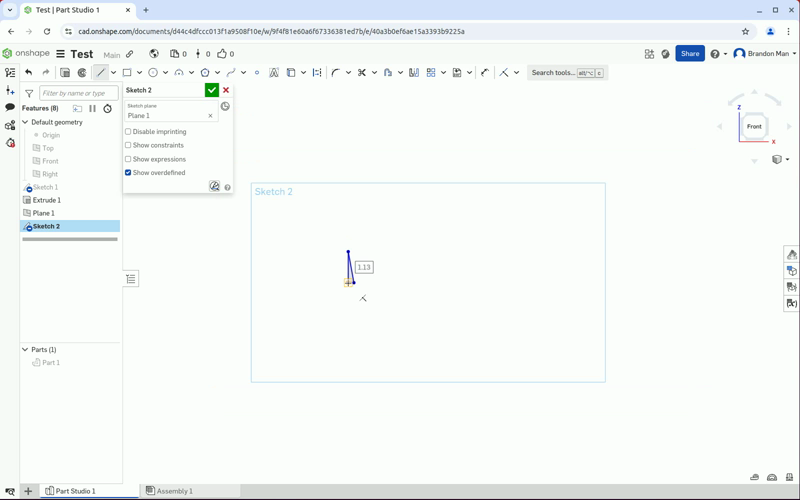
scroll(-6)
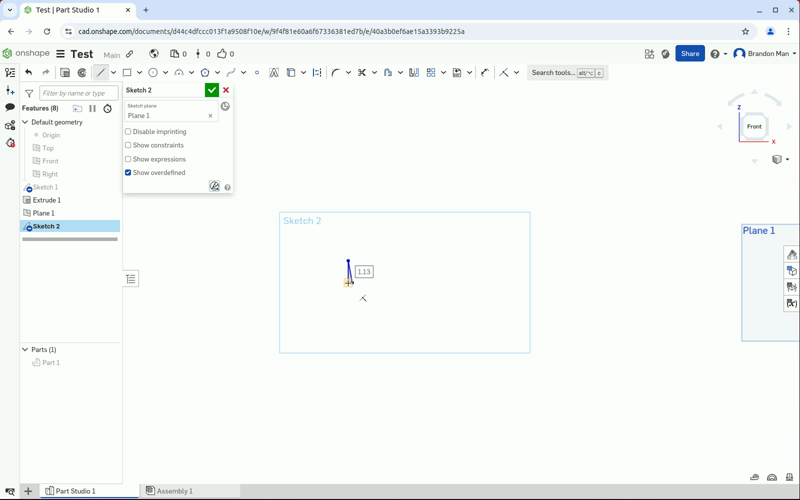
scroll(-6)
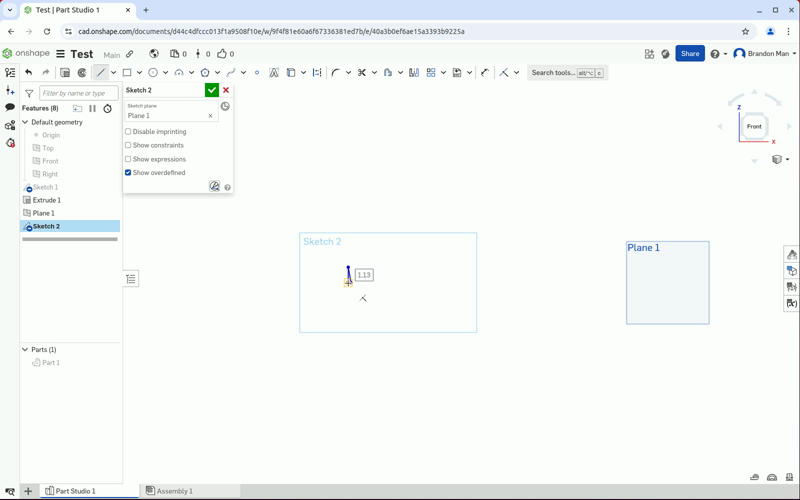
scroll(-6)
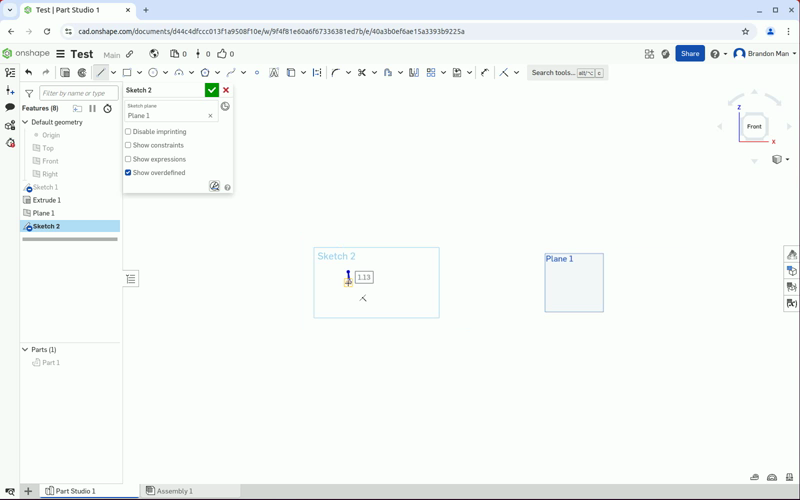
scroll(-6)
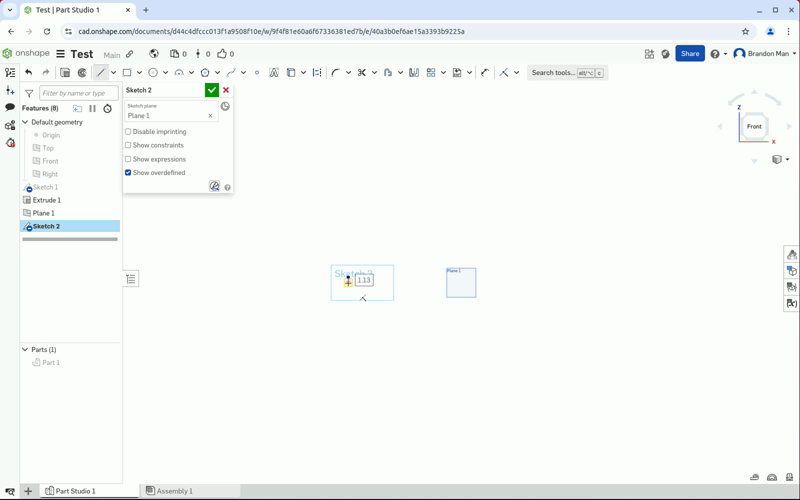
key(esc)
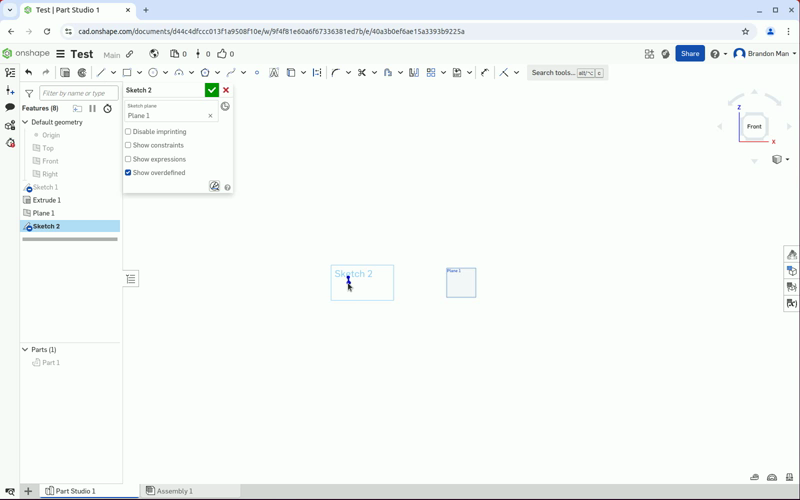
mouse_move(348, 281)
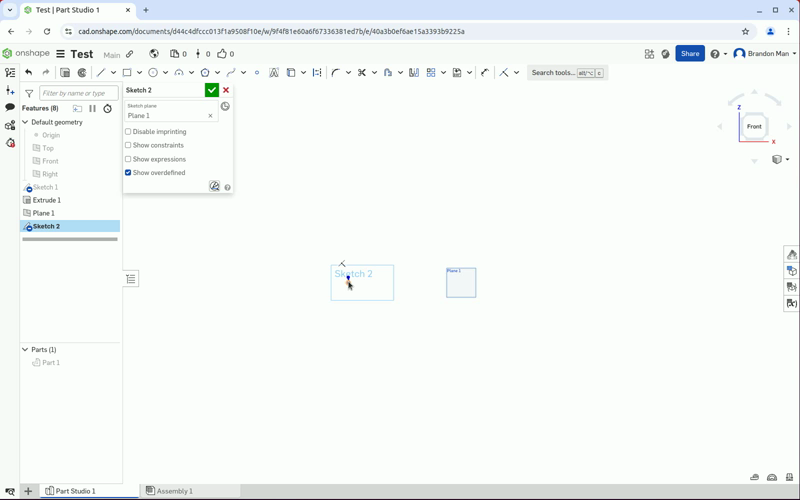
scroll(6)
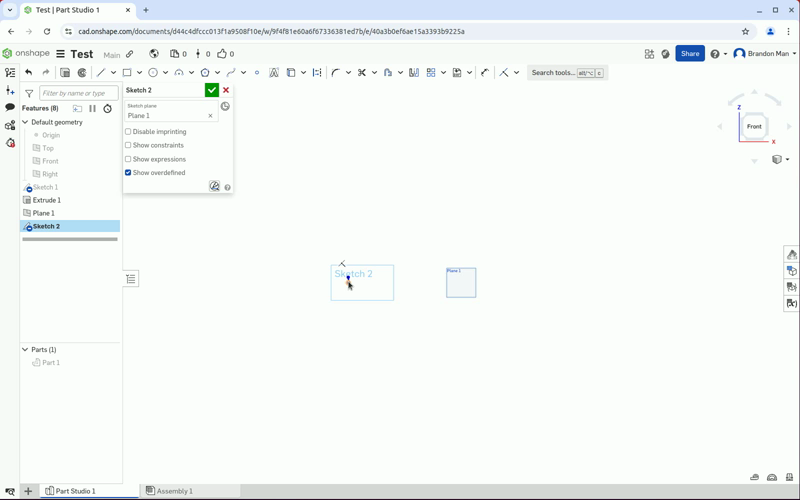
scroll(6)
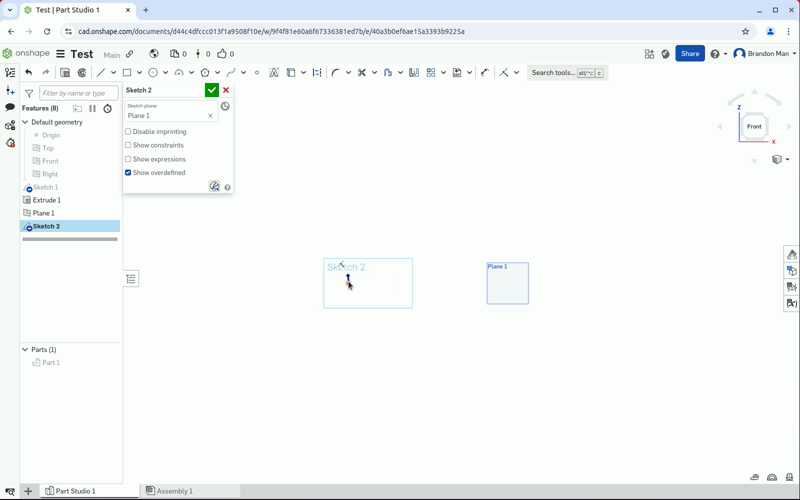
scroll(6)
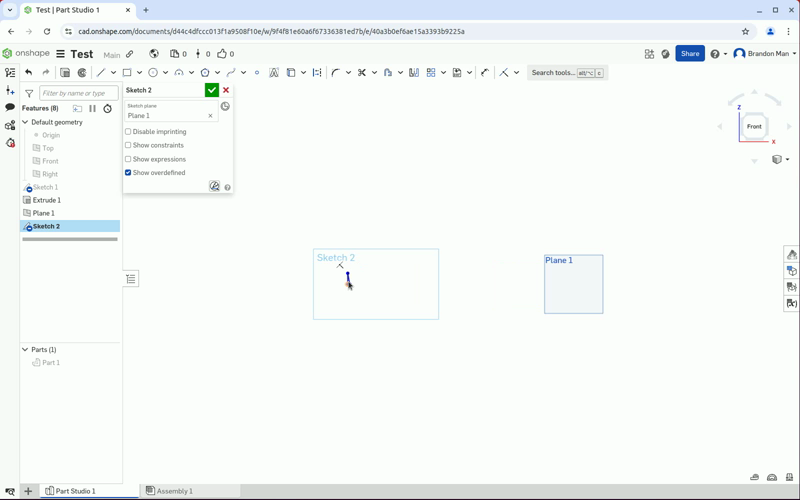
scroll(6)
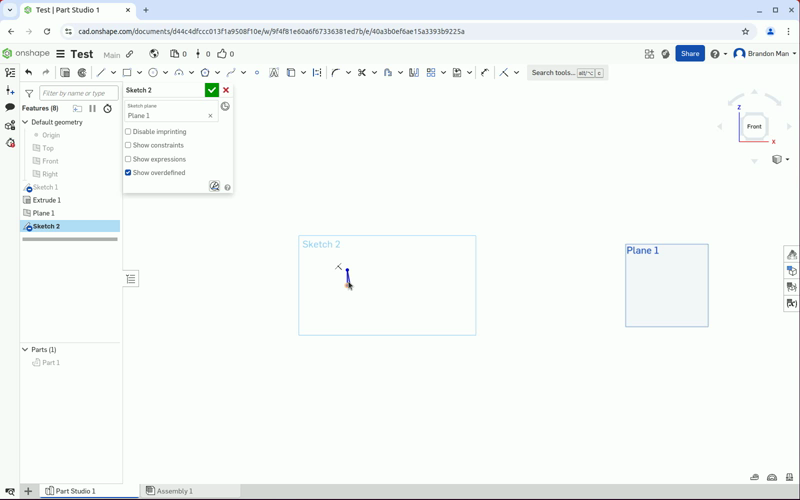
scroll(6)
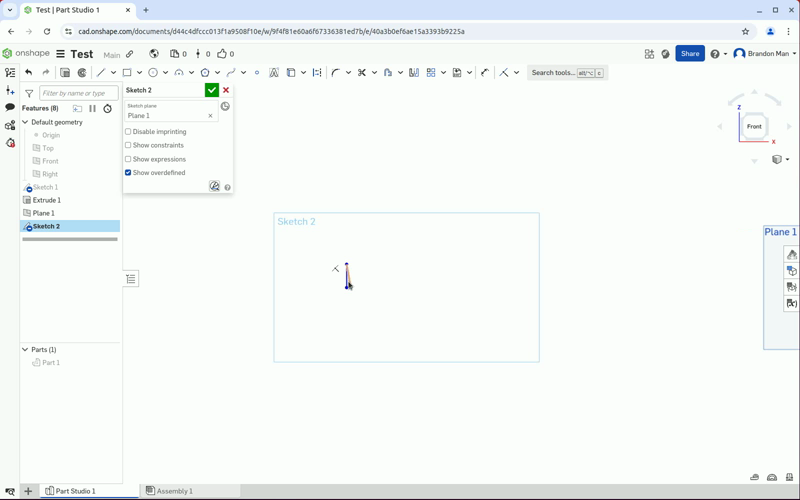
scroll(6)
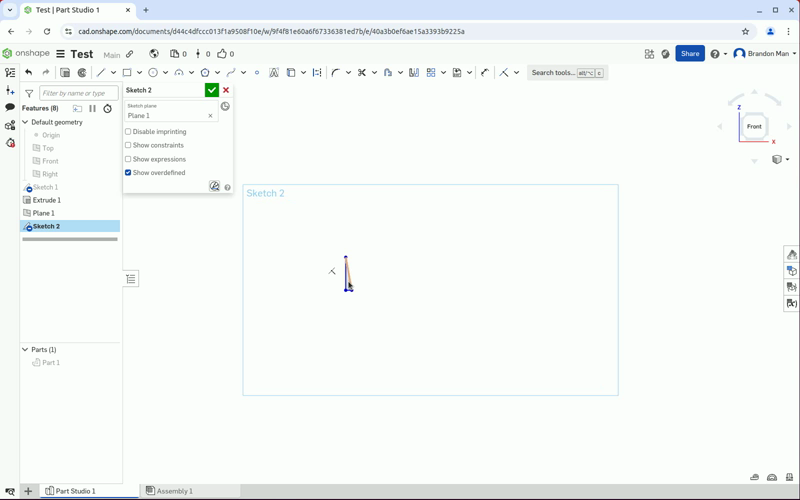
scroll(6)
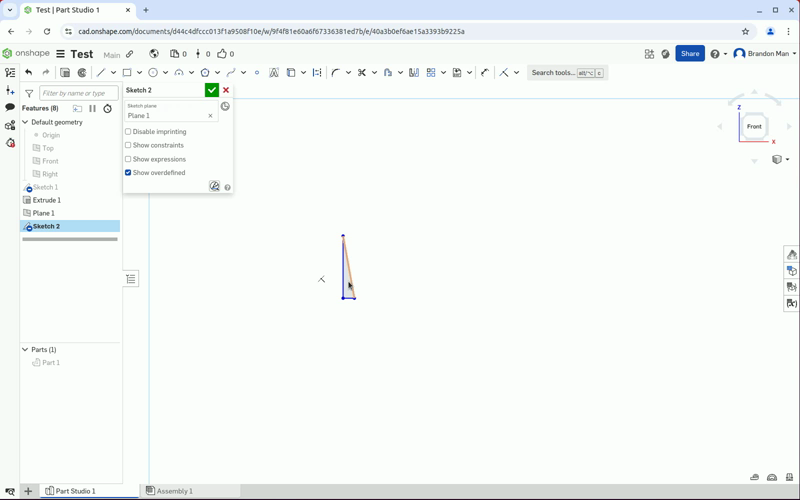
click(348, 281)
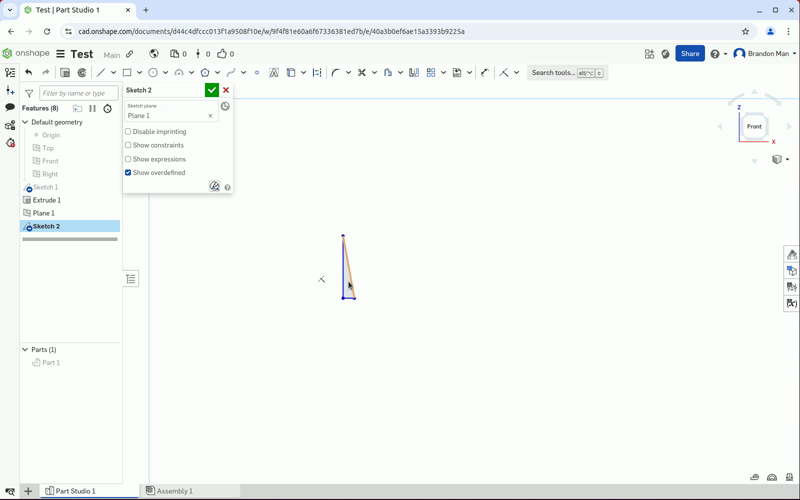
scroll(-6)
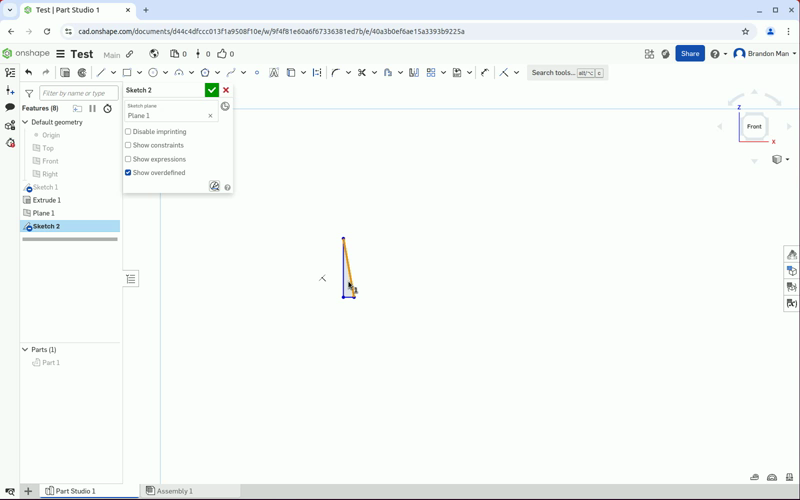
scroll(-6)
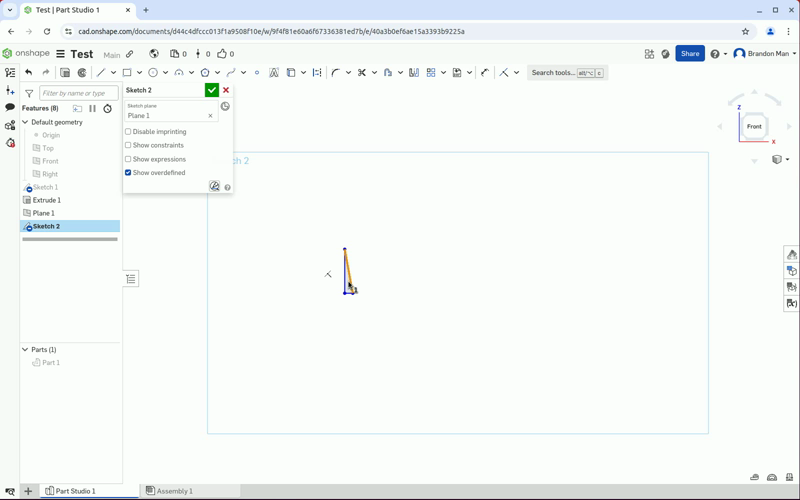
scroll(-6)
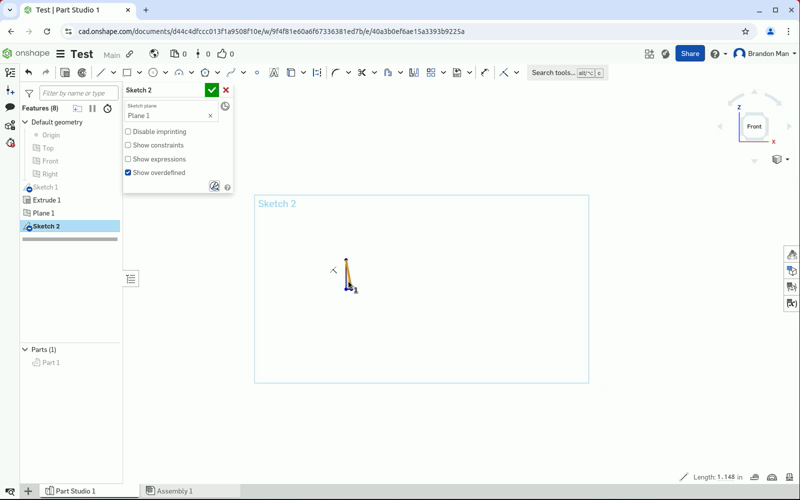
scroll(-6)
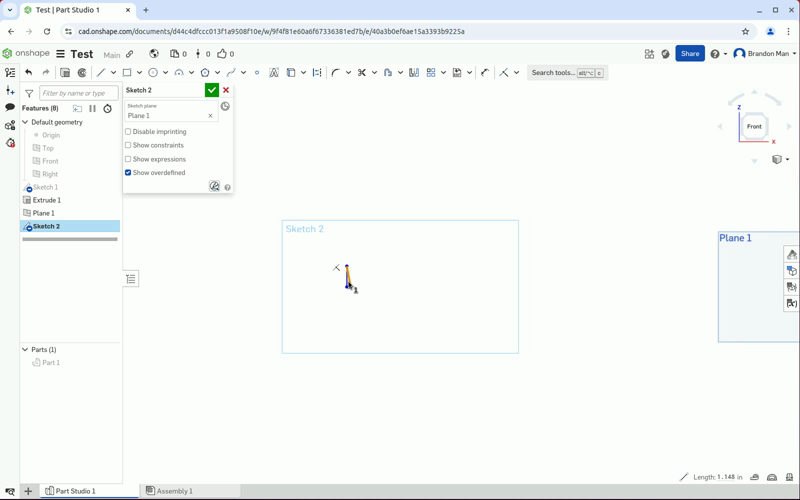
scroll(-6)
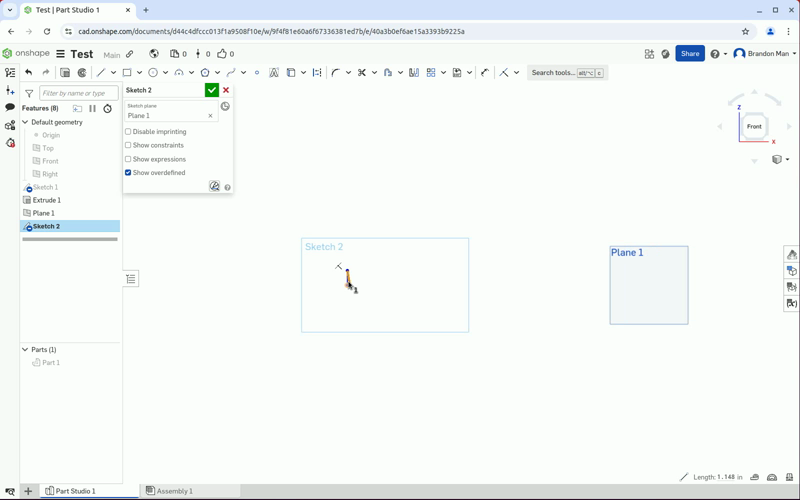
scroll(-6)
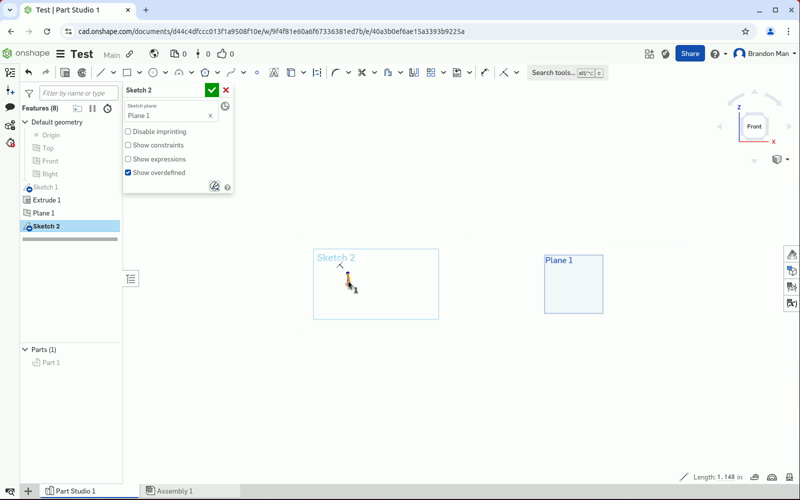
scroll(-6)
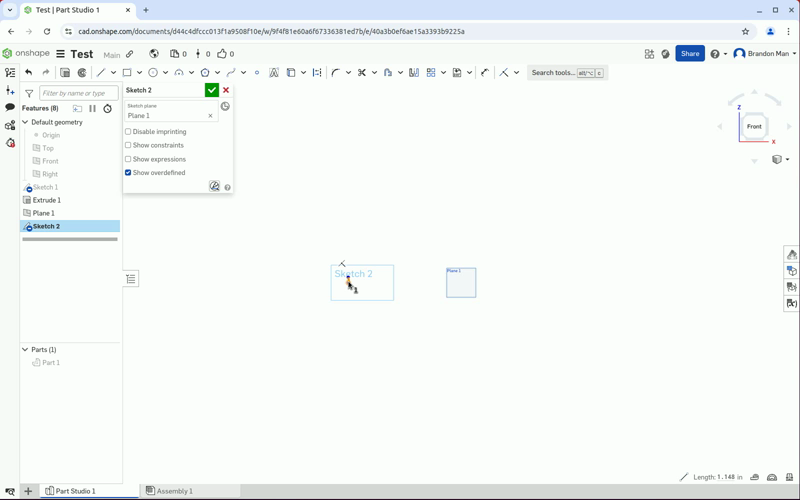
mouse_move(73, 352)
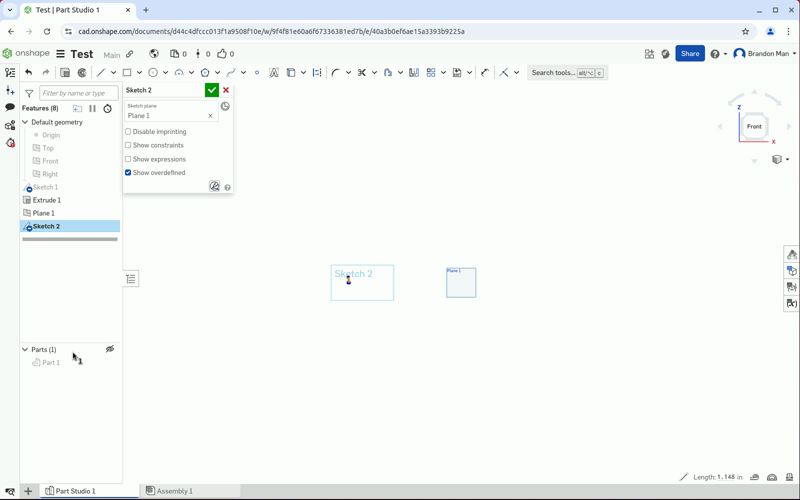
key(shift+y)
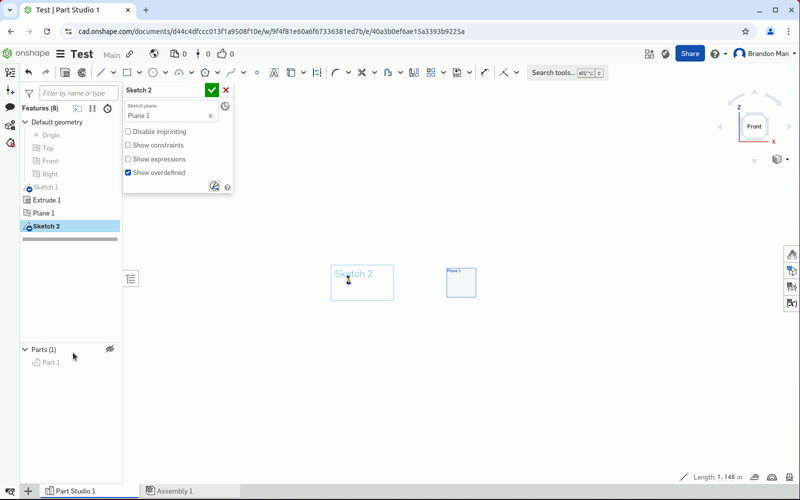
key(shift+e)
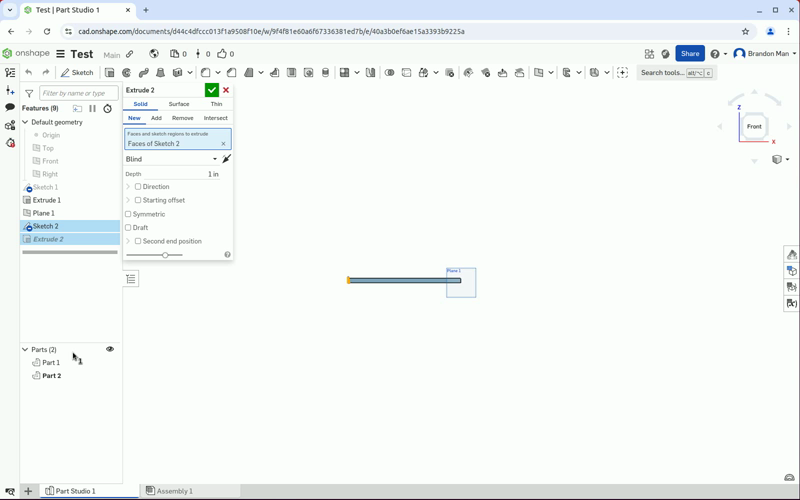
mouse_move(143, 106)
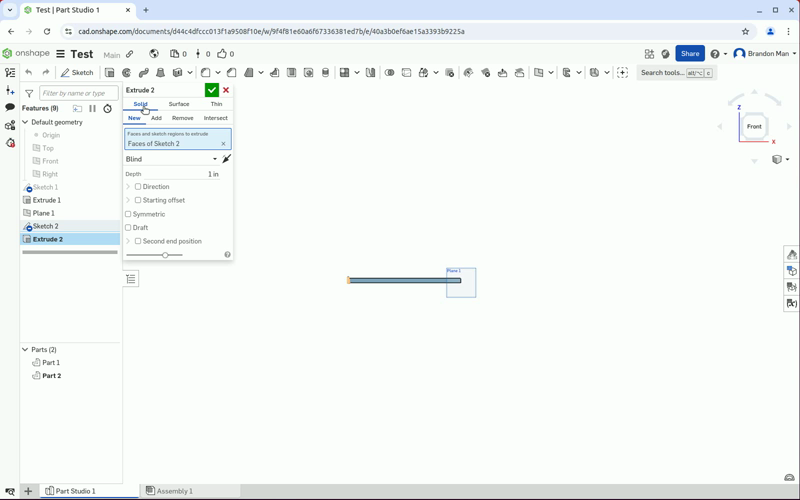
click(143, 106)
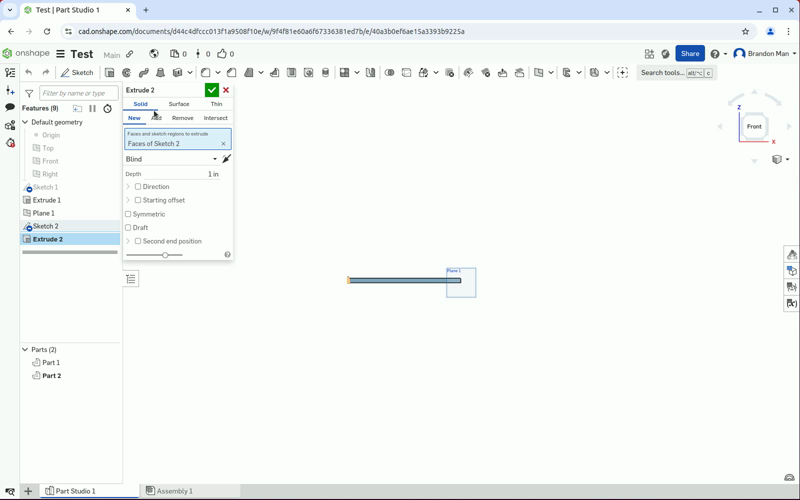
mouse_move(186, 120)
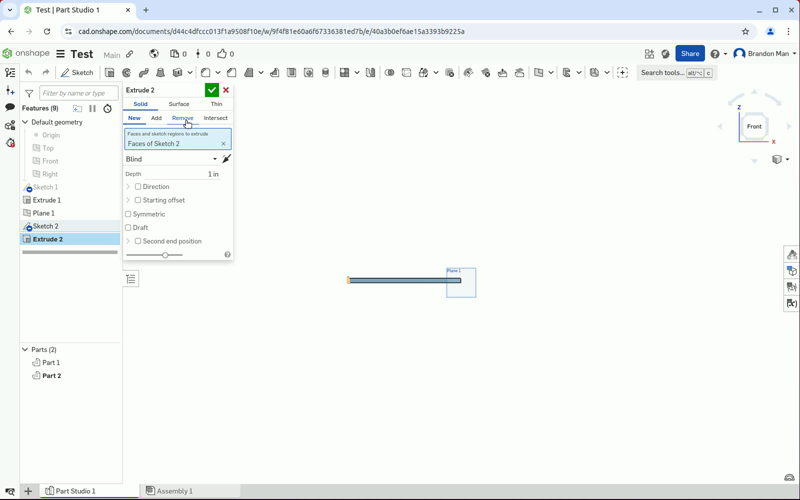
click(186, 120)
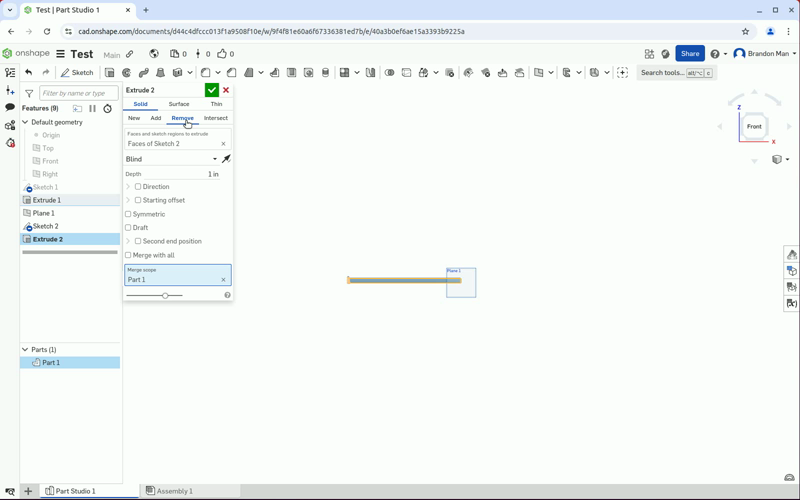
key(tab, 4)
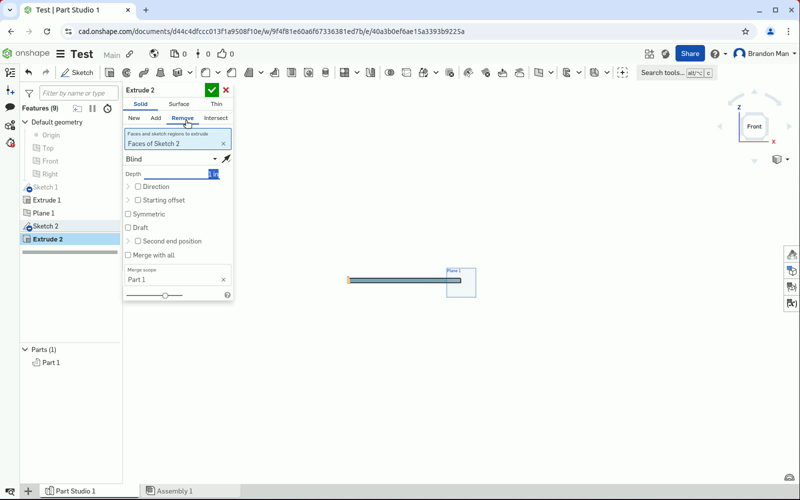
text(0.722)
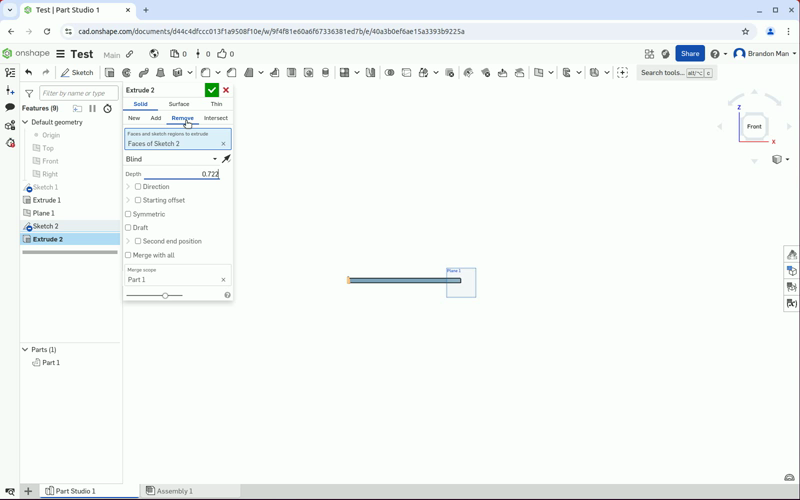
key(tab, 6)
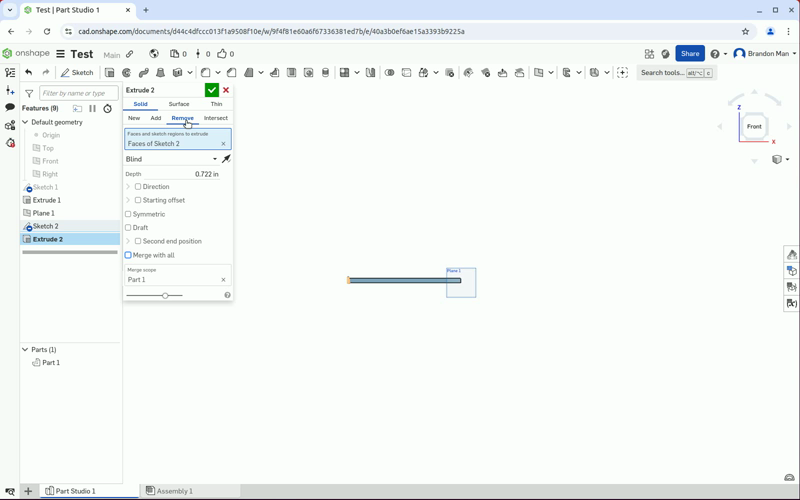
key(space)
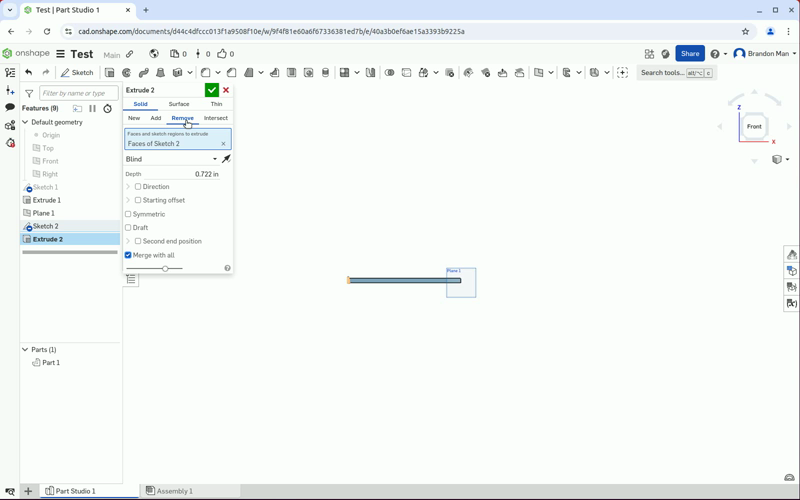
key(enter)
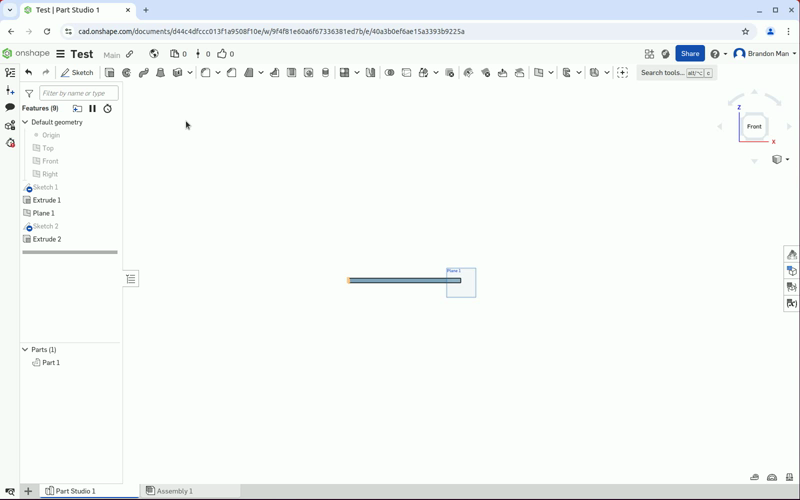
key(shift+h)
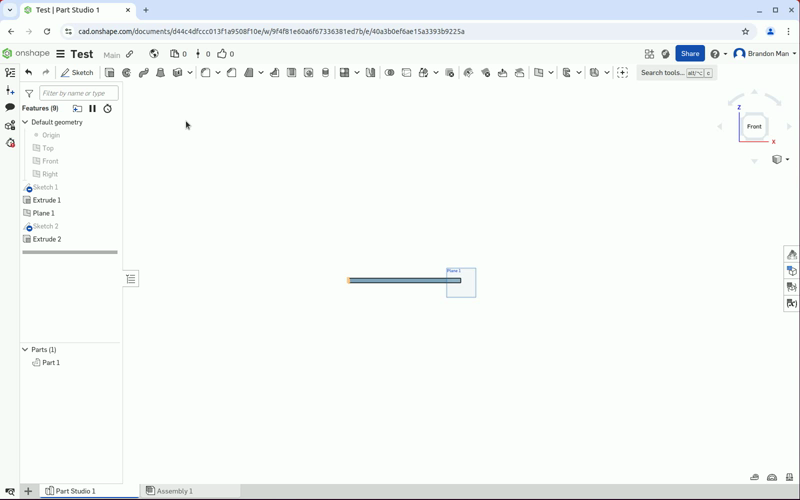
key(shift+h)
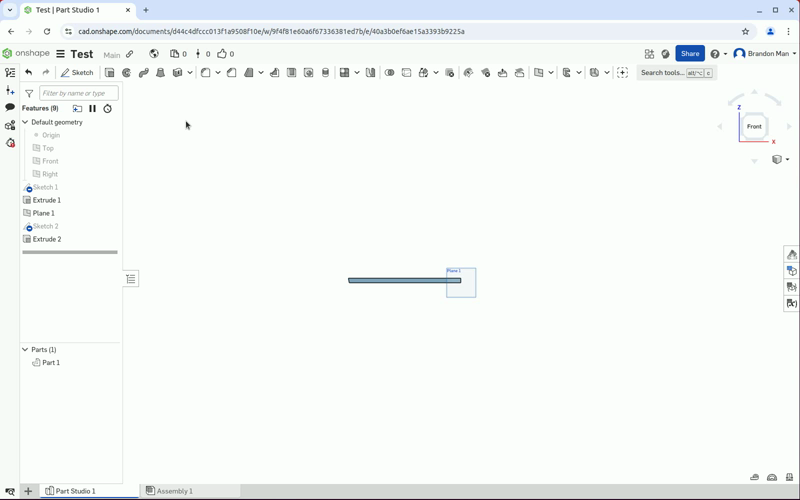
mouse_move(73, 189)
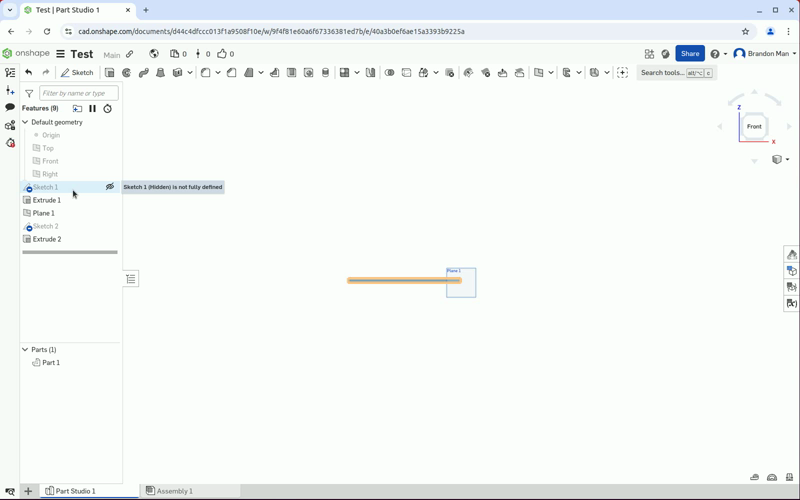
click(73, 189)
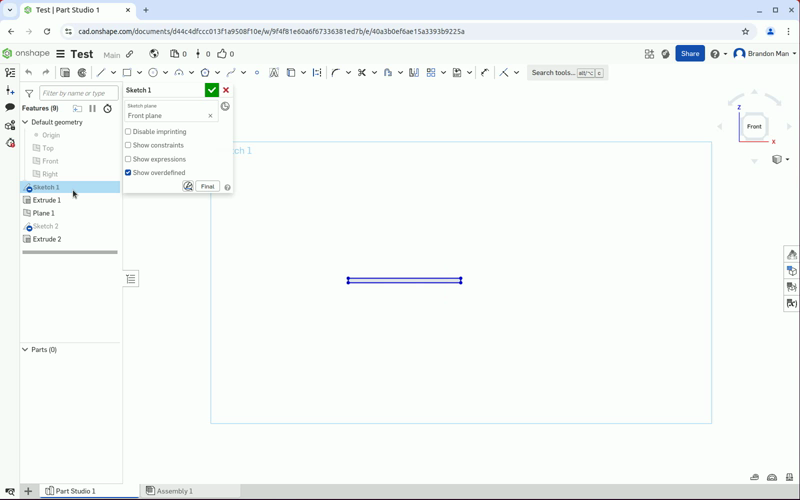
mouse_move(229, 92)
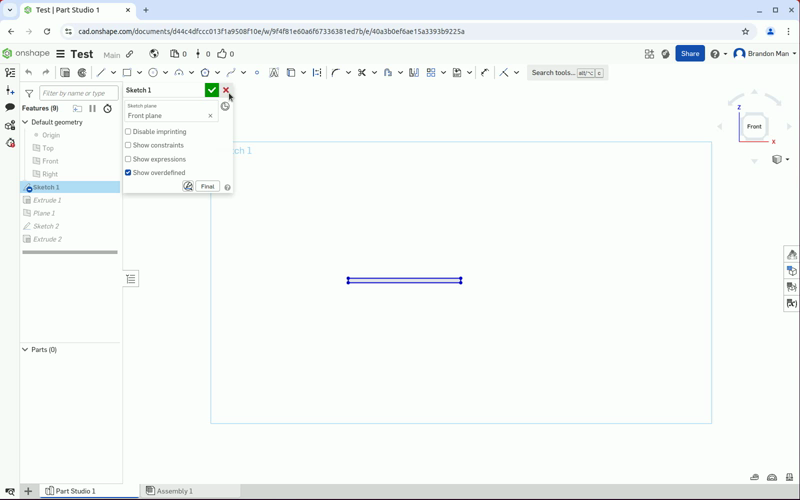
click(229, 92)
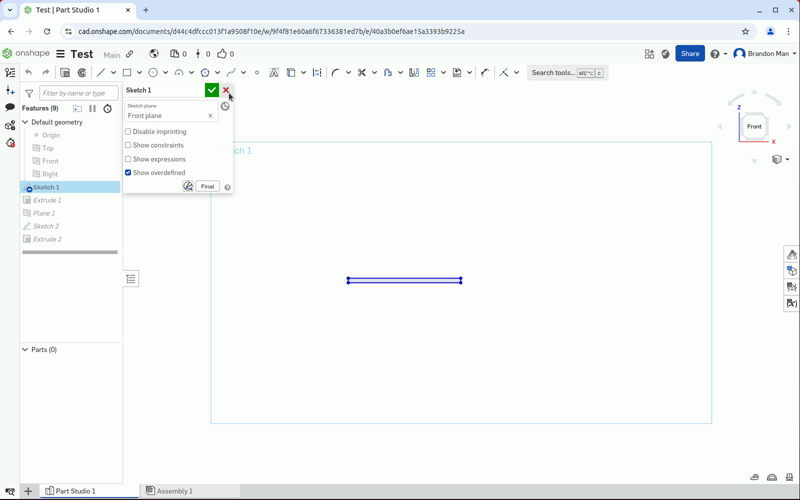
key(shift+s)
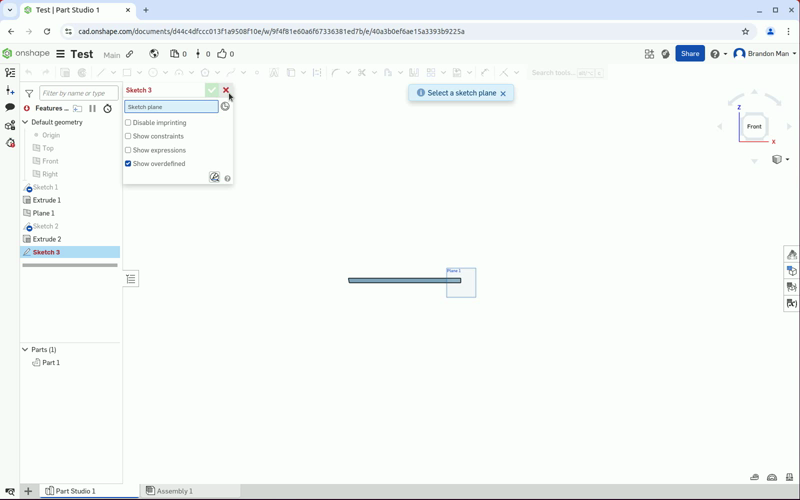
mouse_move(73, 215)
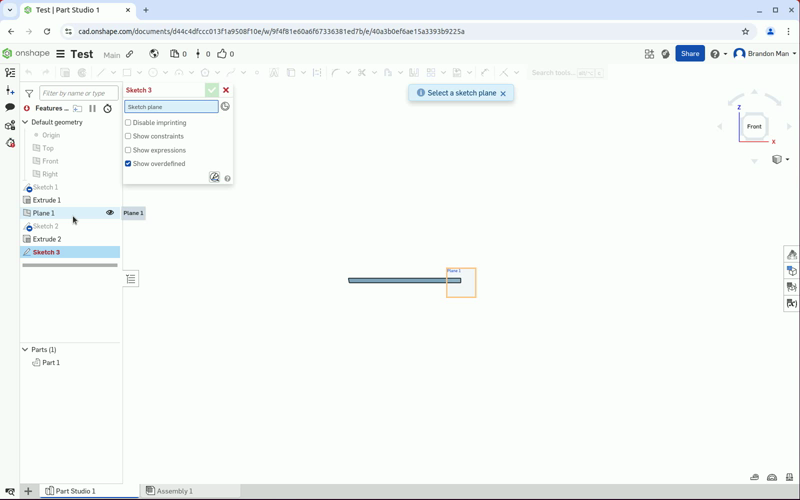
click(73, 215)
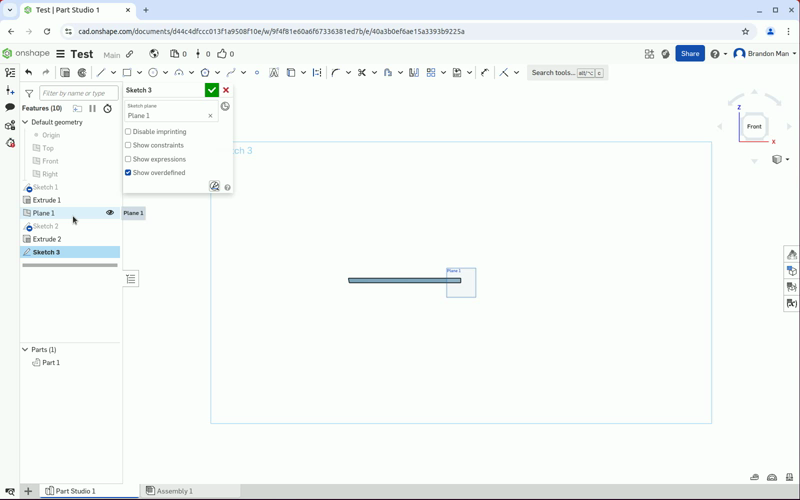
mouse_move(73, 352)
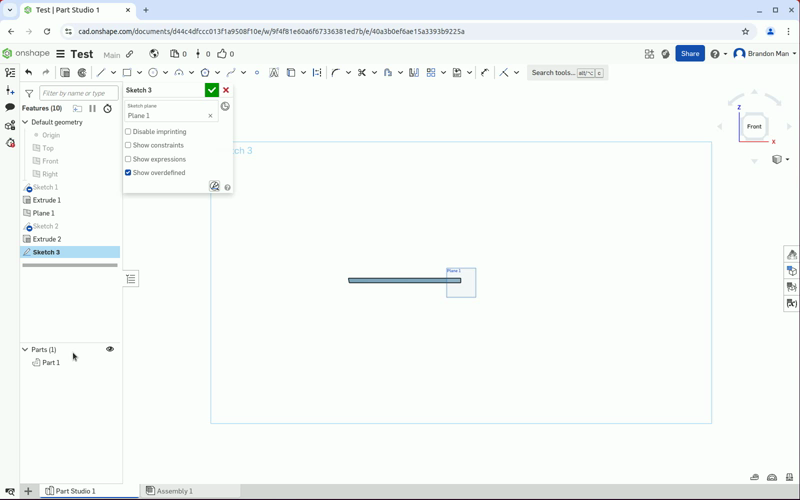
key(y)
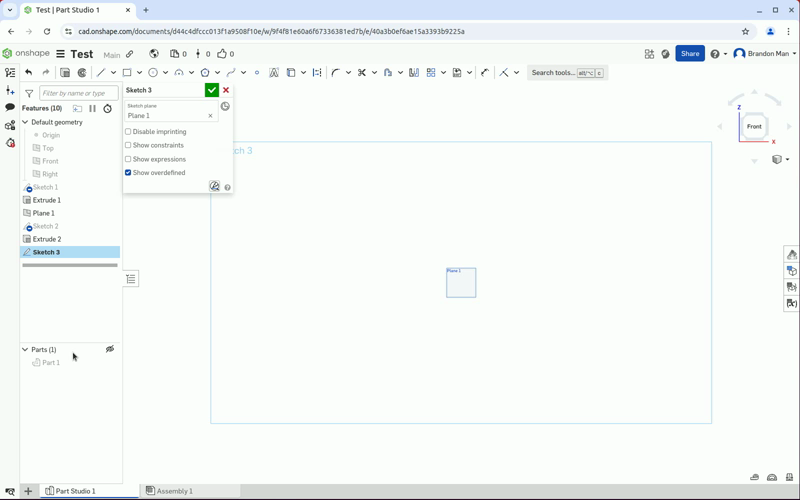
key(l)
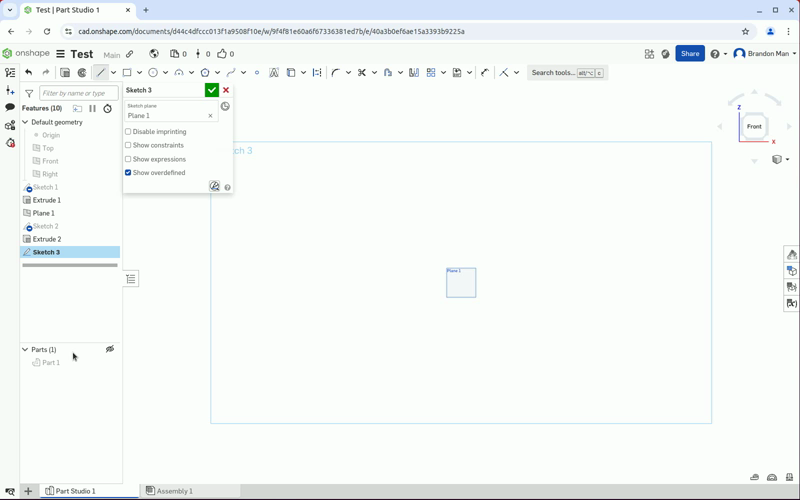
key_down(shift)
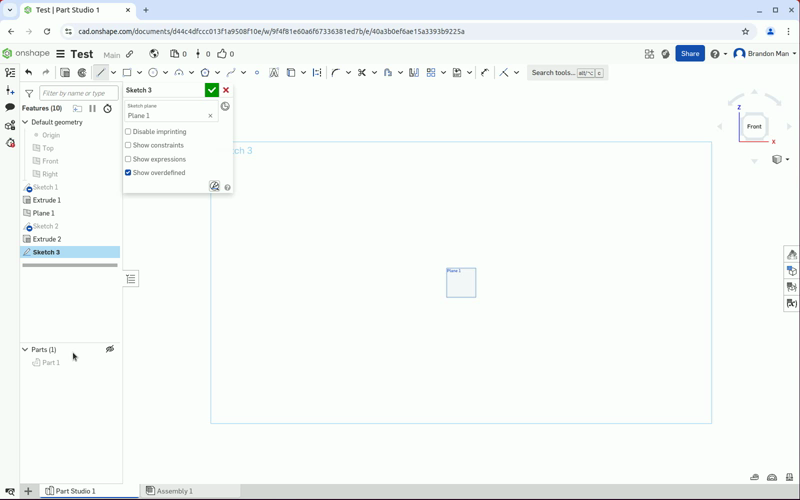
mouse_move(459, 282)
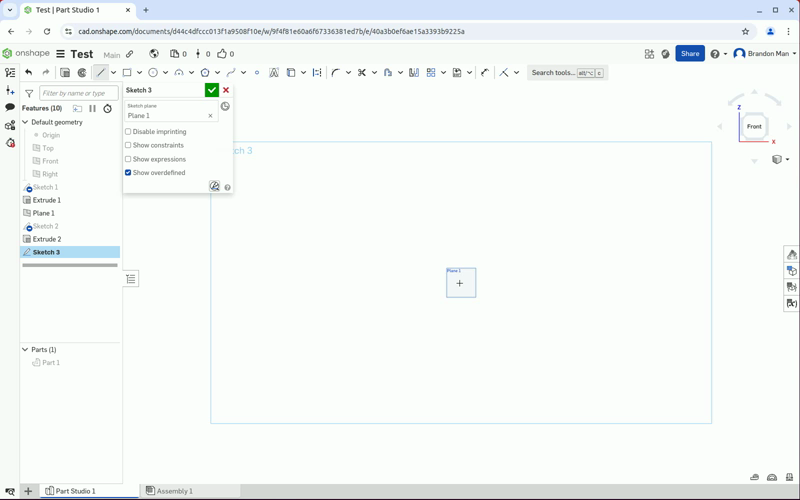
click(459, 282)
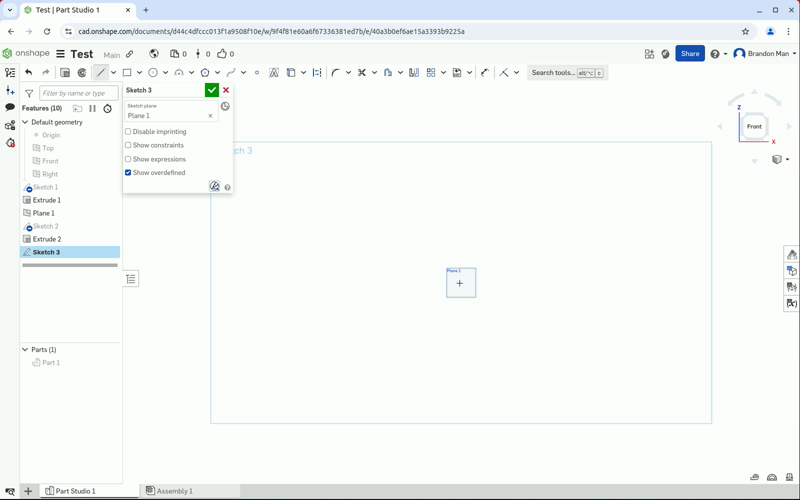
key_up(shift)
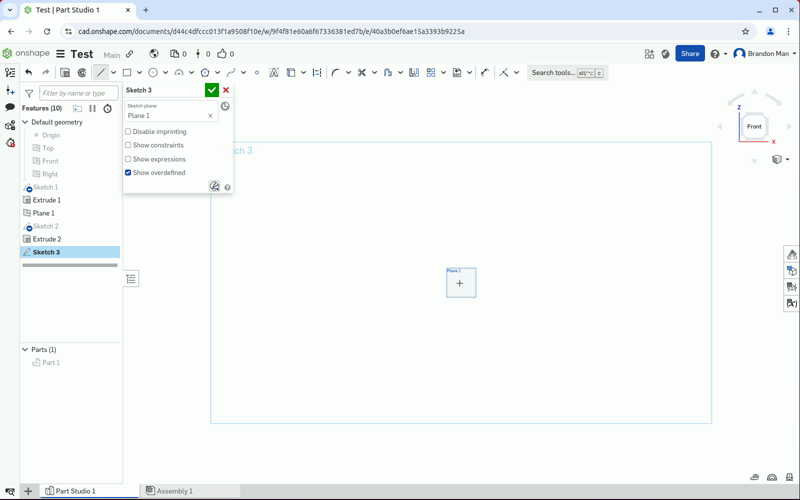
key_down(shift)
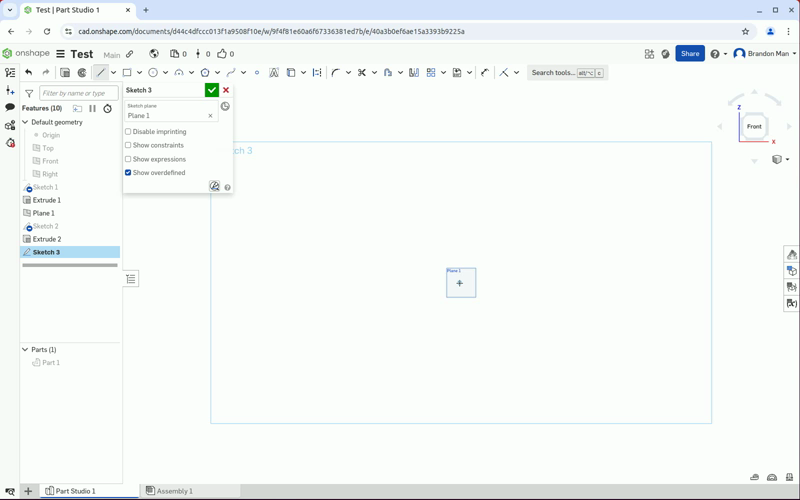
mouse_move(489, 282)
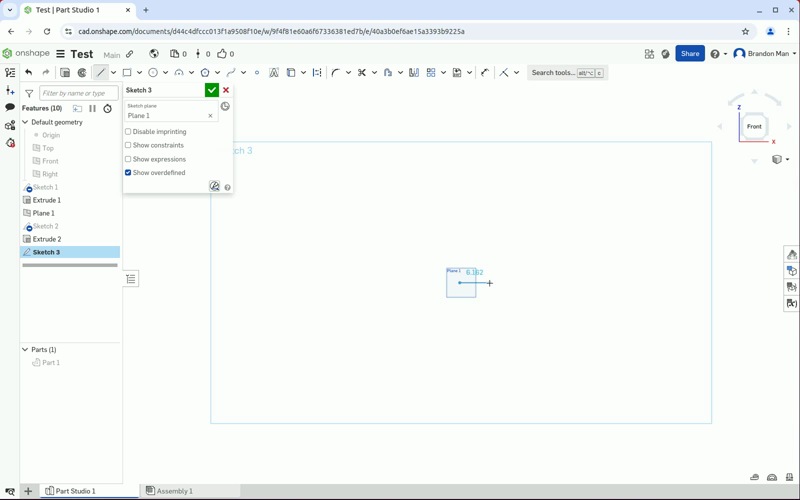
mouse_move(460, 282)
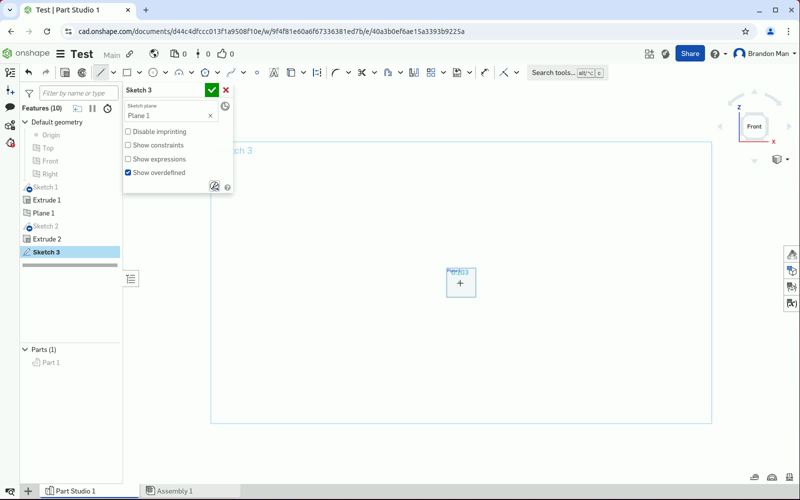
scroll(6)
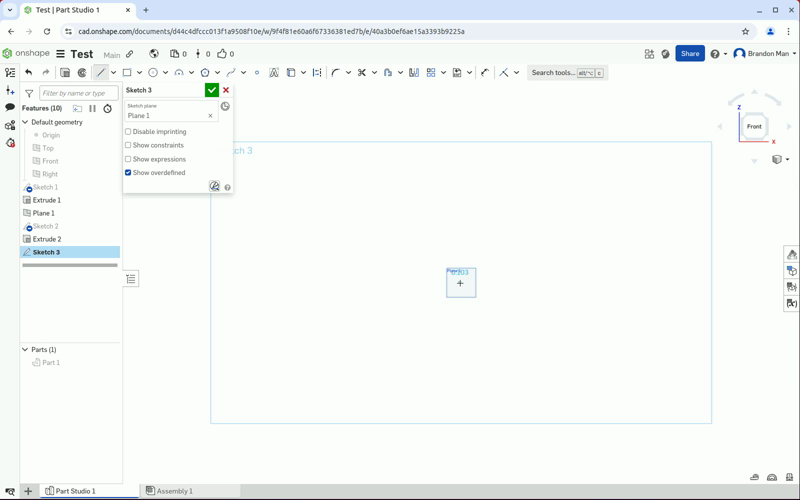
scroll(6)
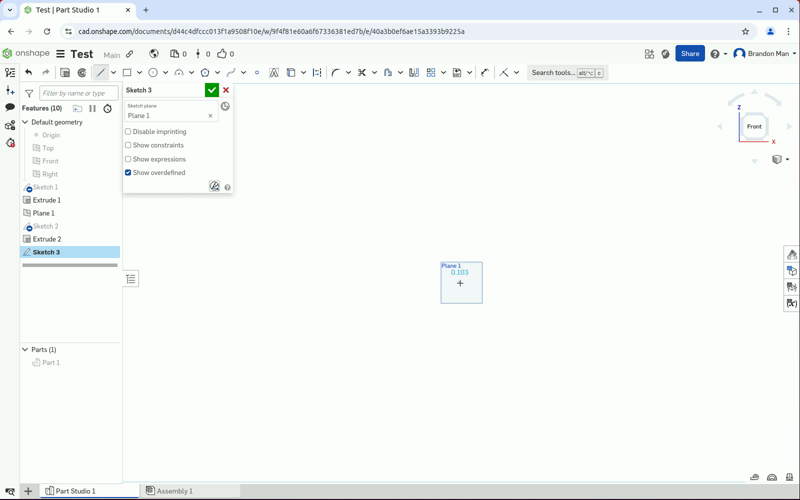
scroll(6)
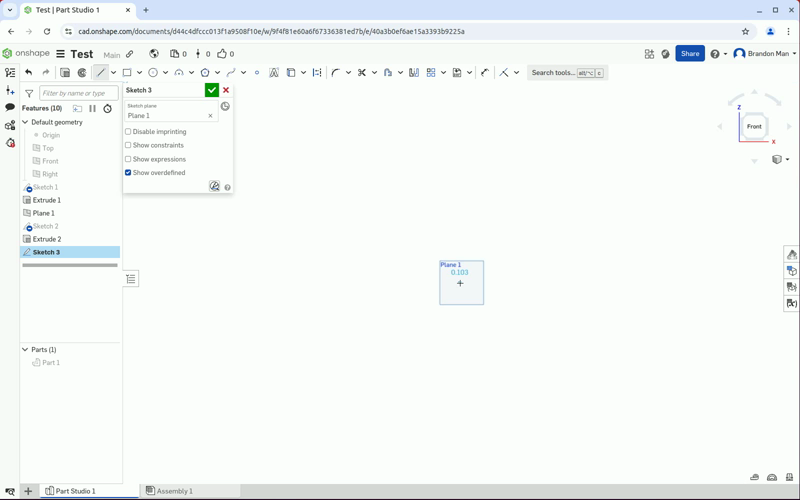
scroll(6)
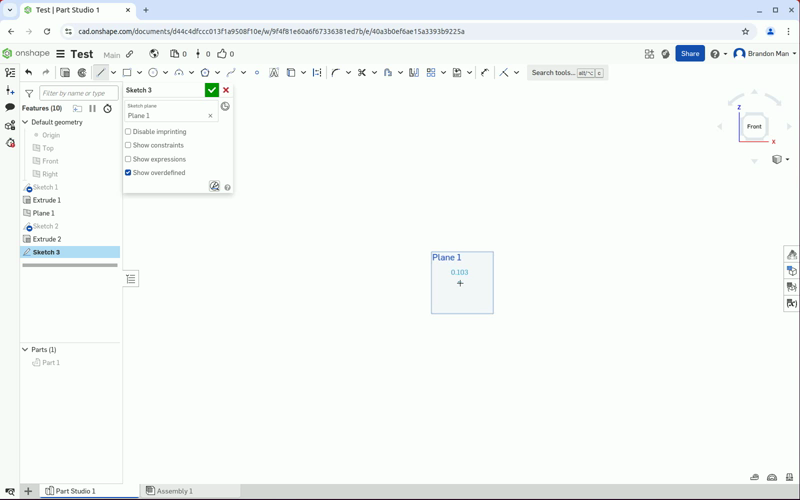
scroll(6)
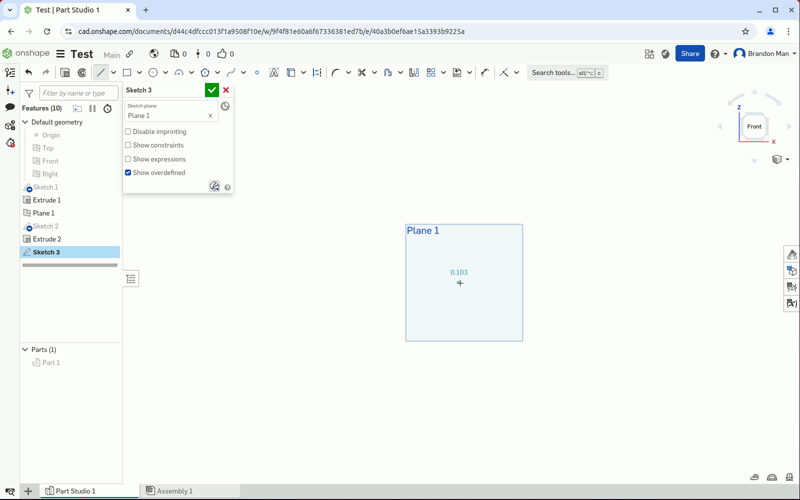
scroll(6)
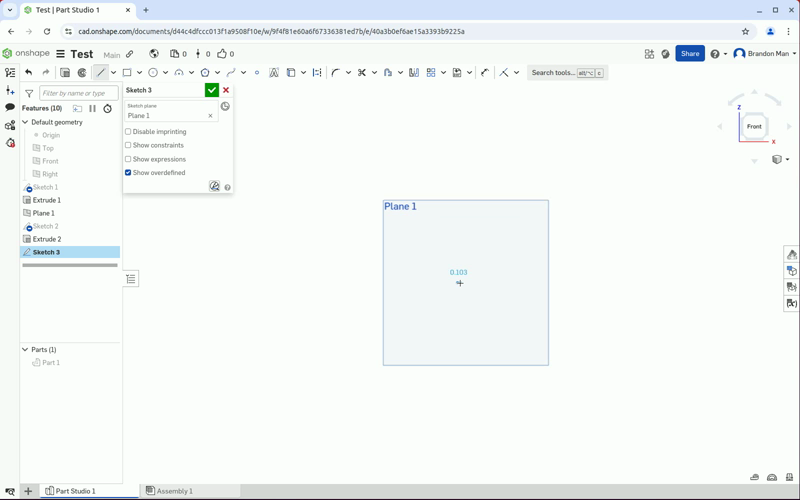
scroll(6)
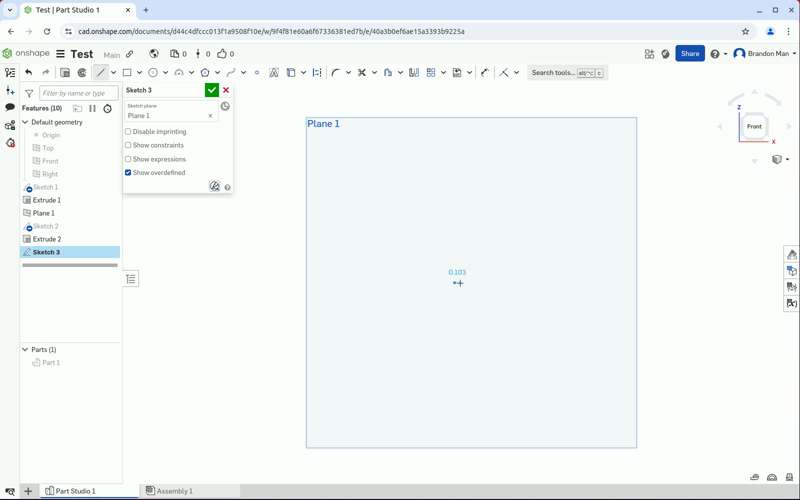
click(460, 282)
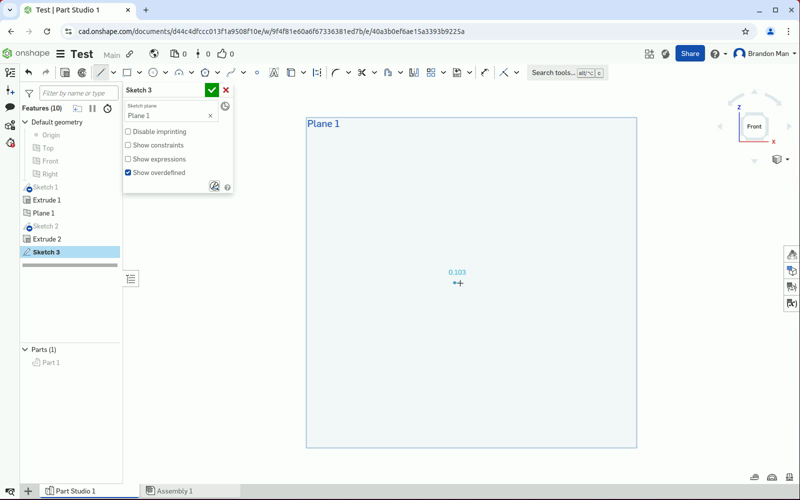
scroll(-6)
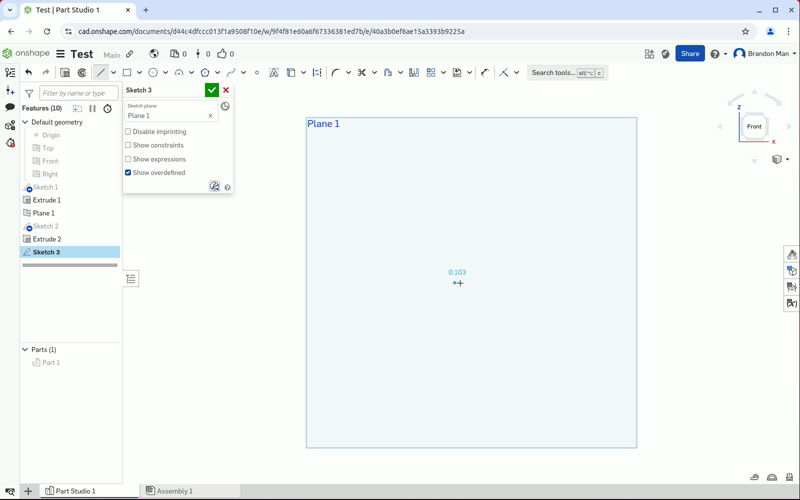
scroll(-6)
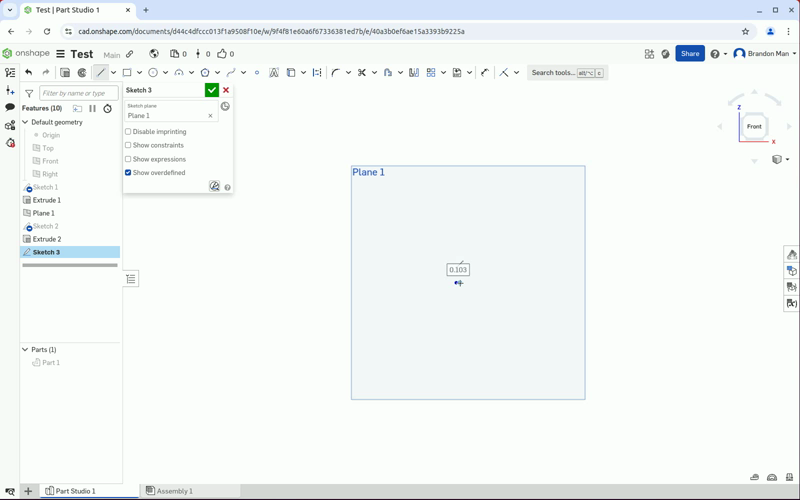
scroll(-6)
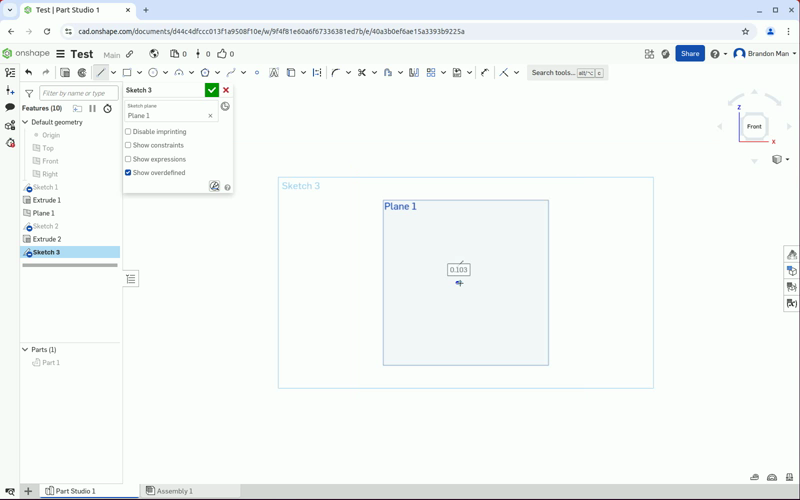
scroll(-6)
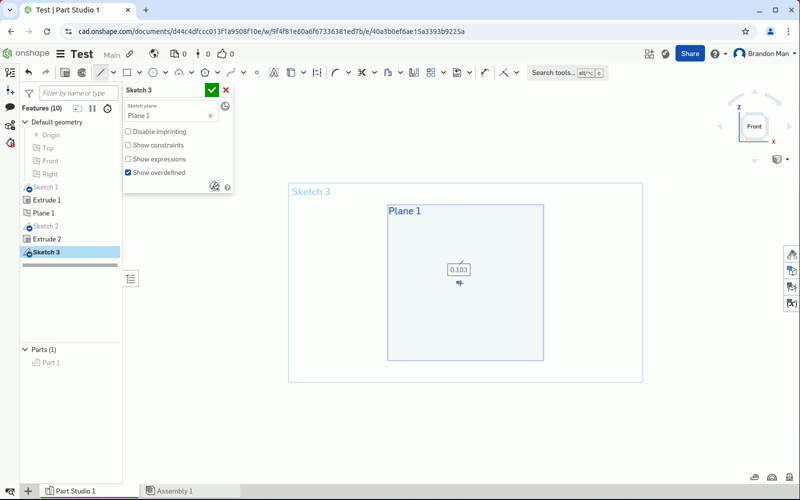
scroll(-6)
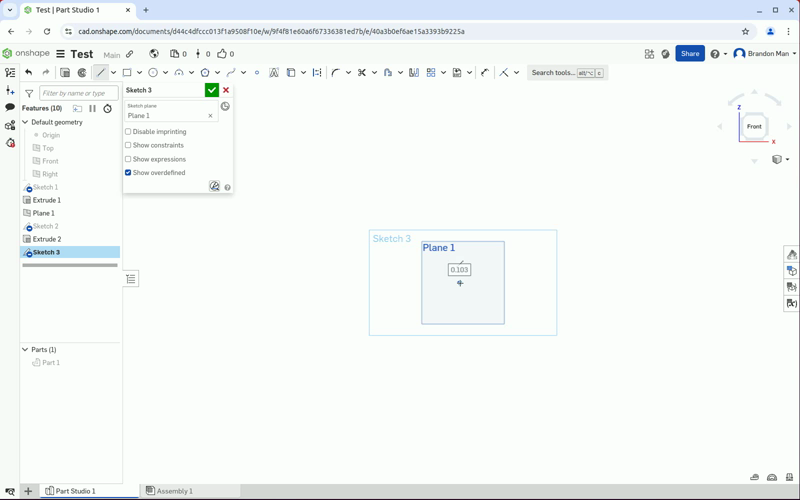
scroll(-6)
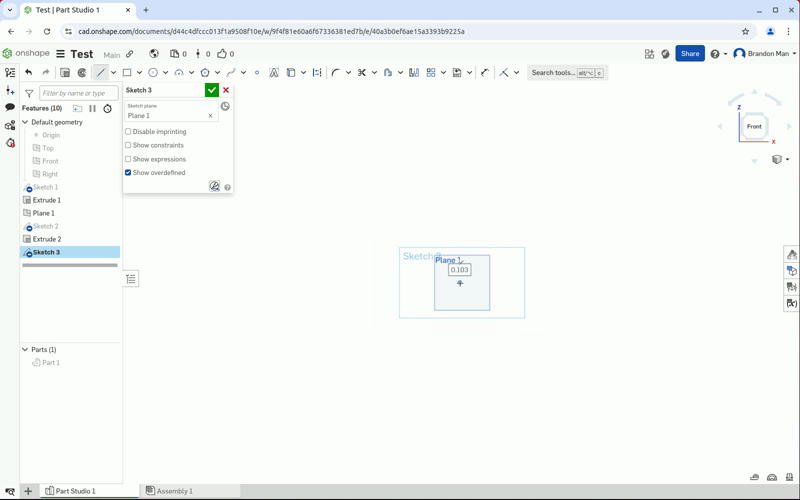
scroll(-6)
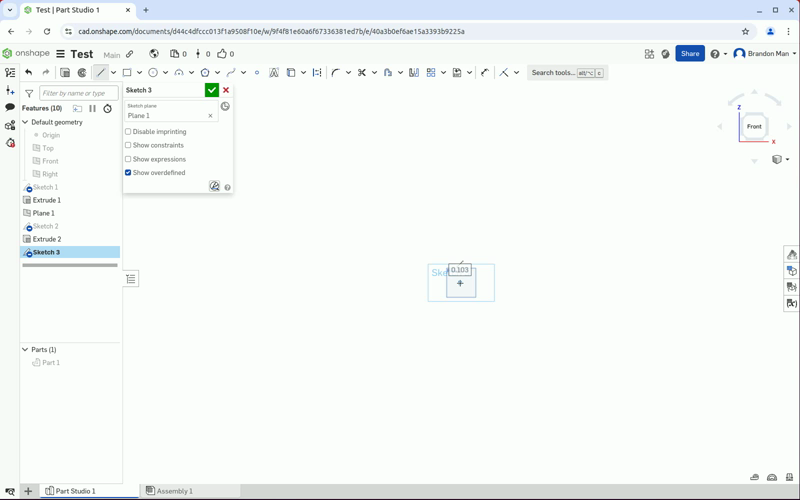
key_up(shift)
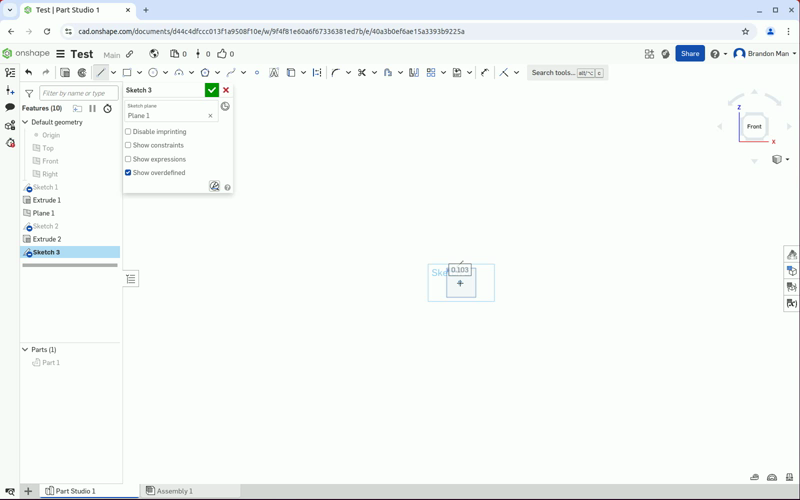
key_down(shift)
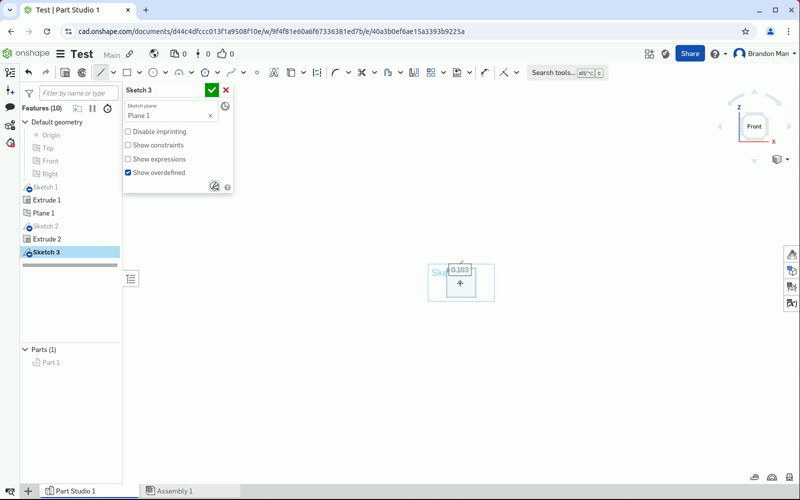
mouse_move(490, 282)
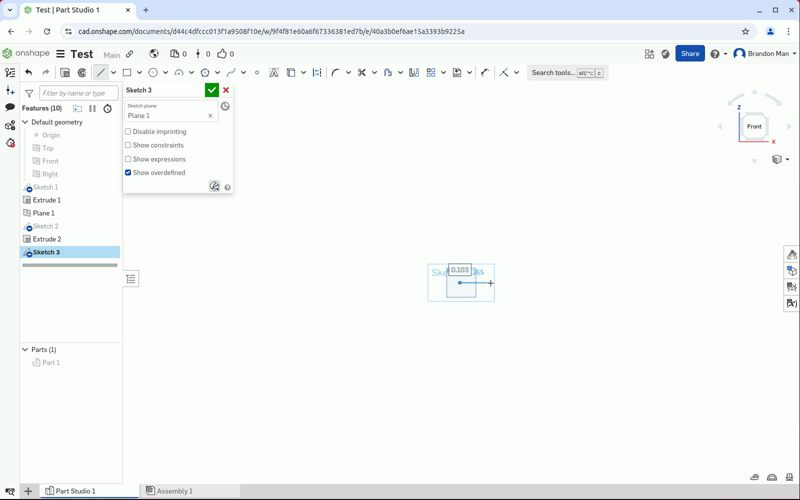
mouse_move(460, 277)
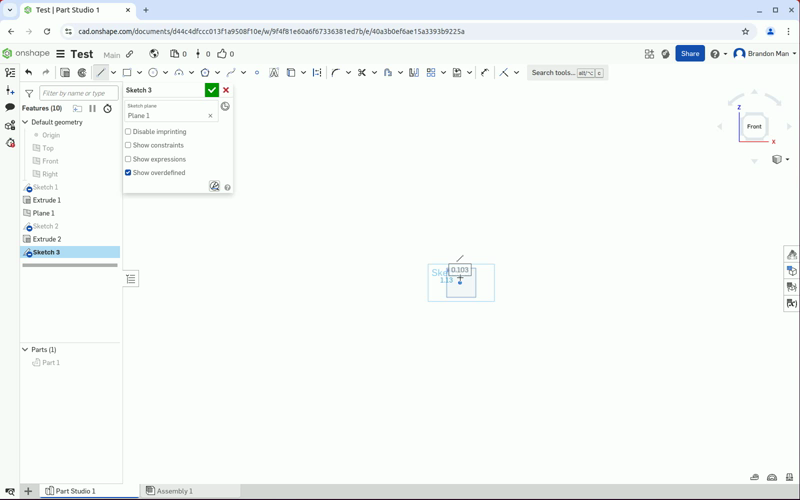
scroll(6)
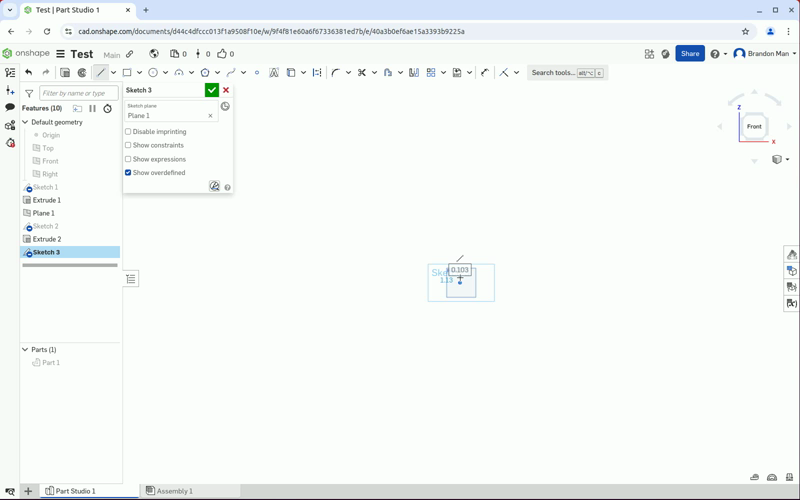
scroll(6)
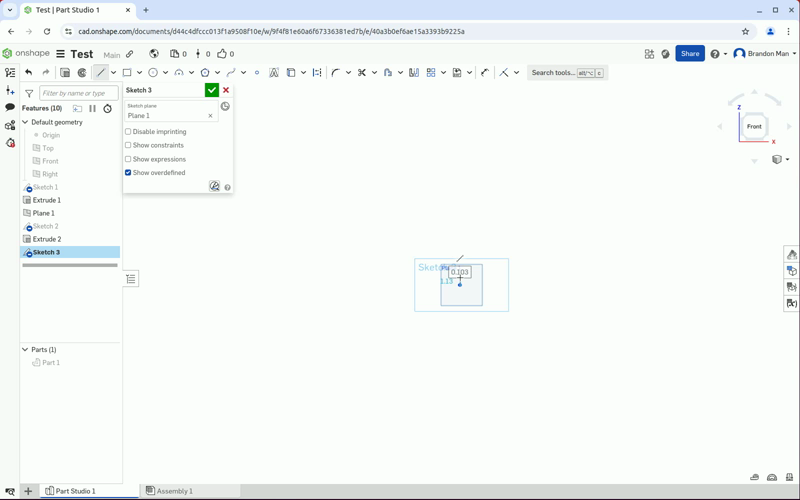
scroll(6)
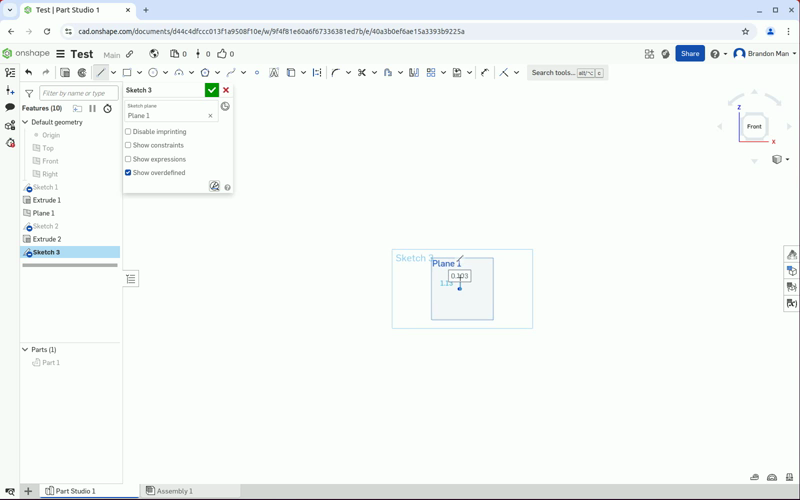
scroll(6)
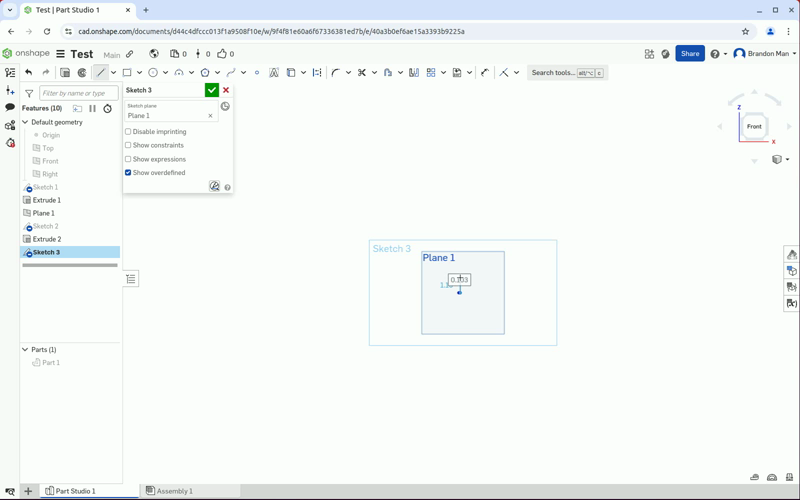
scroll(6)
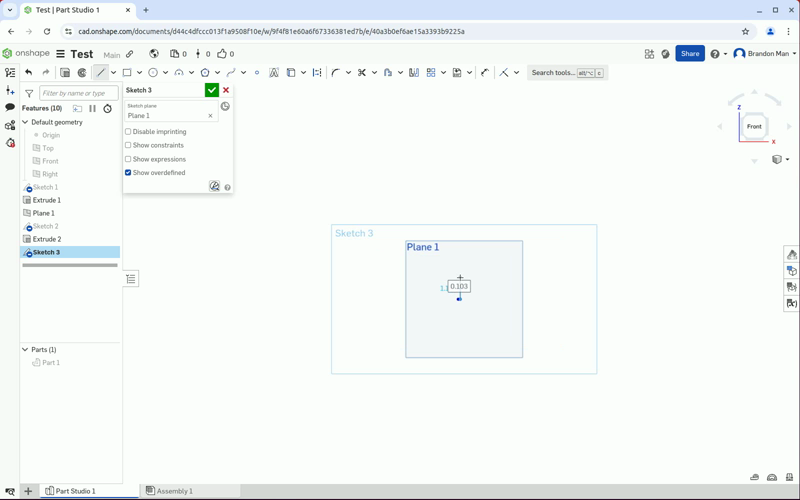
scroll(6)
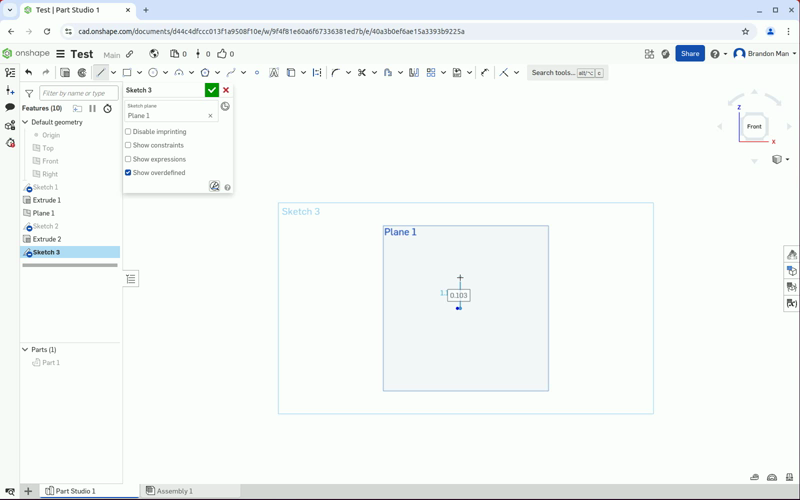
scroll(6)
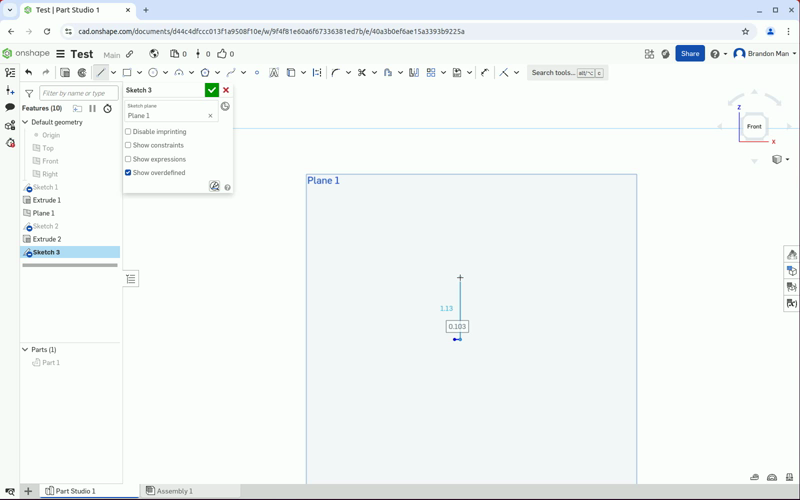
click(460, 277)
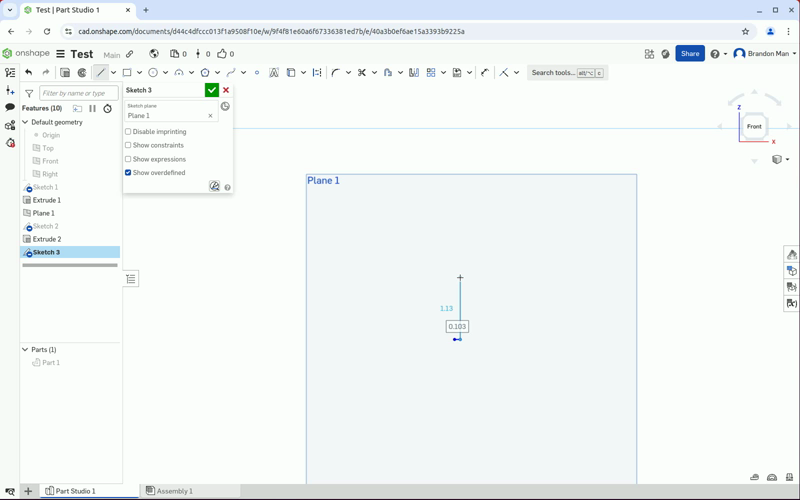
scroll(-6)
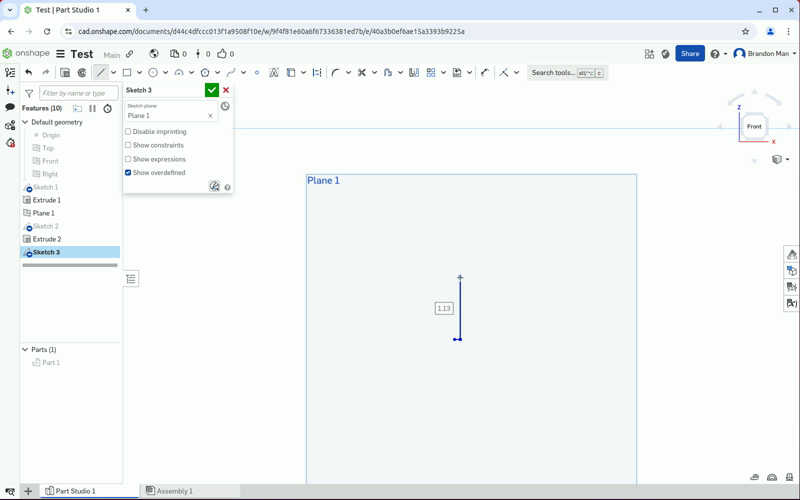
scroll(-6)
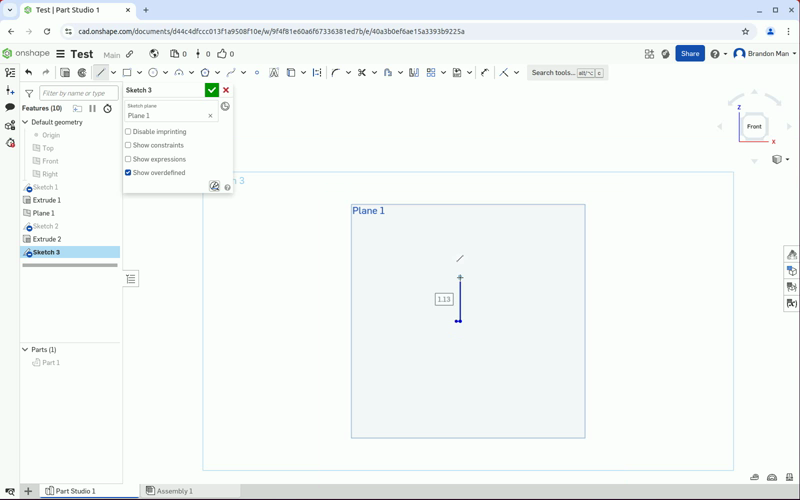
scroll(-6)
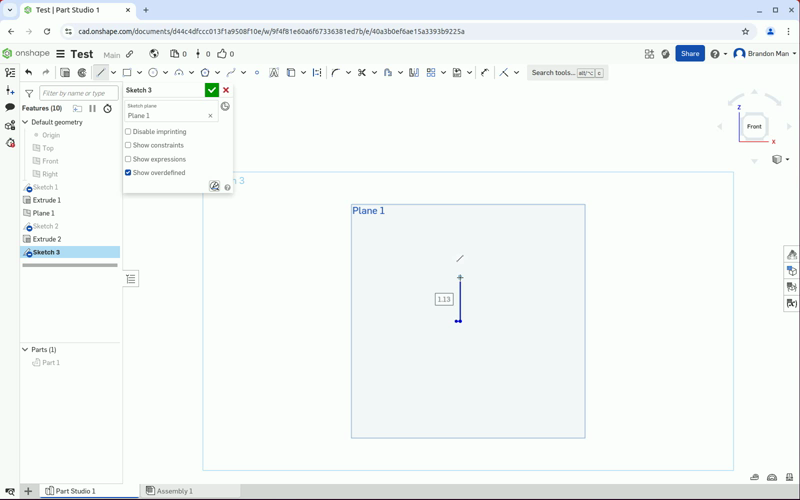
scroll(-6)
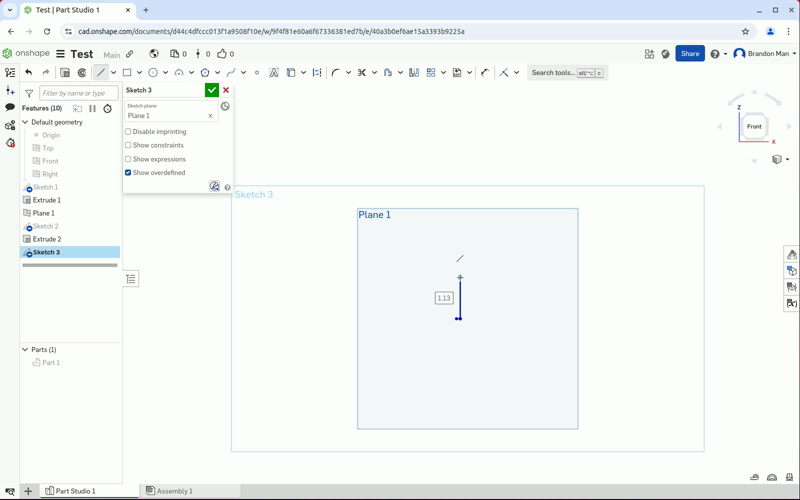
scroll(-6)
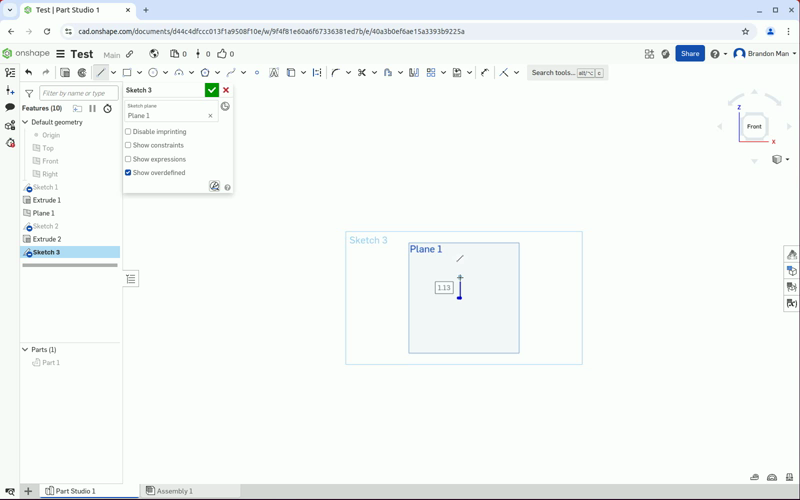
scroll(-6)
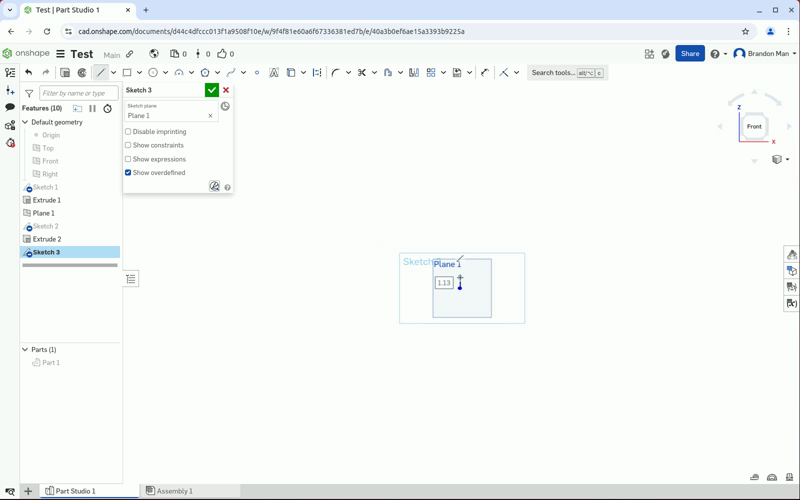
scroll(-6)
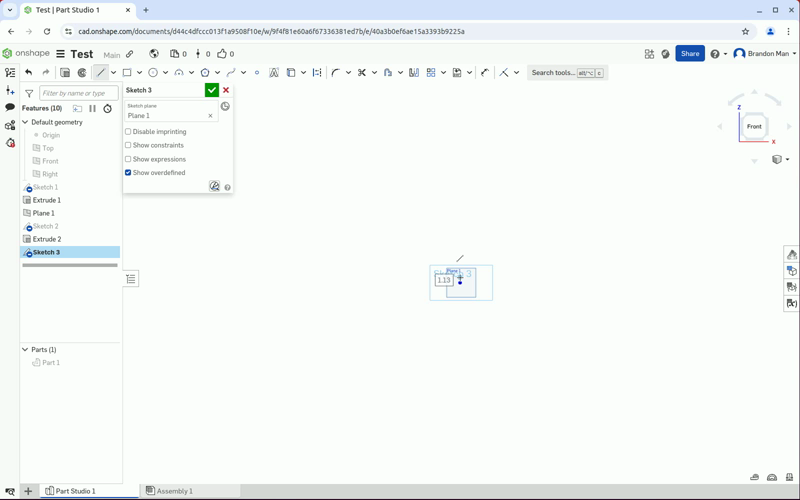
key_up(shift)
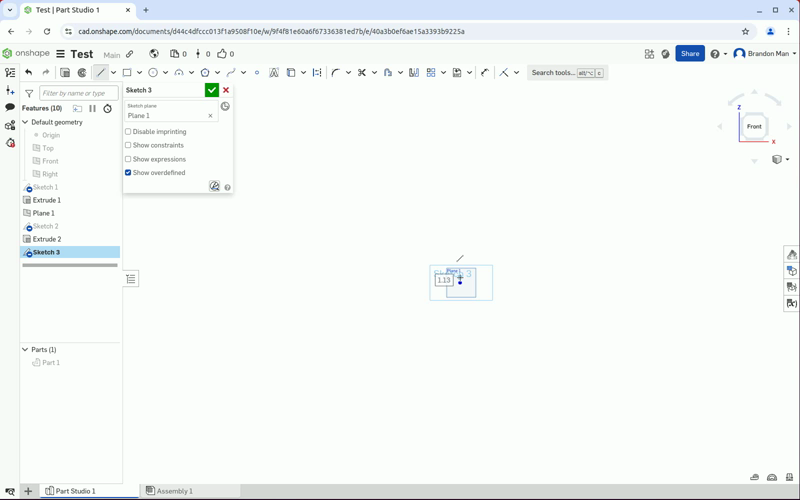
mouse_move(490, 277)
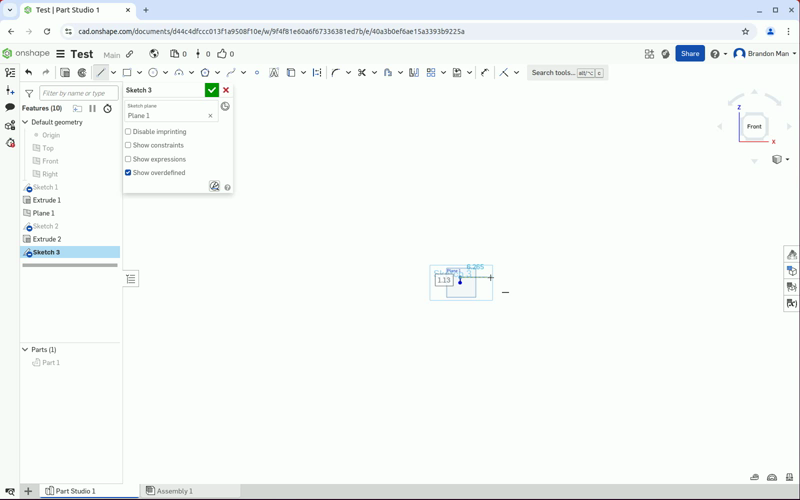
key_down(shift)
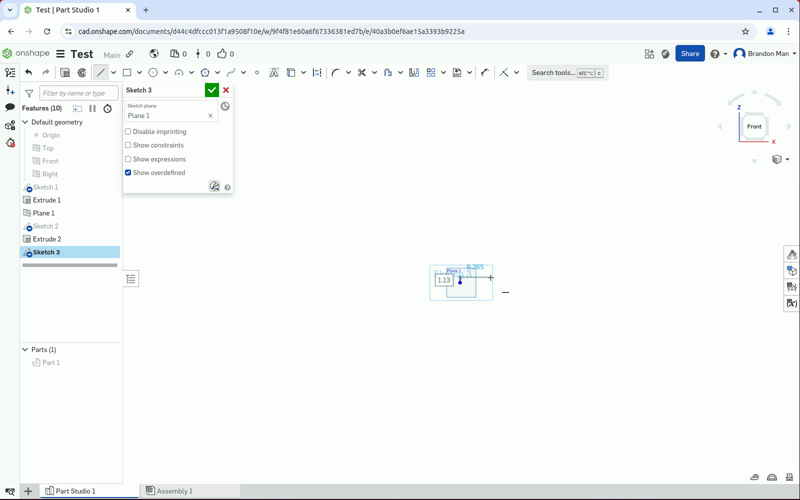
mouse_move(459, 282)
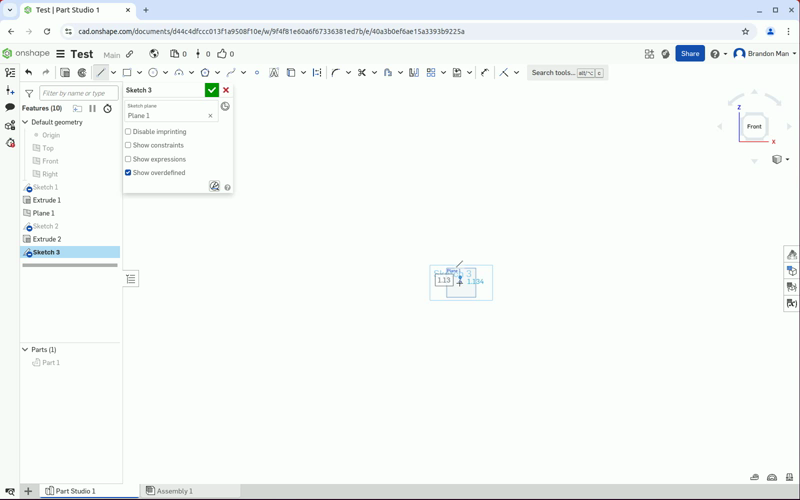
scroll(6)
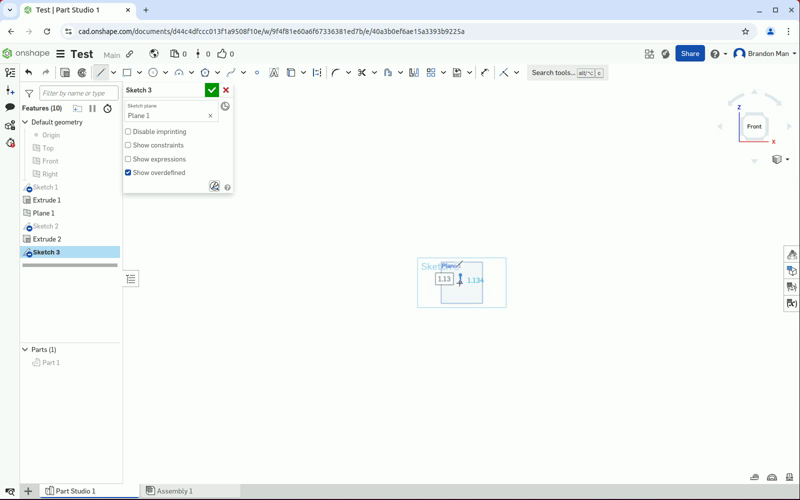
scroll(6)
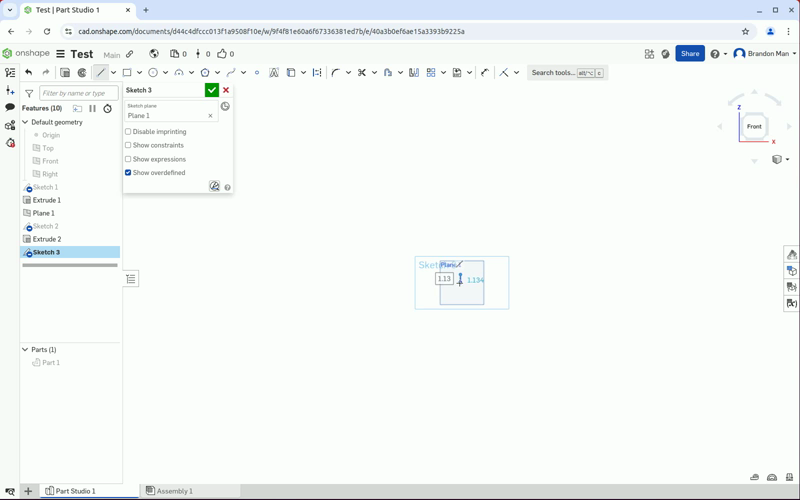
scroll(6)
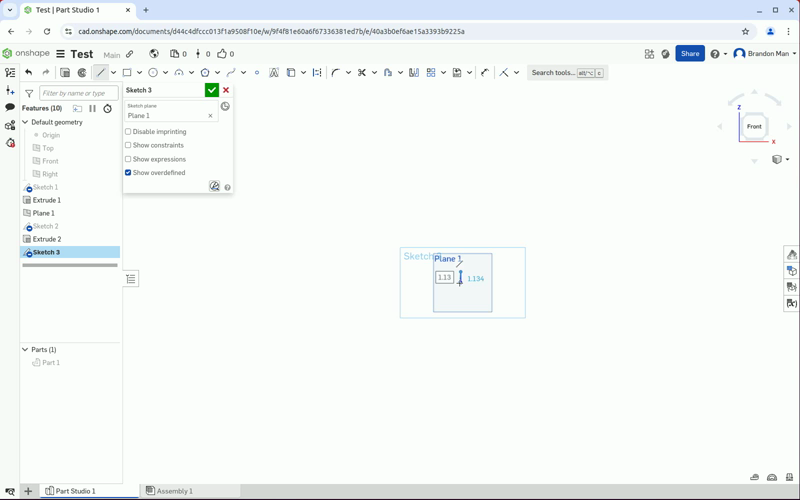
scroll(6)
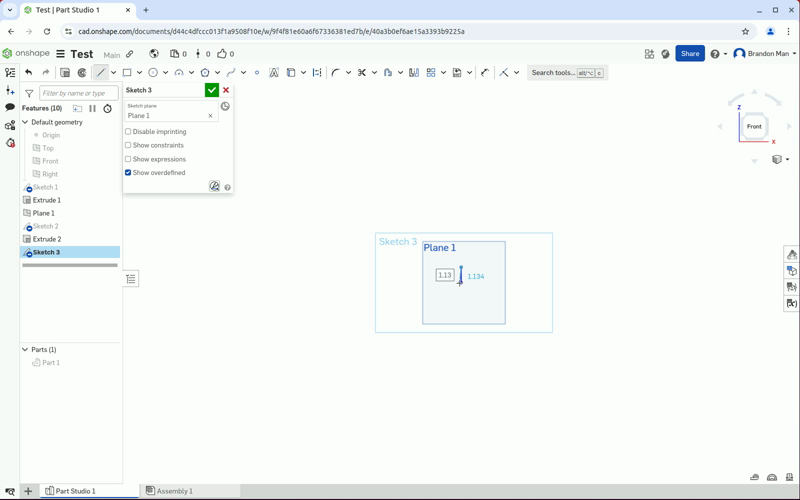
scroll(6)
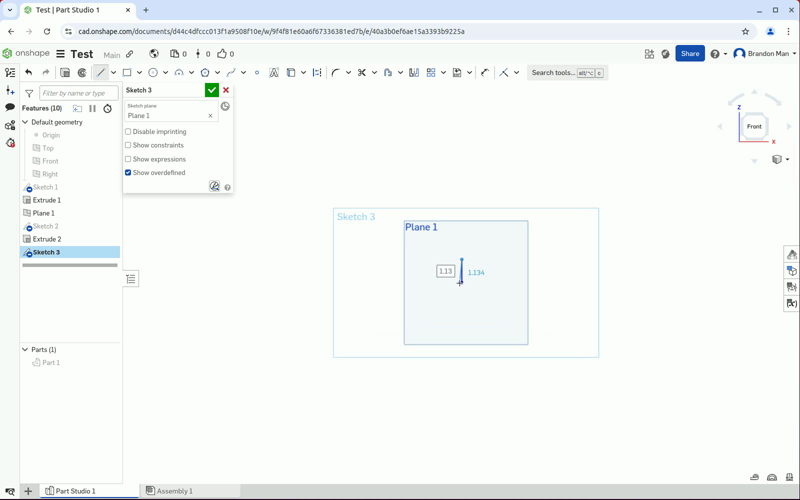
scroll(6)
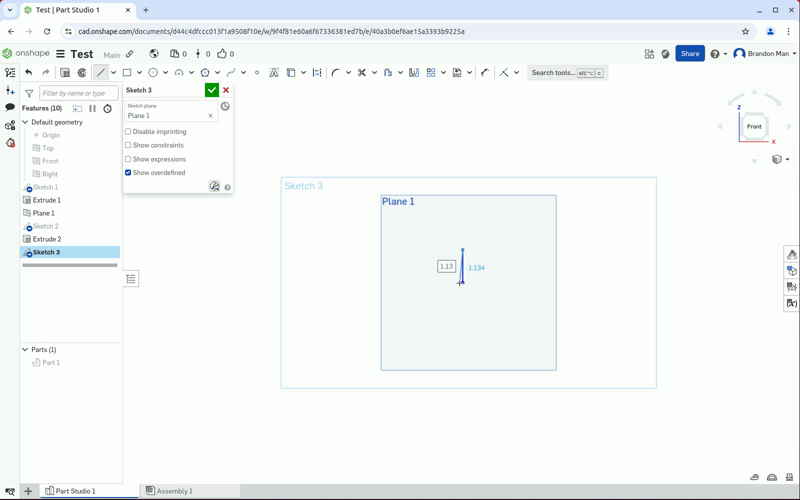
scroll(6)
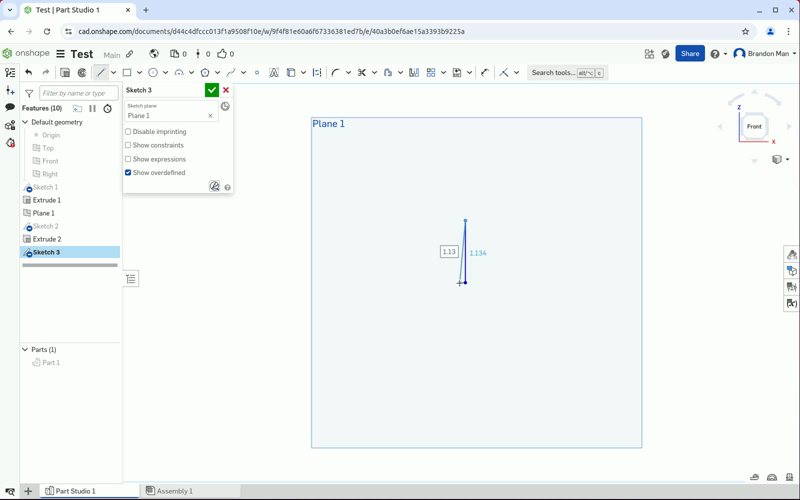
key_up(shift)
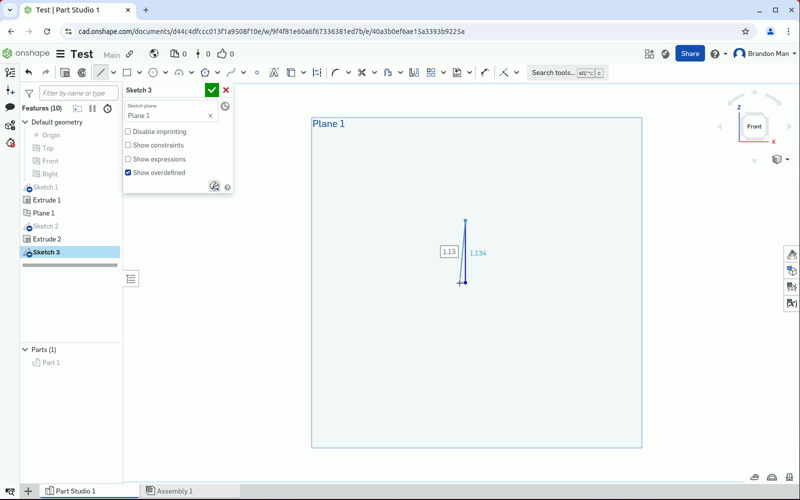
click(459, 282)
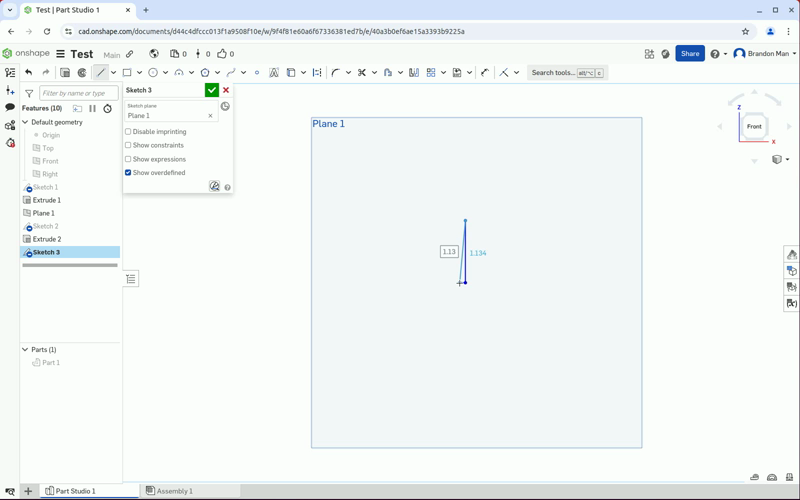
scroll(-6)
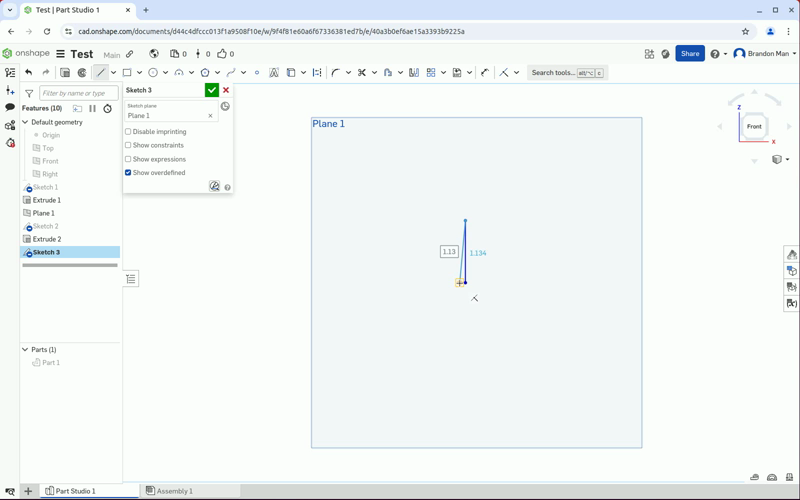
scroll(-6)
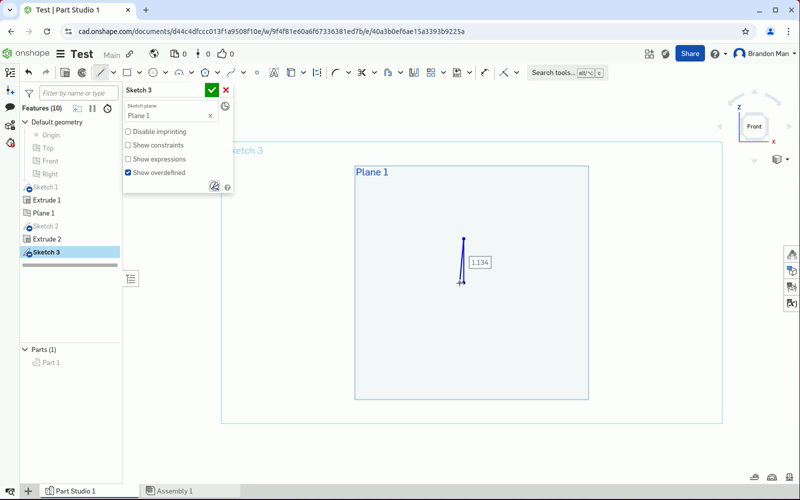
scroll(-6)
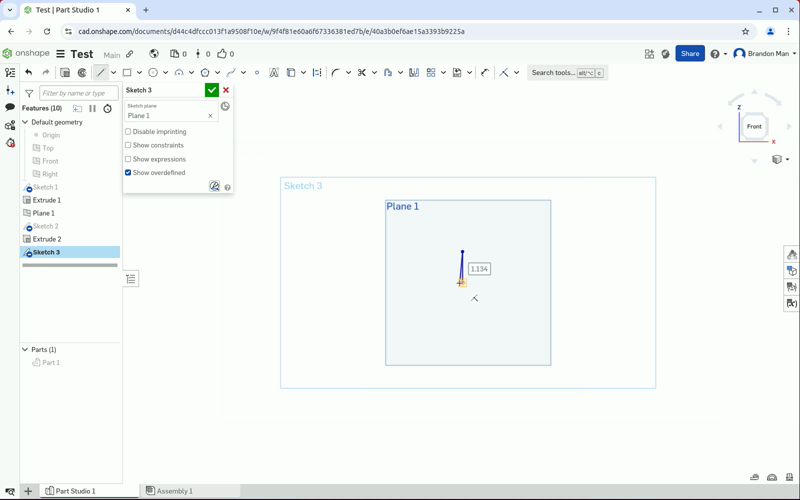
scroll(-6)
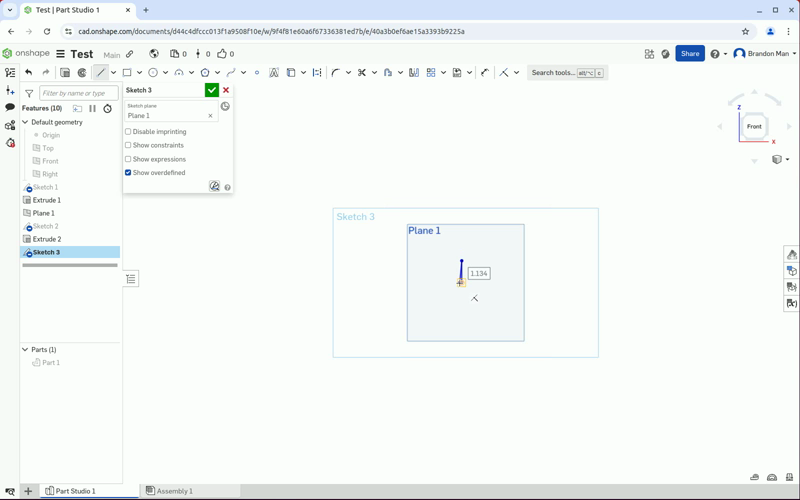
scroll(-6)
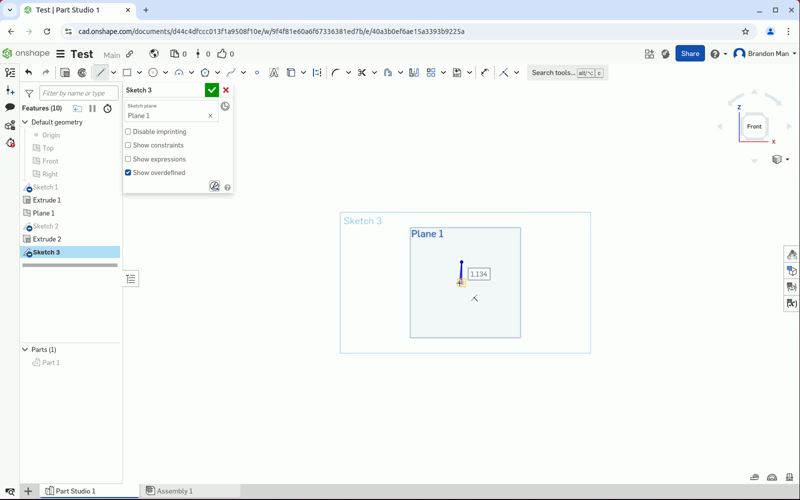
scroll(-6)
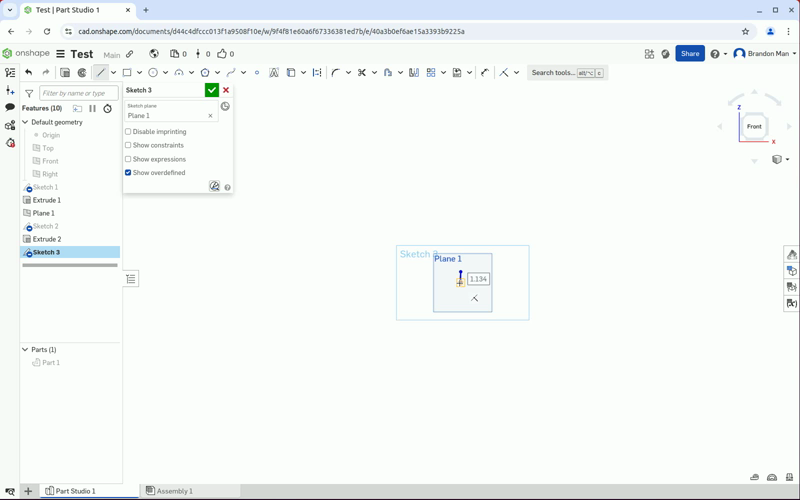
scroll(-6)
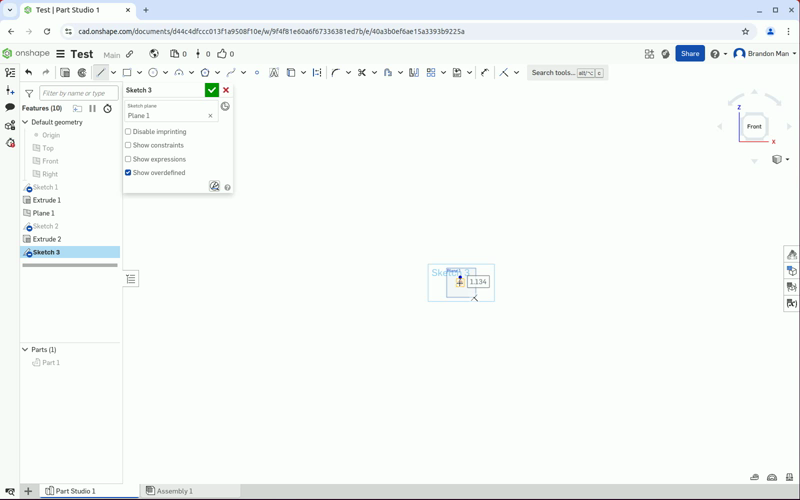
key(esc)
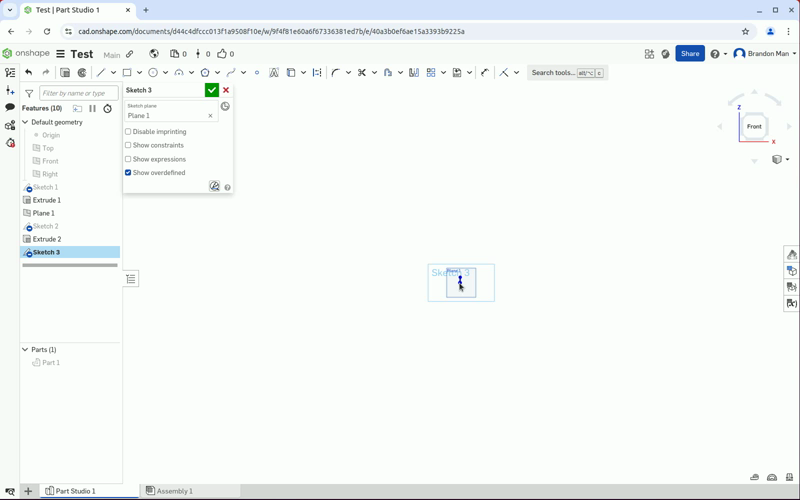
mouse_move(460, 281)
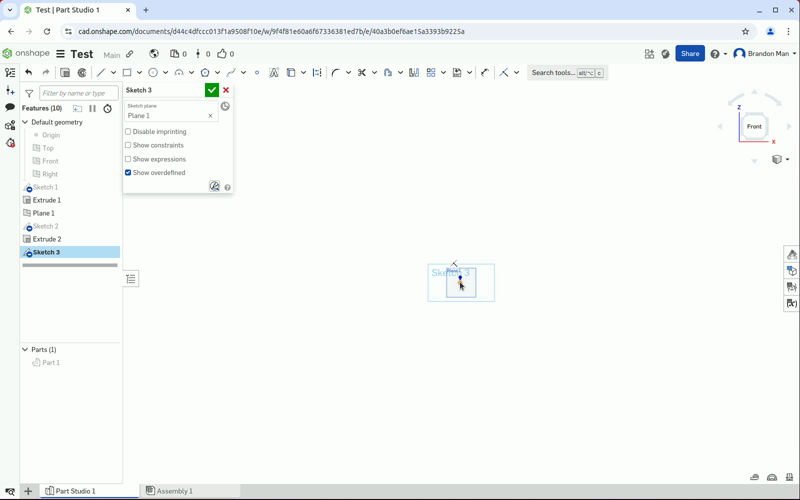
scroll(6)
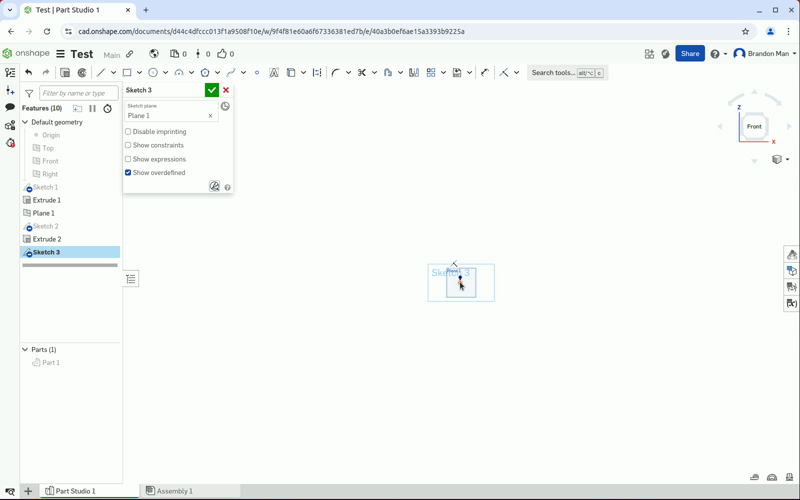
scroll(6)
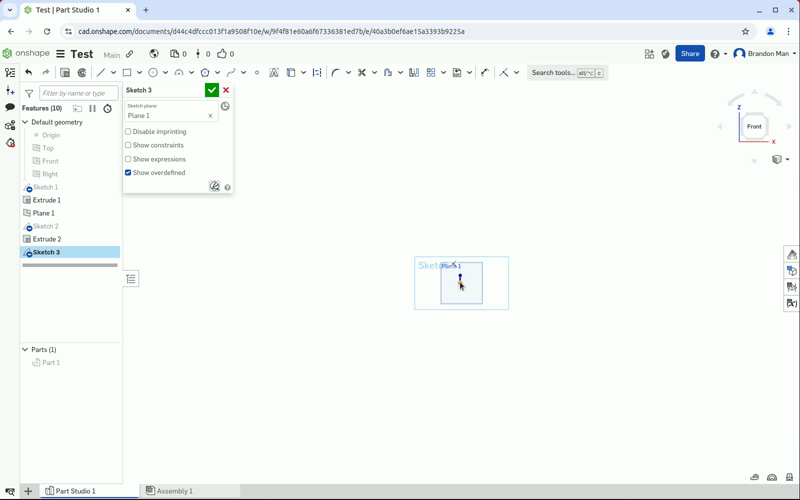
scroll(6)
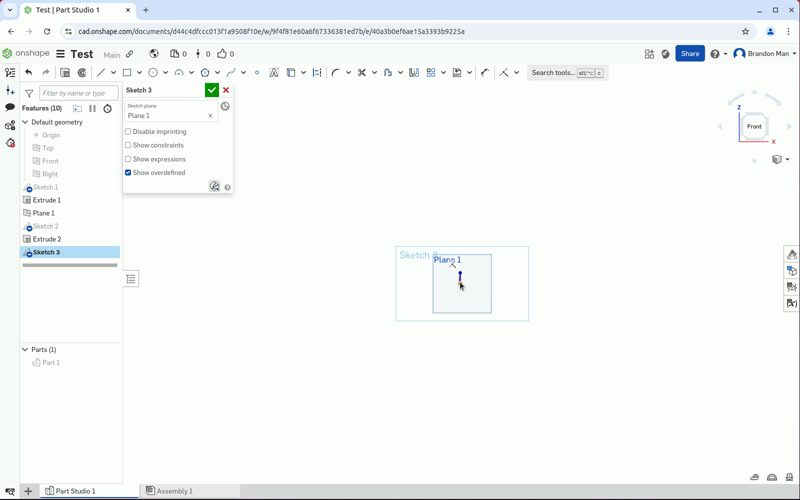
scroll(6)
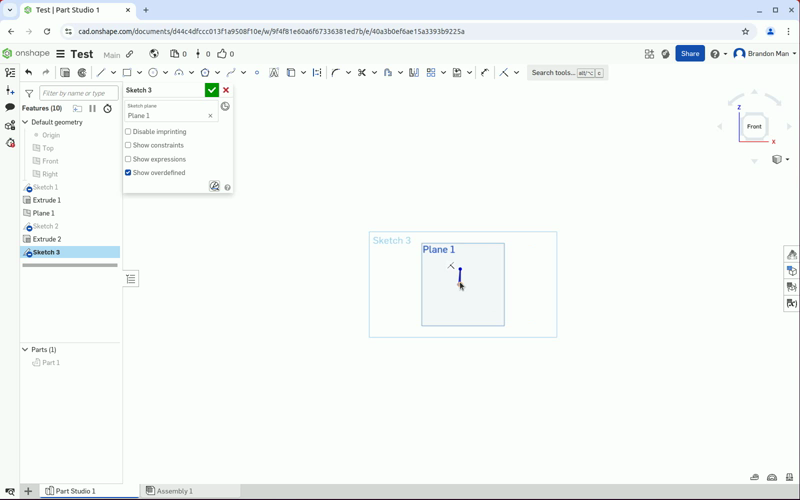
scroll(6)
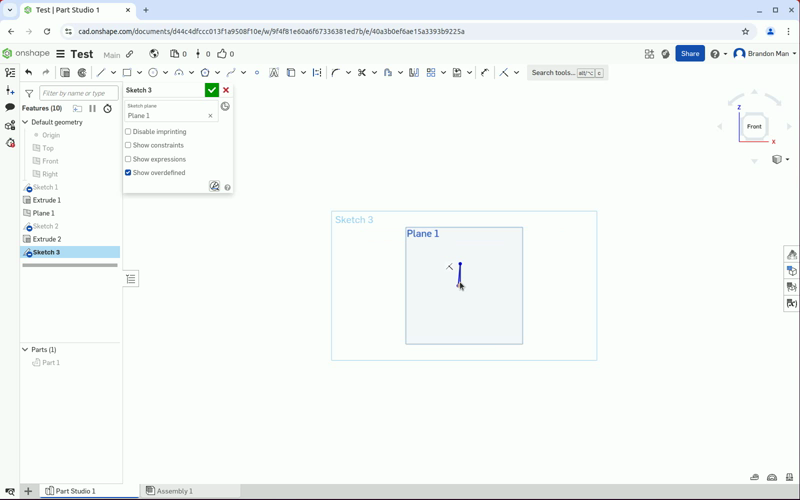
scroll(6)
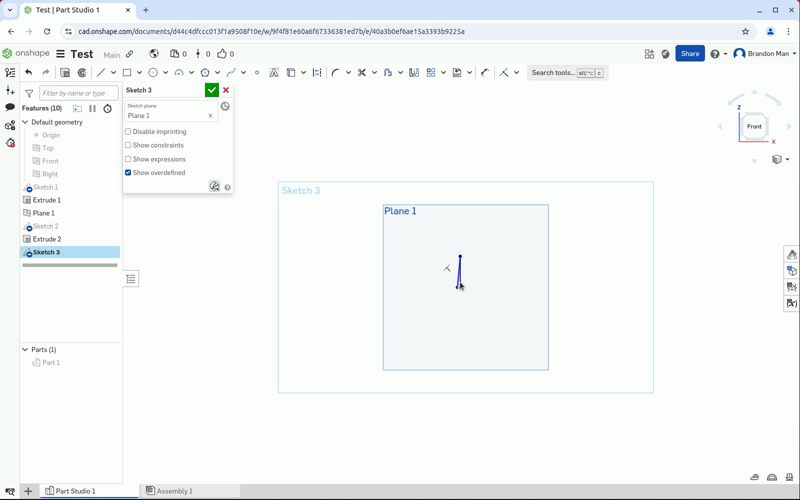
scroll(6)
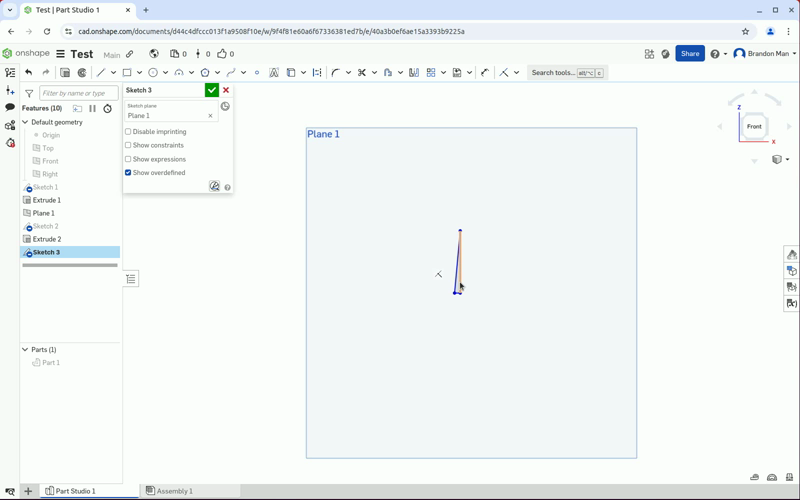
click(460, 281)
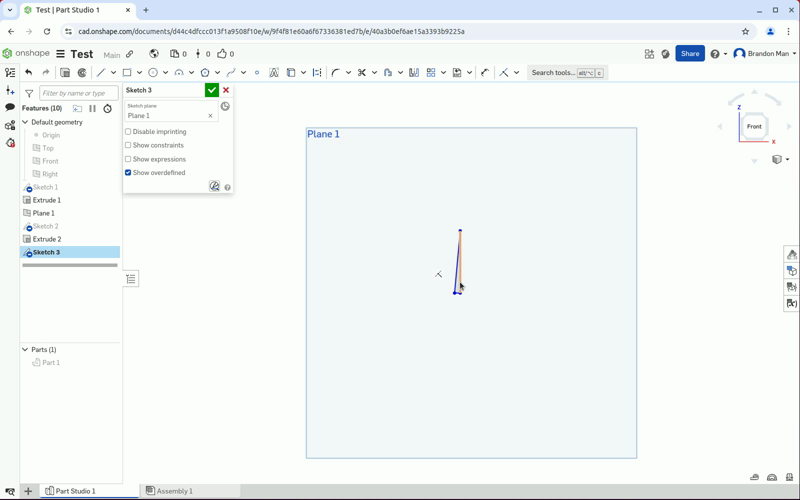
scroll(-6)
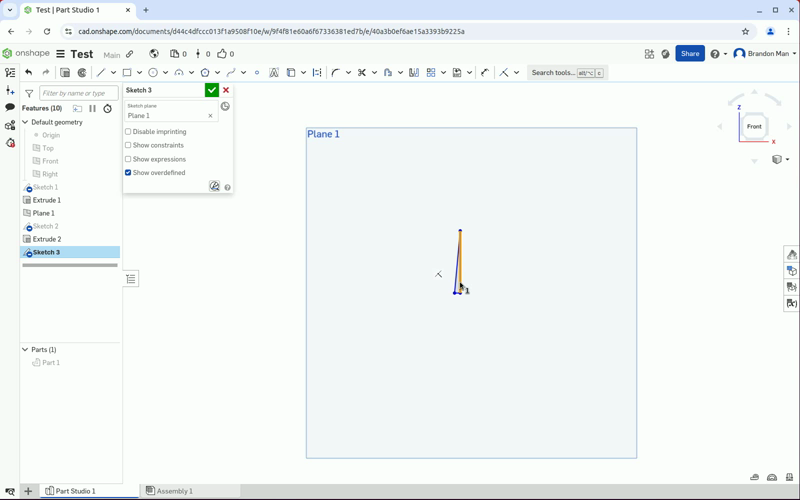
scroll(-6)
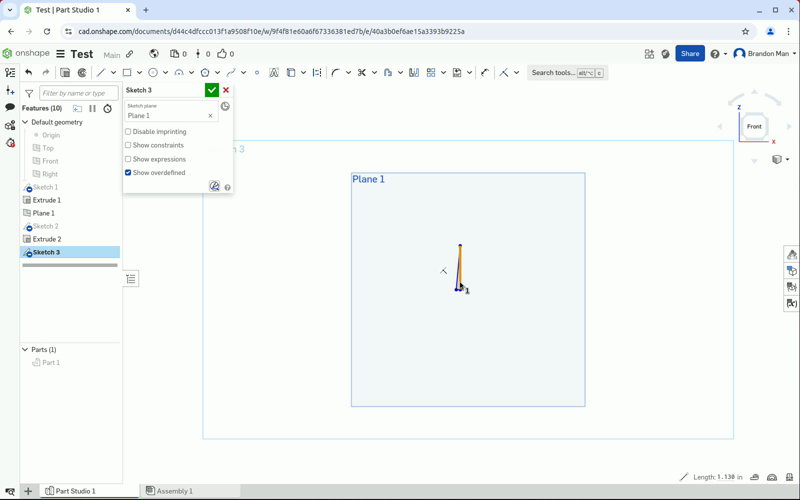
scroll(-6)
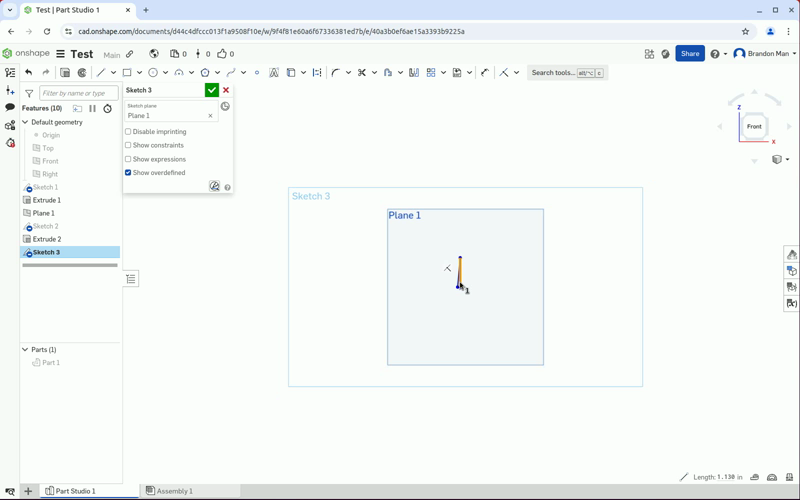
scroll(-6)
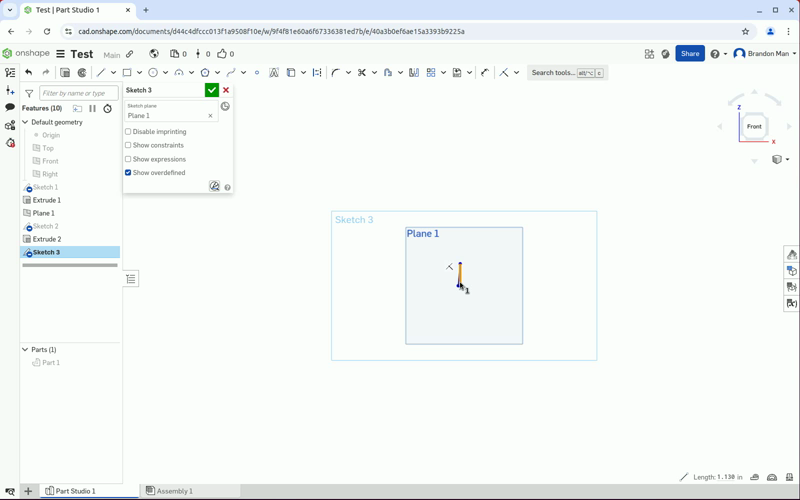
scroll(-6)
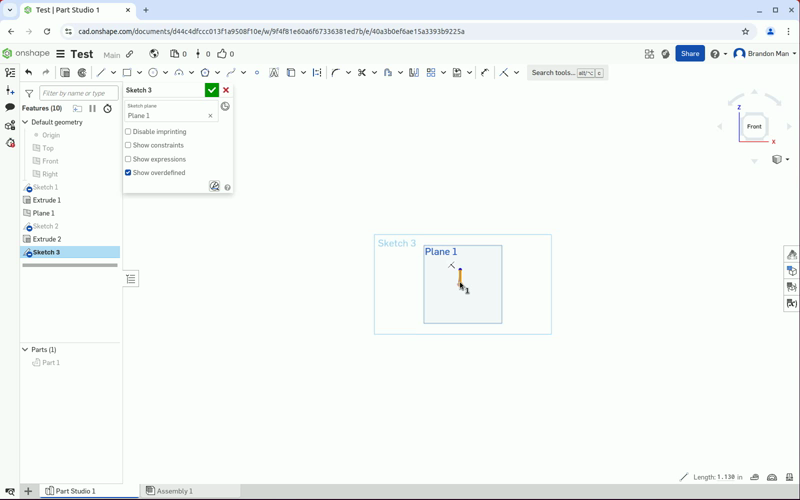
scroll(-6)
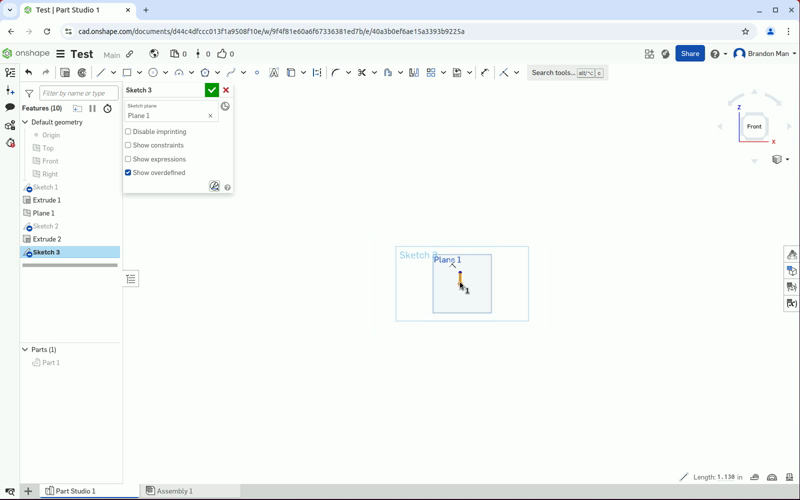
scroll(-6)
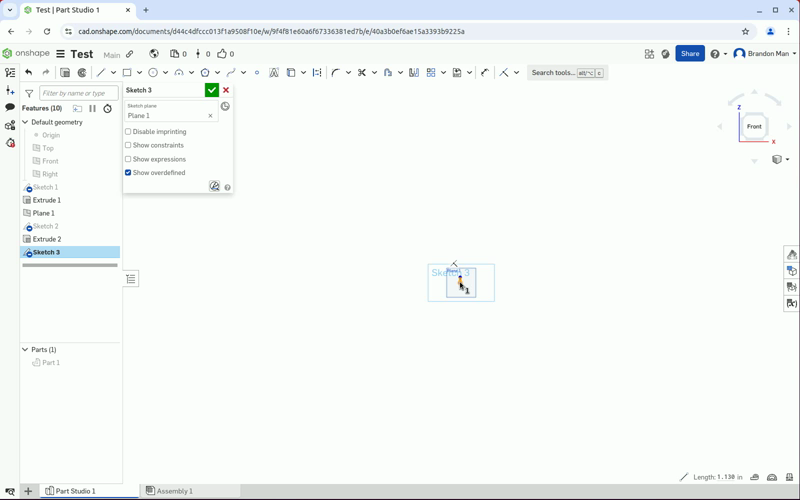
mouse_move(73, 352)
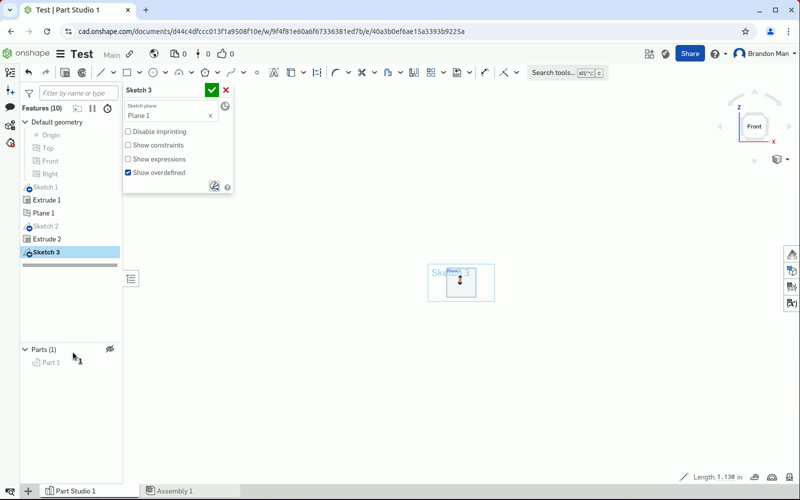
key(shift+y)
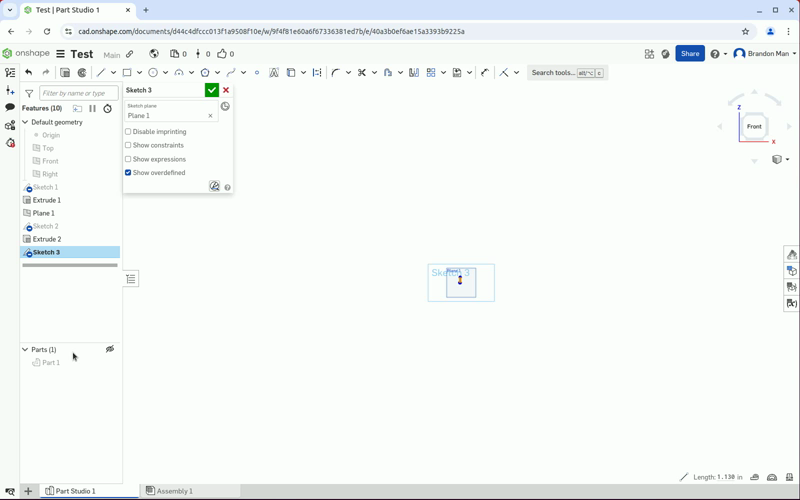
key(shift+e)
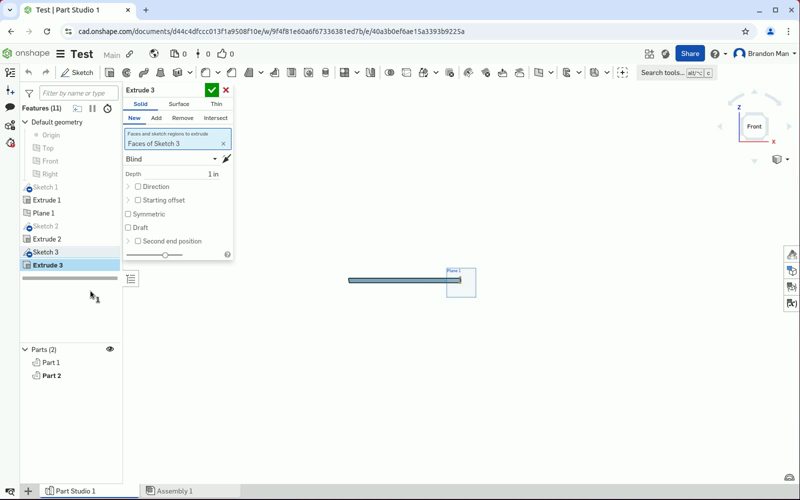
mouse_move(143, 106)
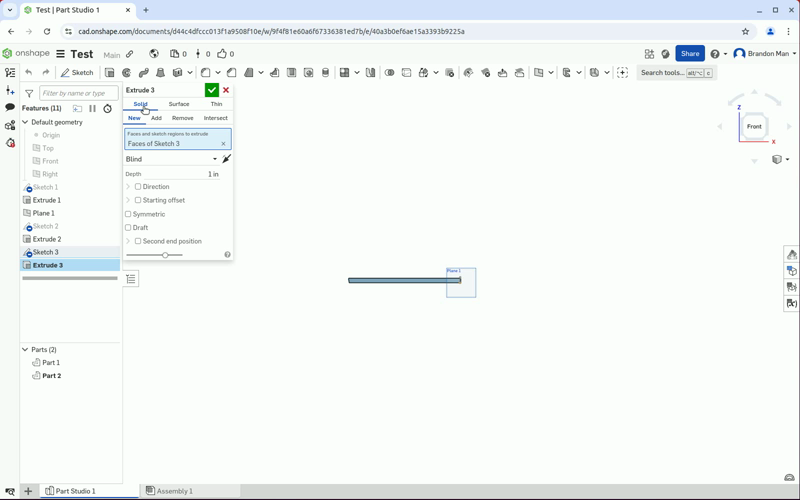
click(143, 106)
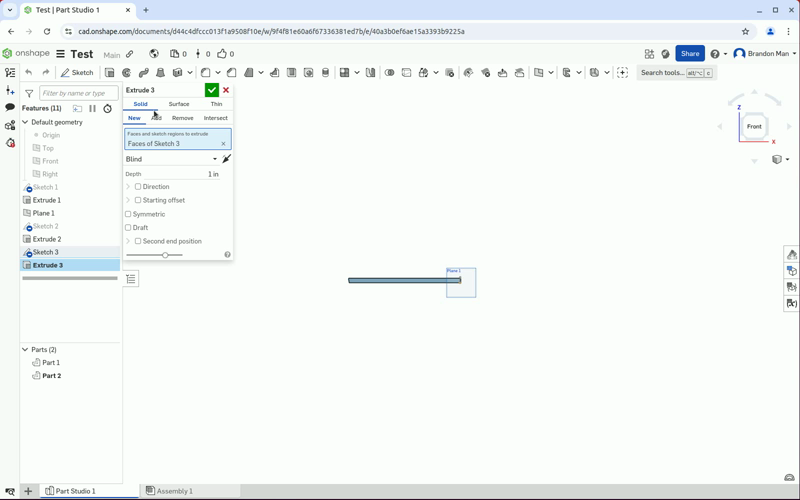
mouse_move(186, 120)
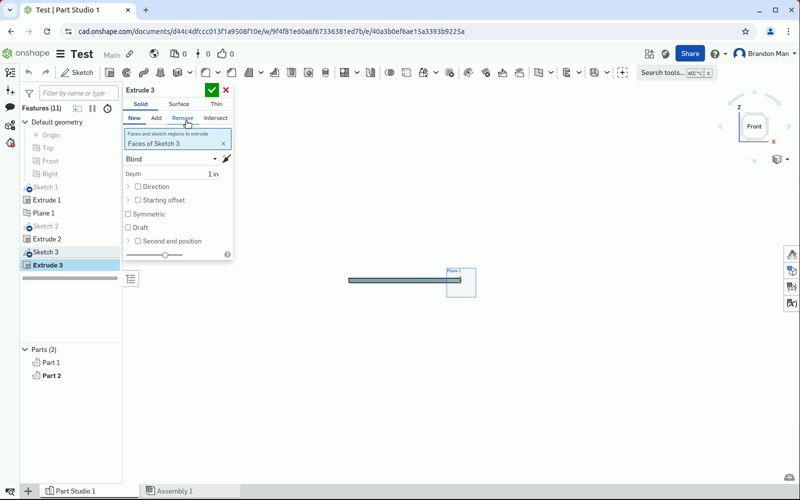
click(186, 120)
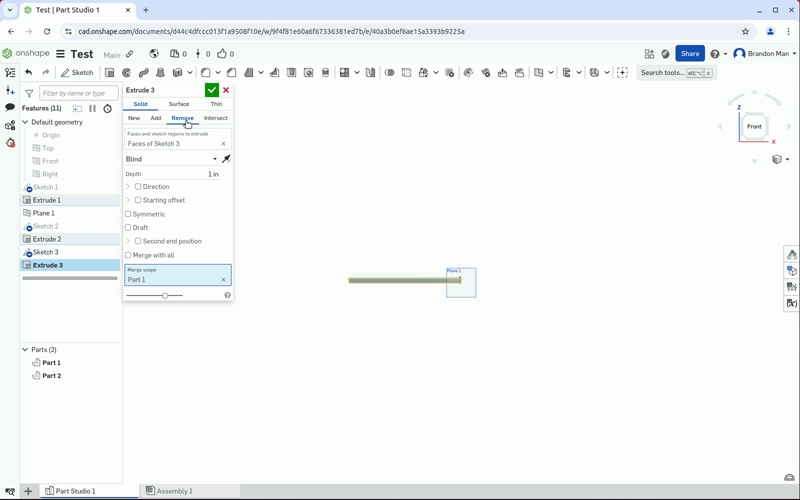
key(tab, 4)
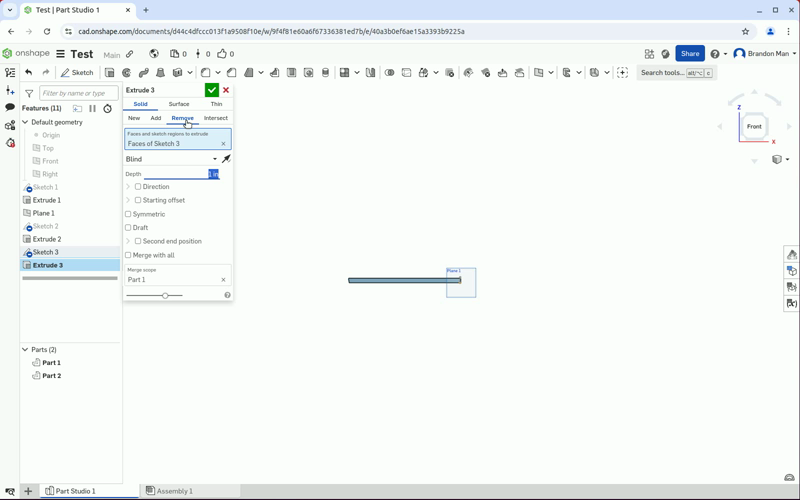
text(0.722)
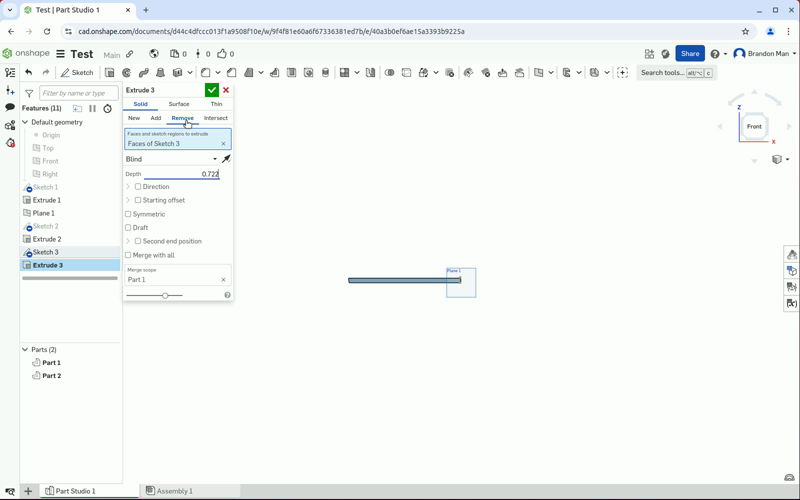
key(tab, 6)
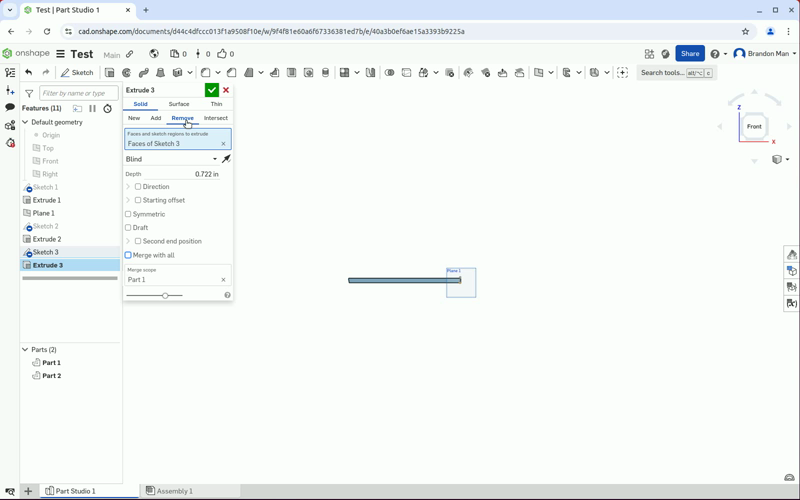
key(space)
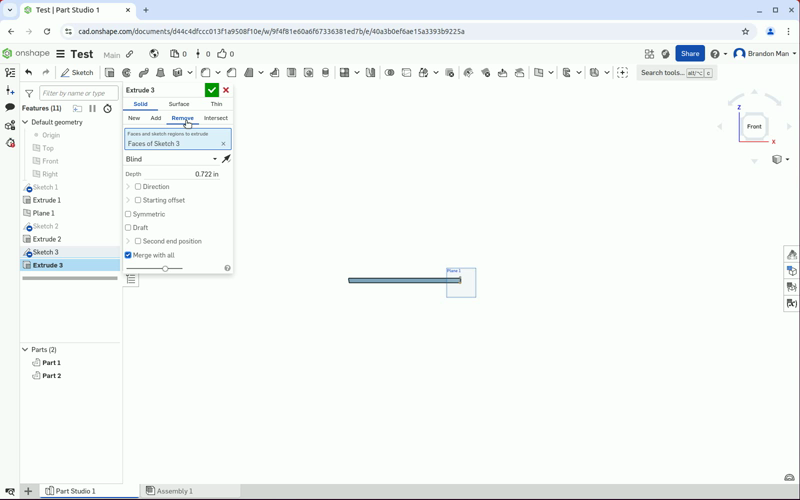
key(enter)
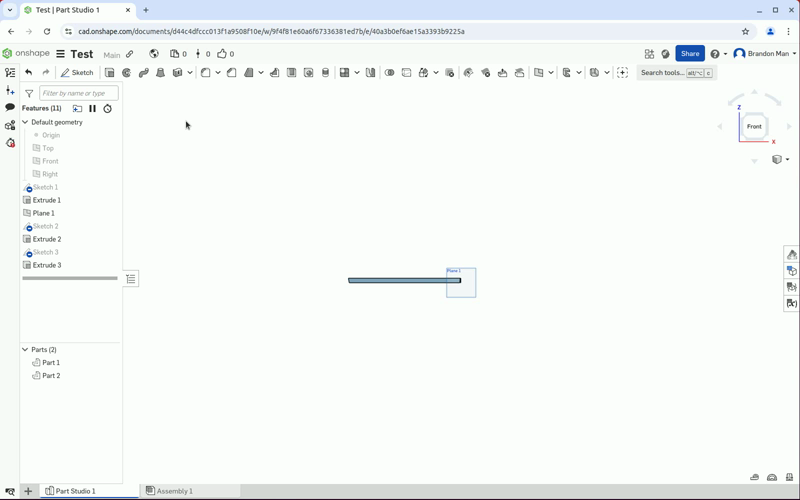
key(shift+h)
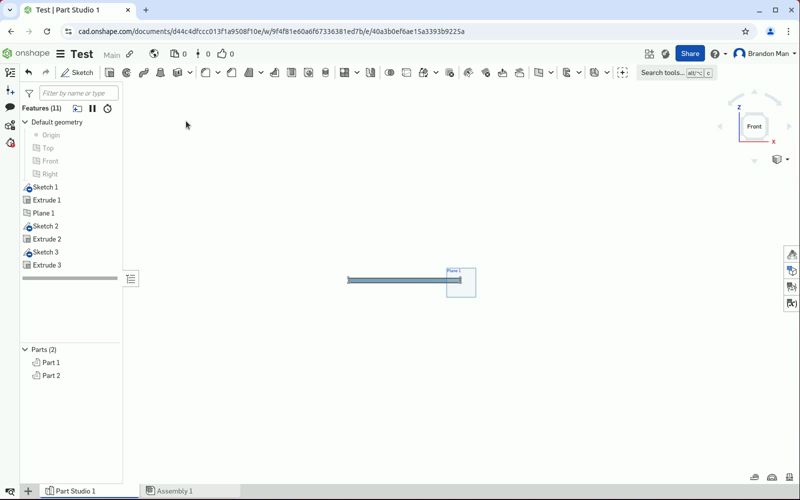
key(shift+h)
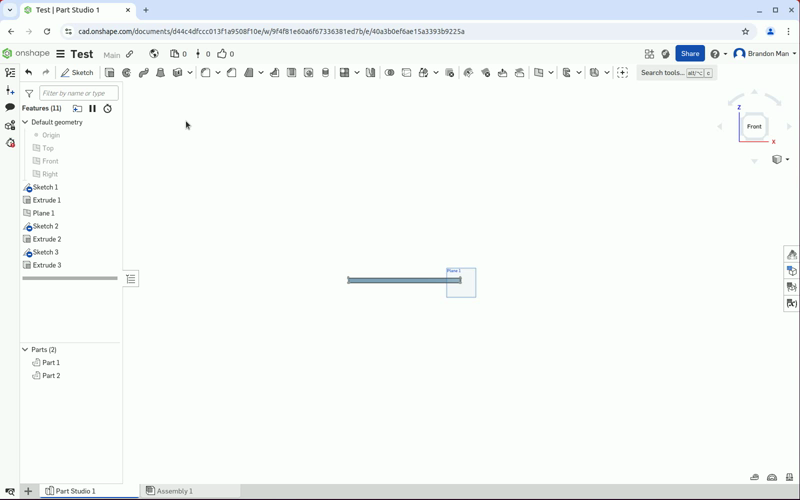
key(shift+7)
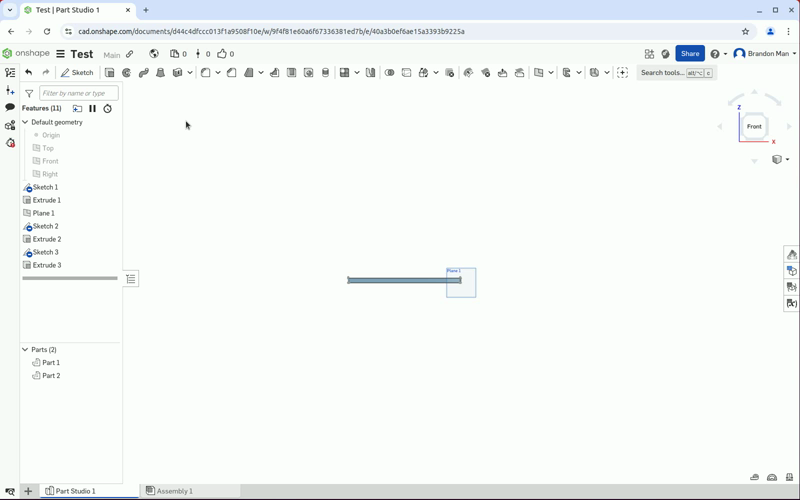
key(left, 2)
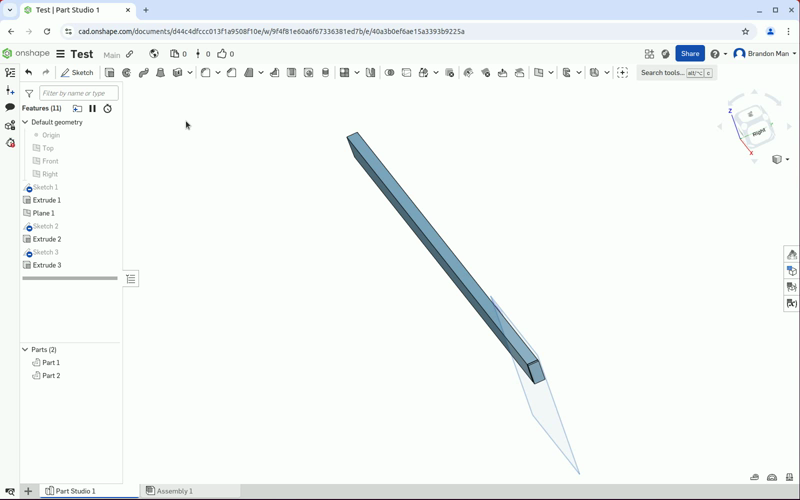
key(down, 2)
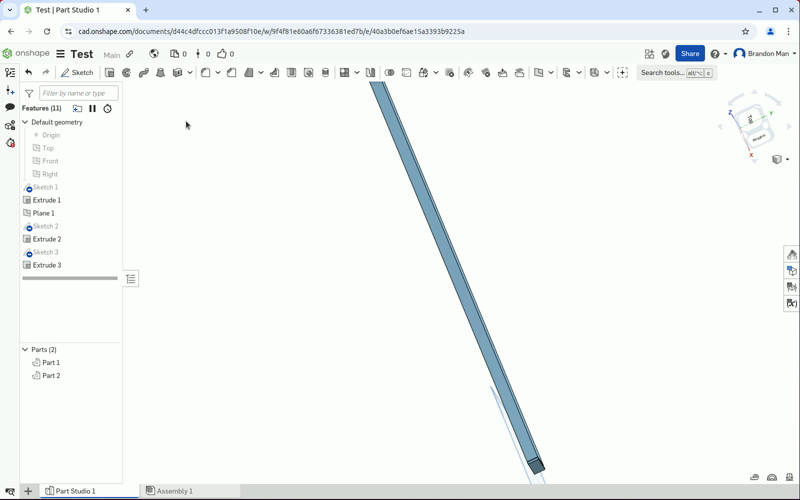
key(up, 2)
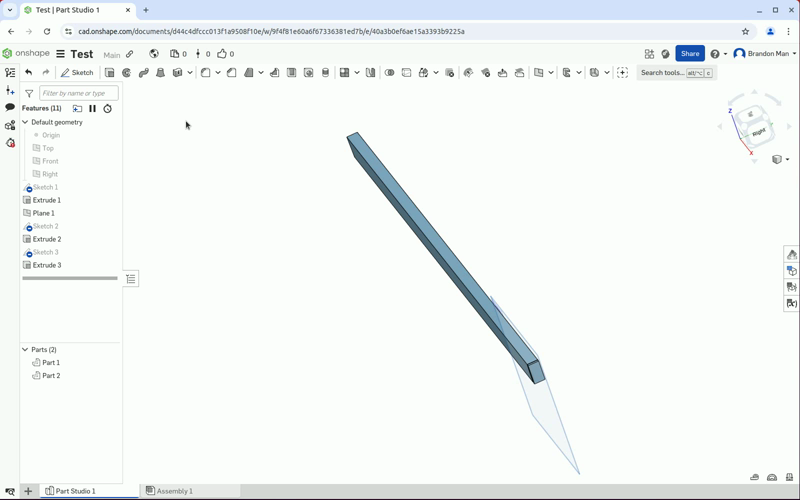
key(right, 2)
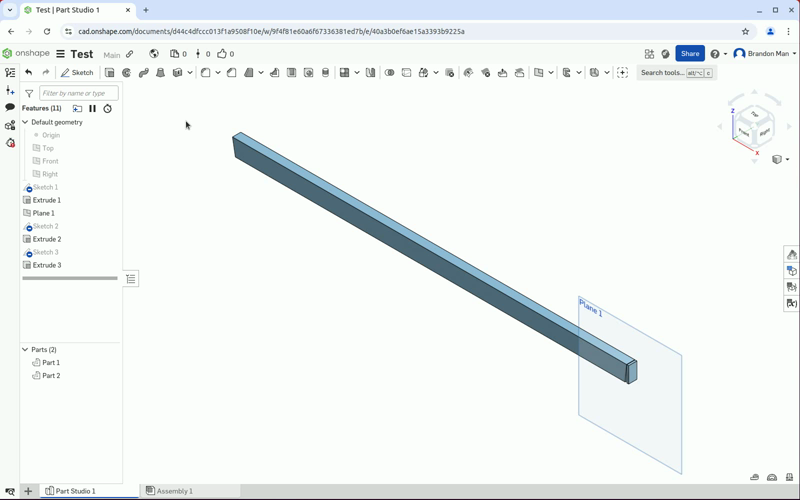
mouse_move(73, 189)
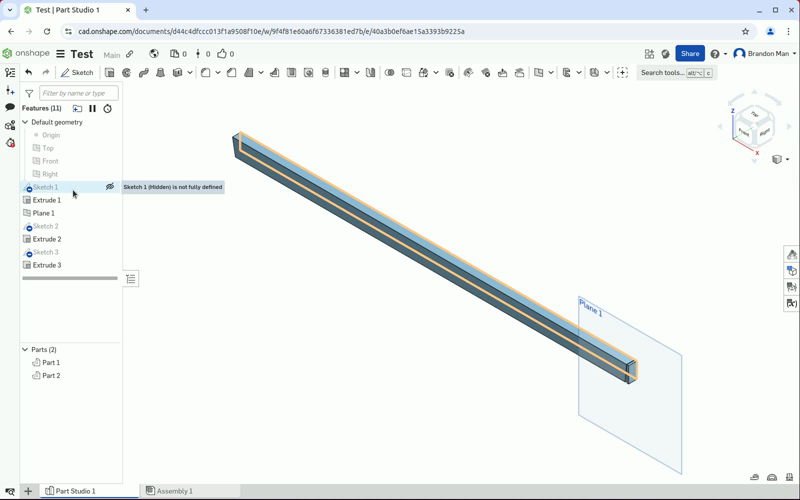
click(73, 189)